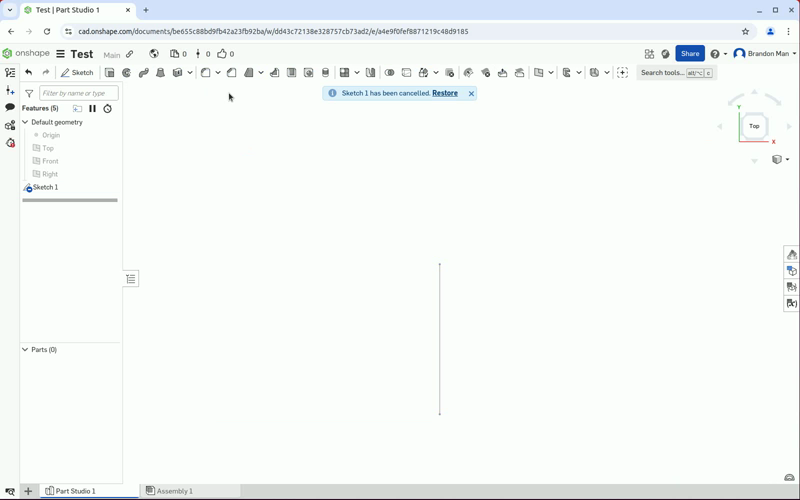
key(shift+h)
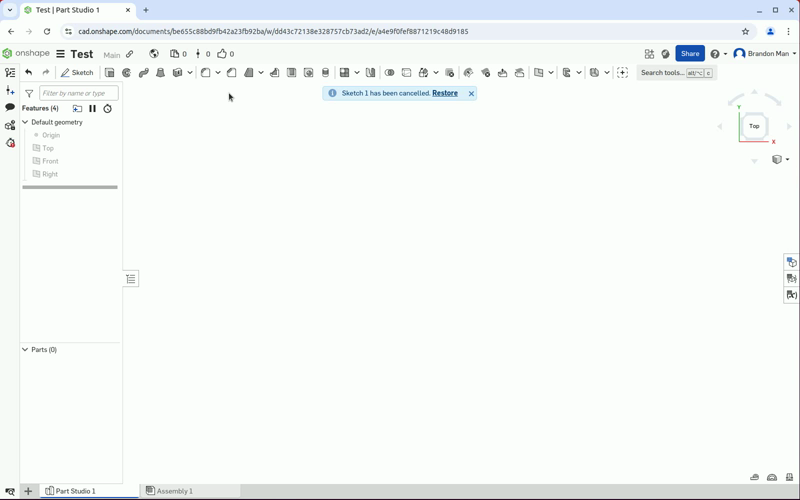
mouse_move(73, 352)
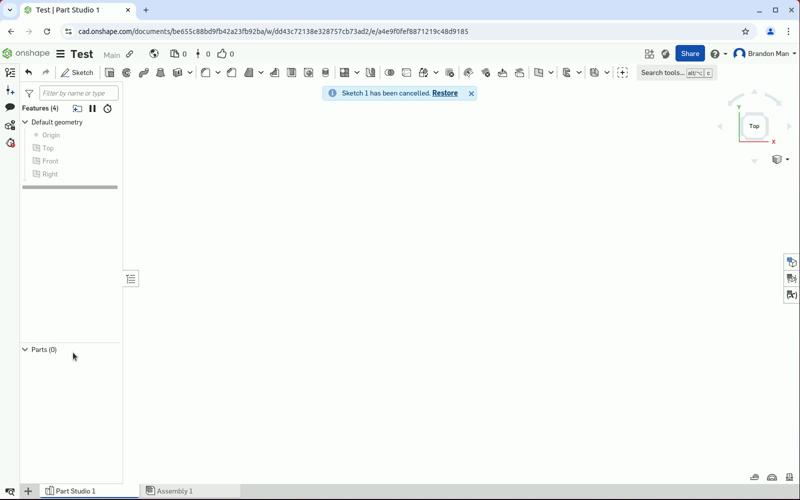
key(y)
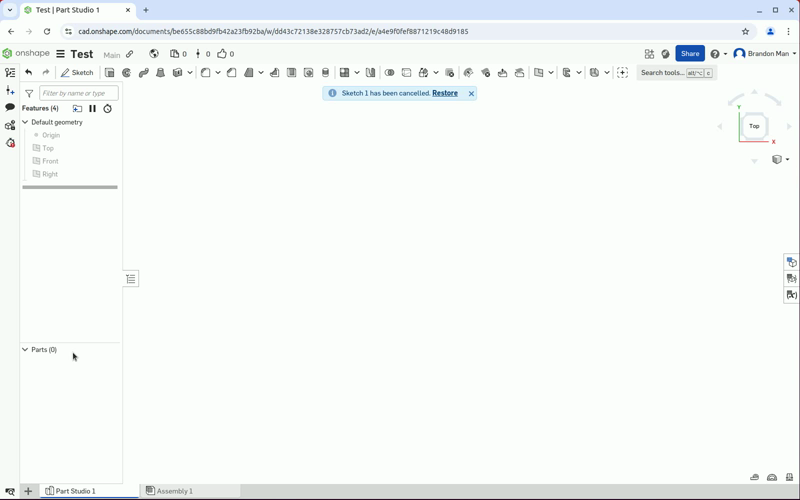
key(shift+p)
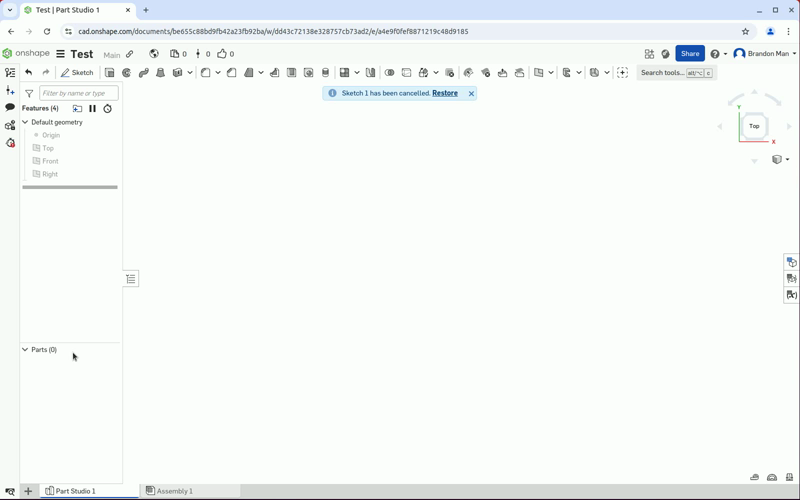
key(space)
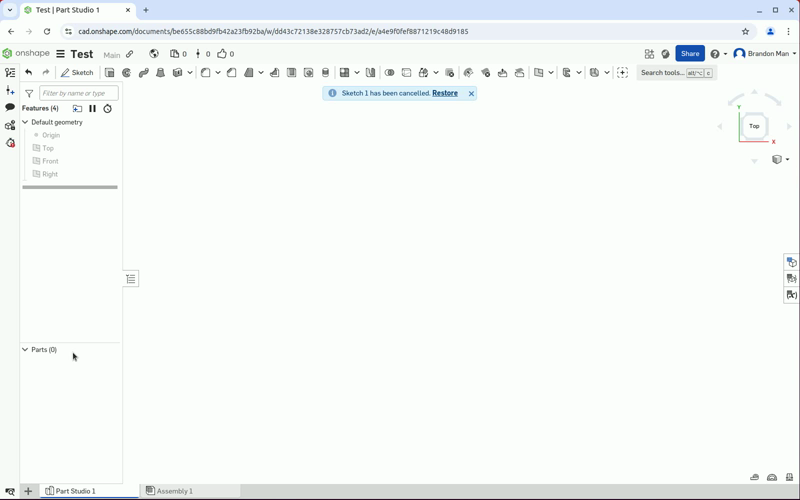
key_down(shift)
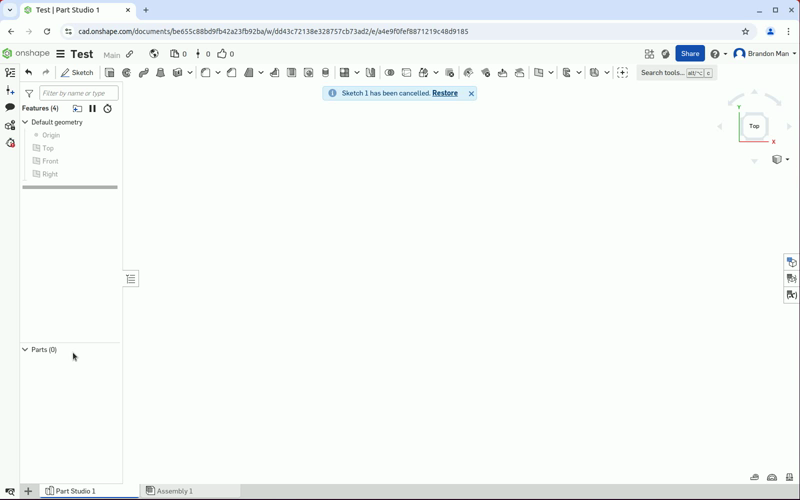
key(up)
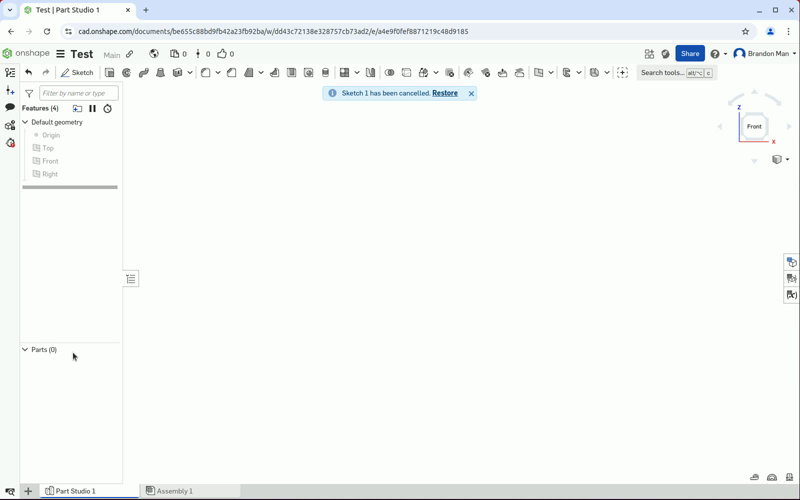
key_up(shift)
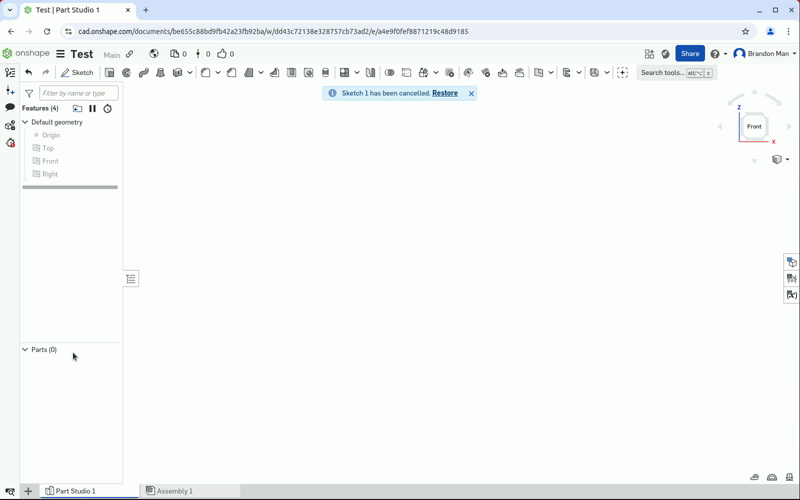
mouse_move(73, 352)
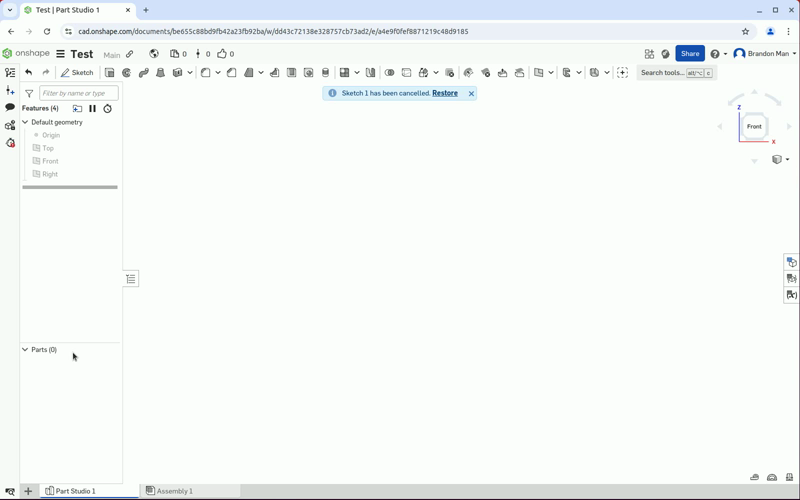
key(shift+y)
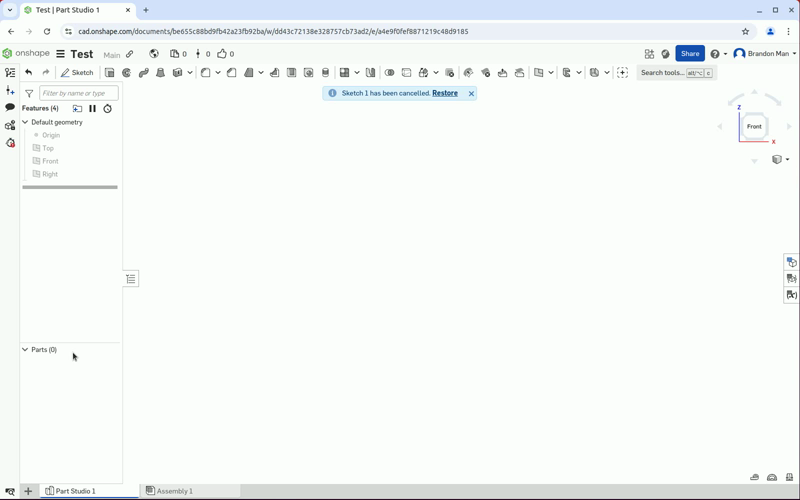
key(shift+s)
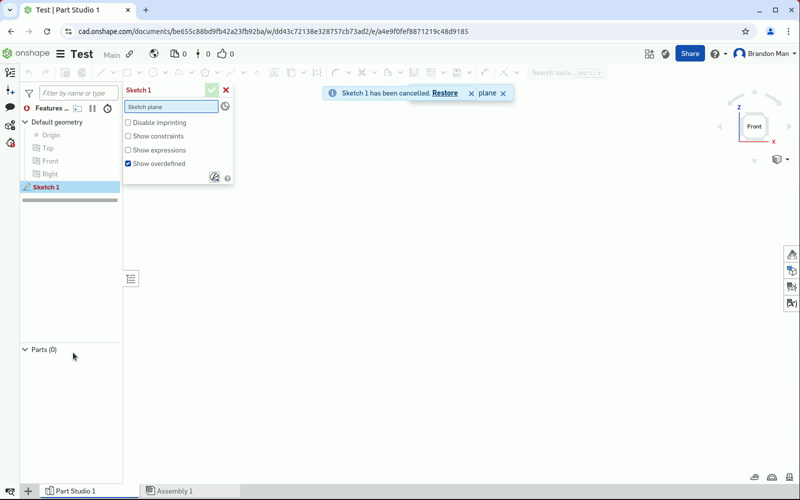
mouse_move(73, 163)
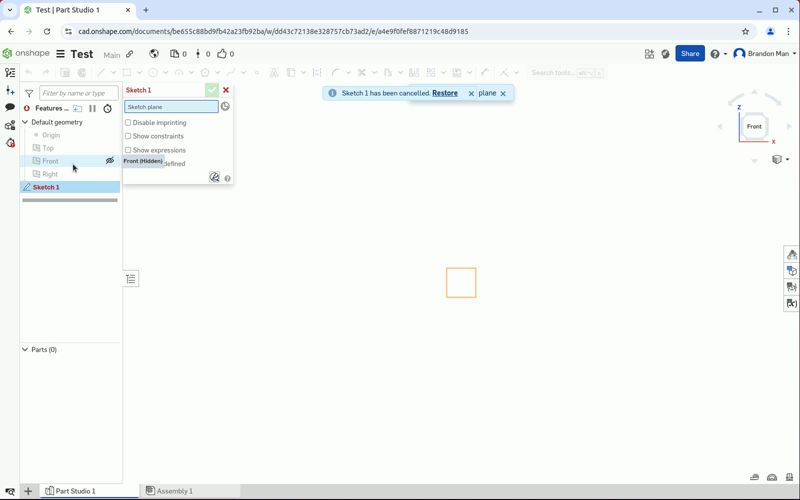
click(73, 163)
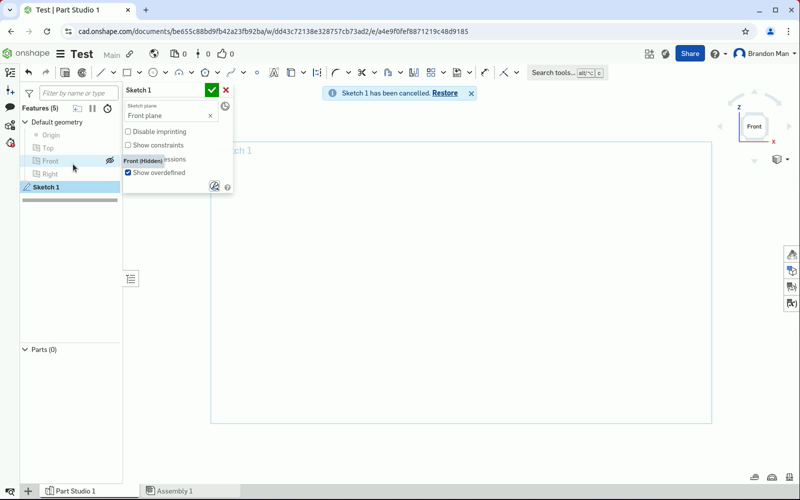
mouse_move(73, 352)
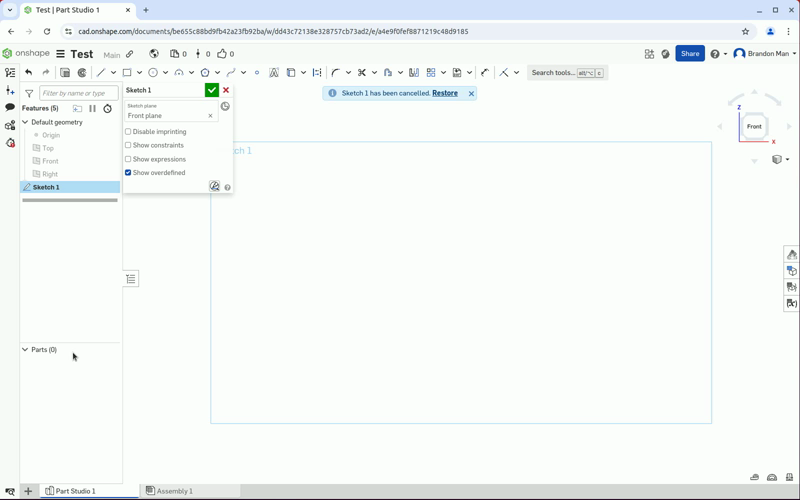
key(y)
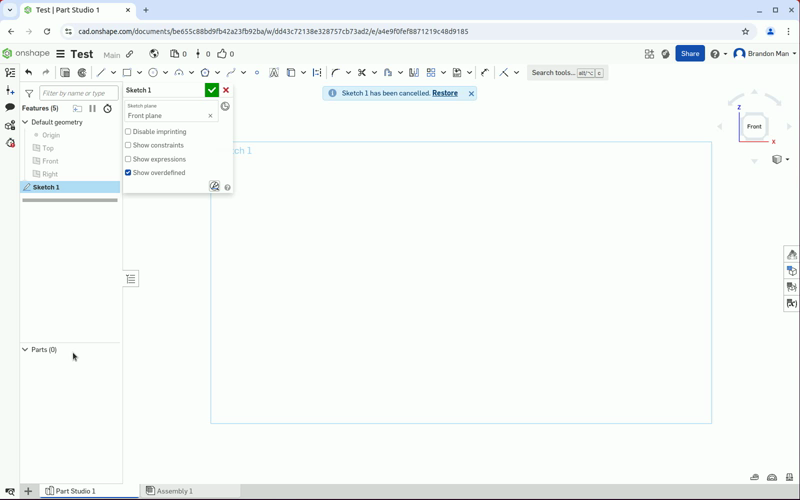
key(a)
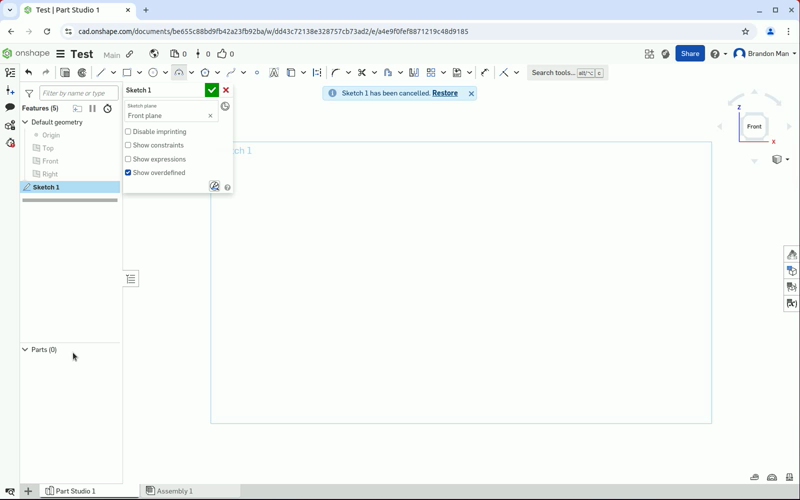
key_down(shift)
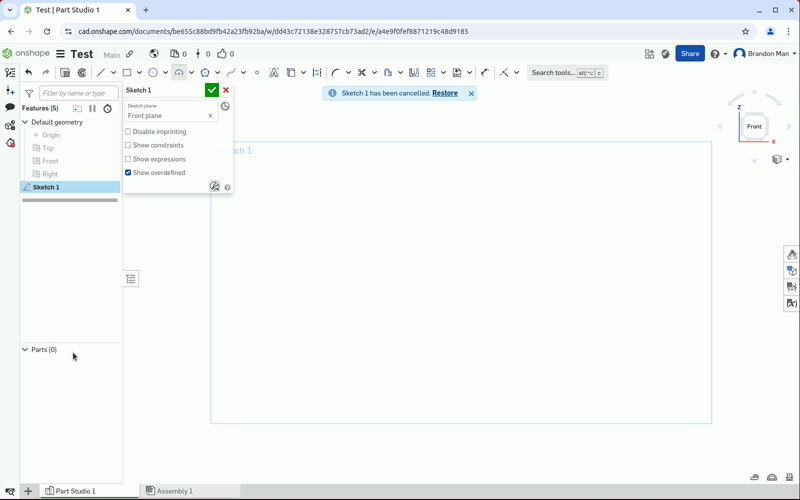
mouse_move(386, 255)
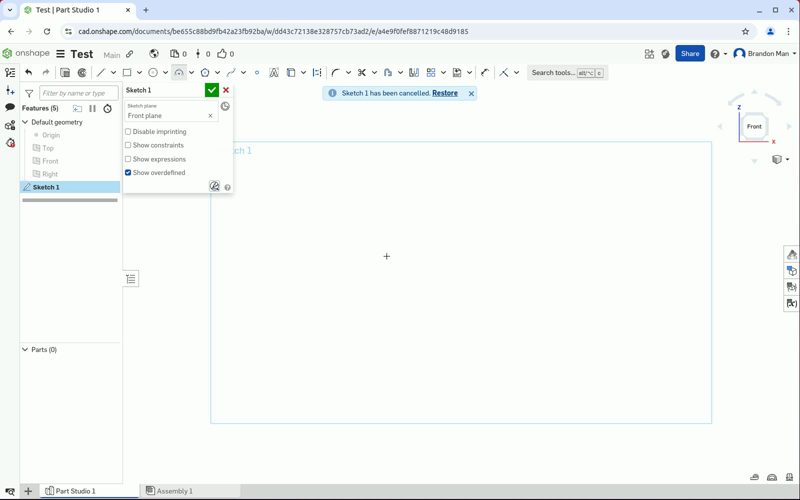
click(386, 255)
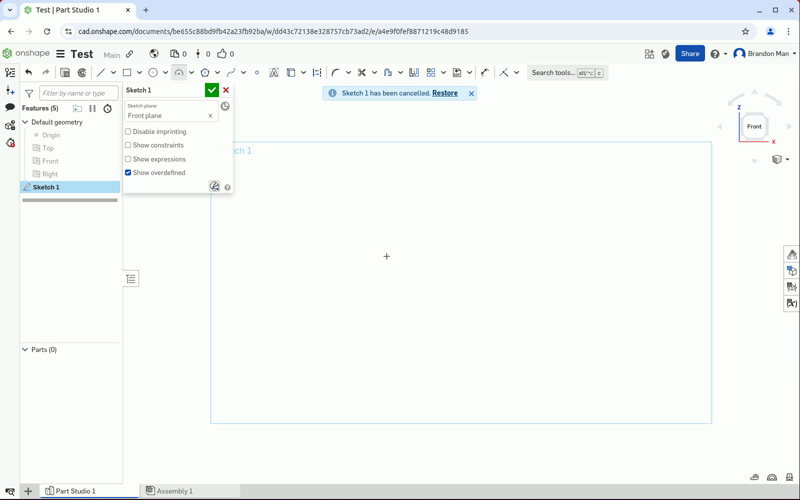
key_up(shift)
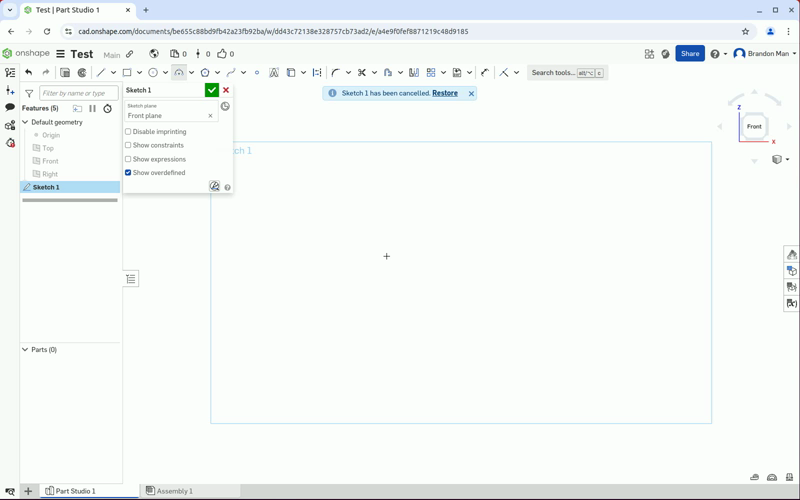
key_down(shift)
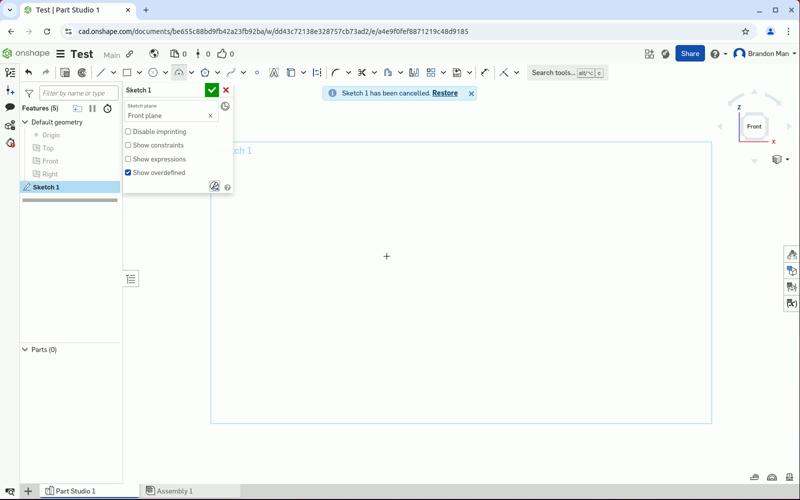
mouse_move(404, 255)
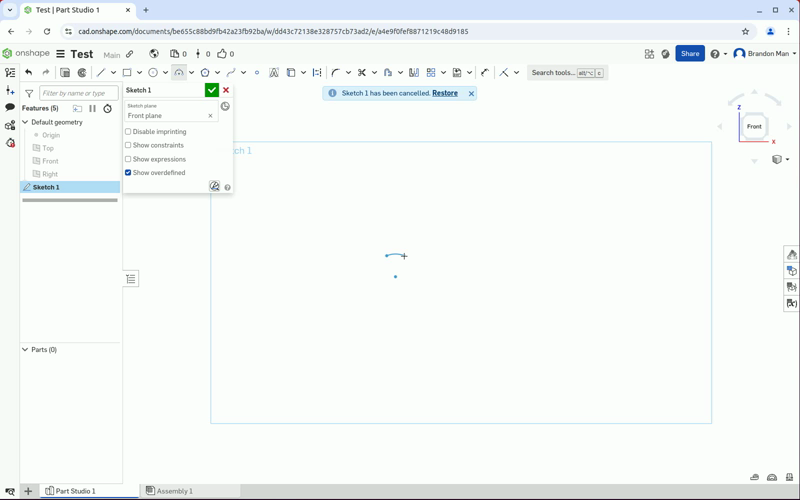
click(404, 255)
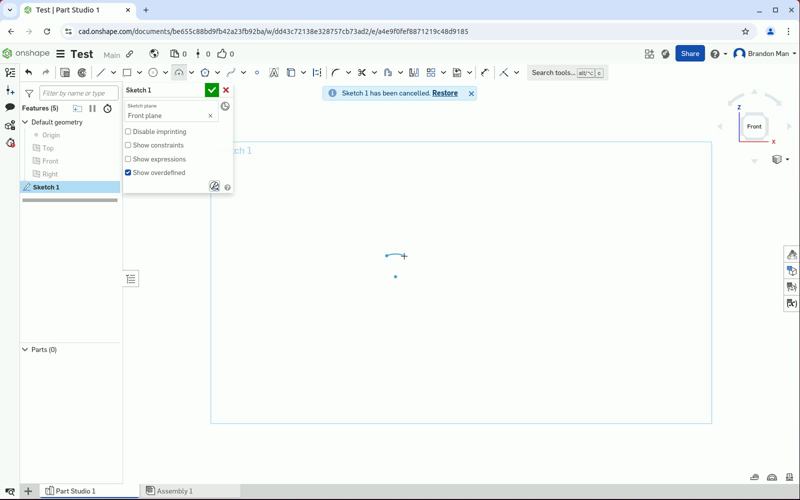
mouse_move(395, 312)
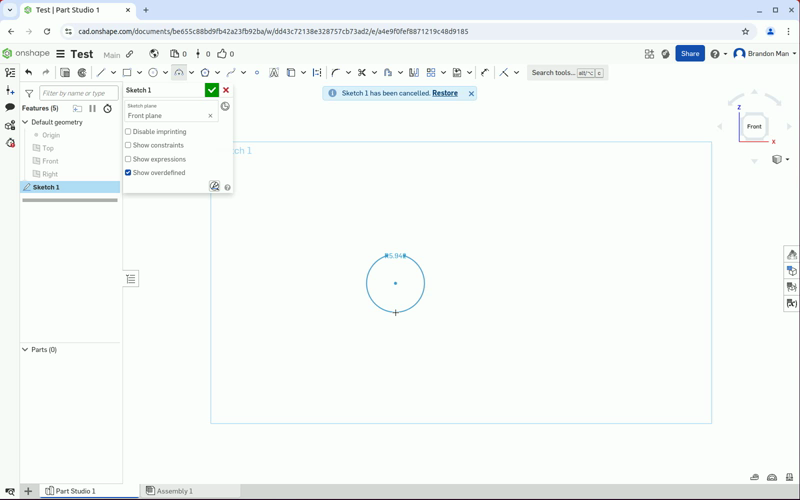
click(395, 312)
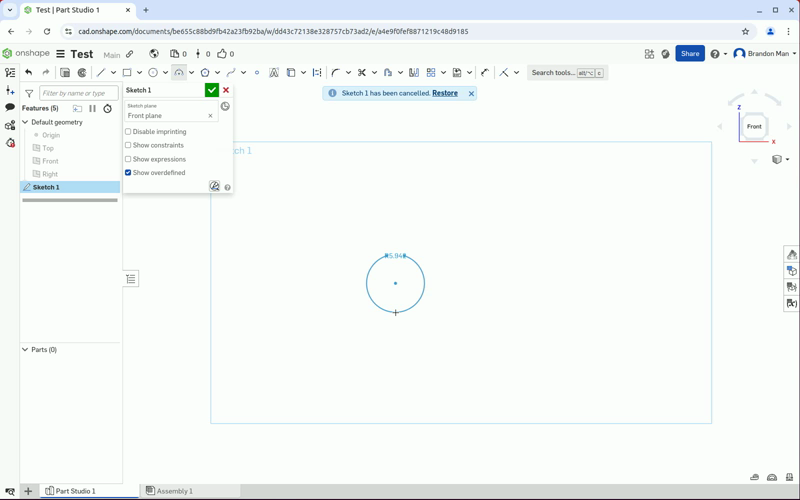
key_up(shift)
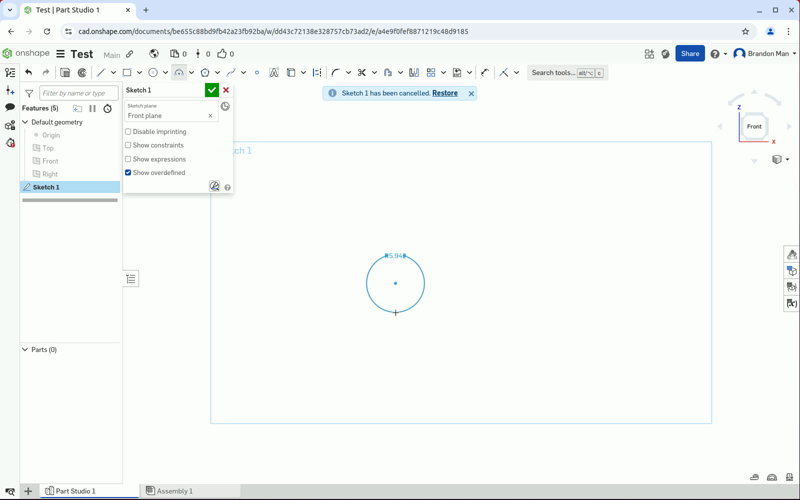
key(esc)
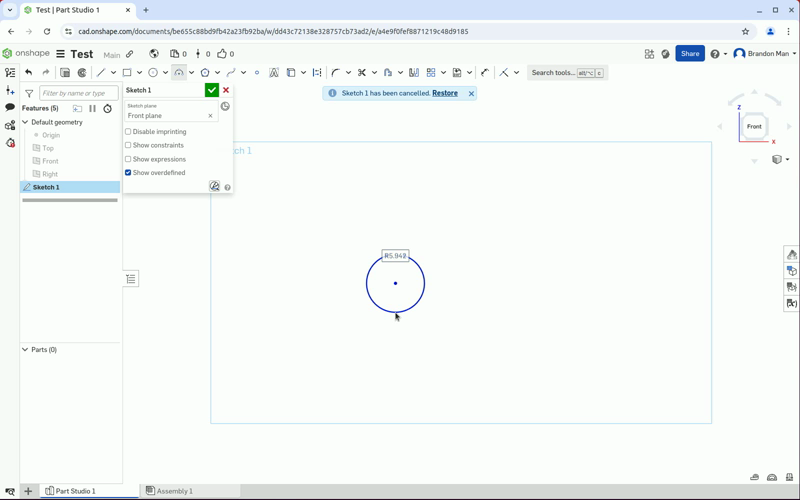
key(l)
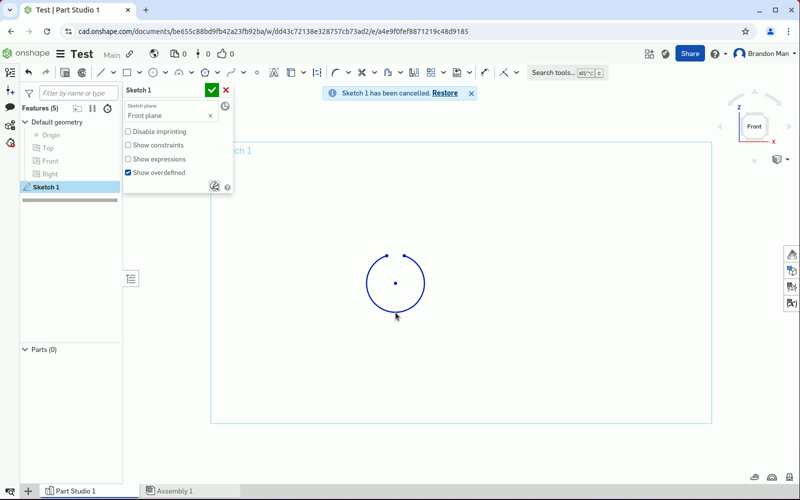
mouse_move(404, 255)
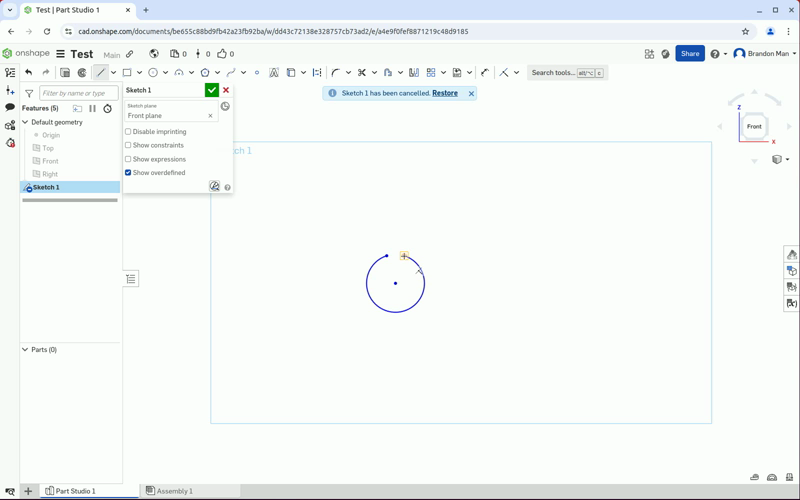
click(404, 255)
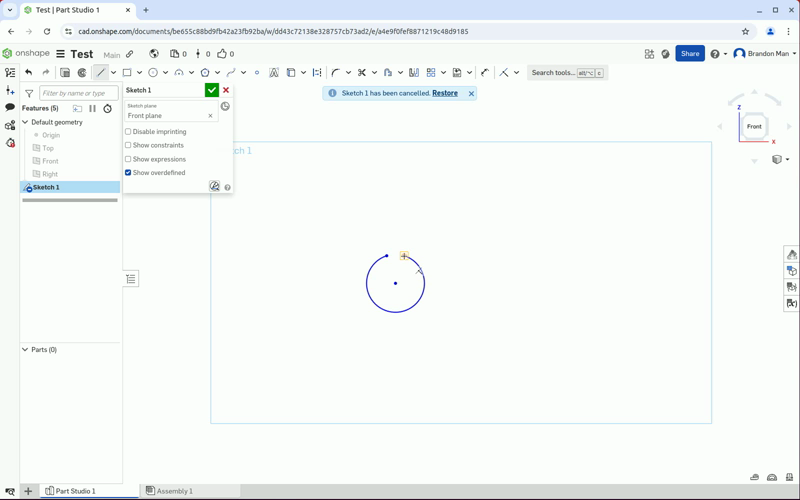
mouse_move(434, 255)
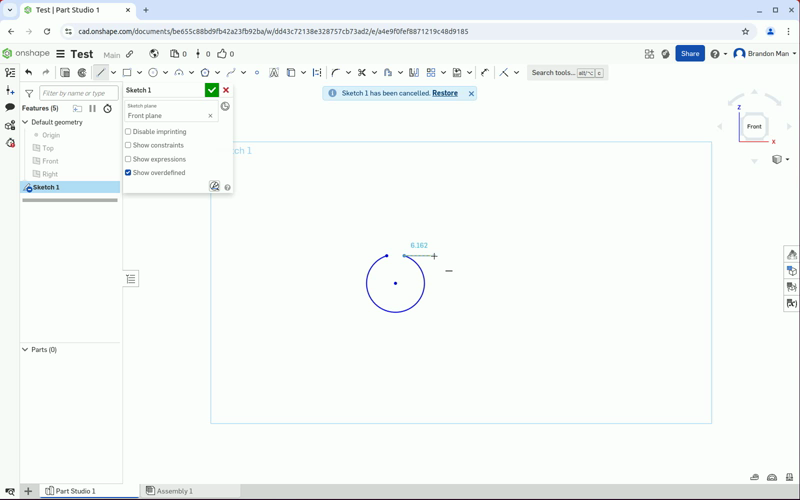
key_down(shift)
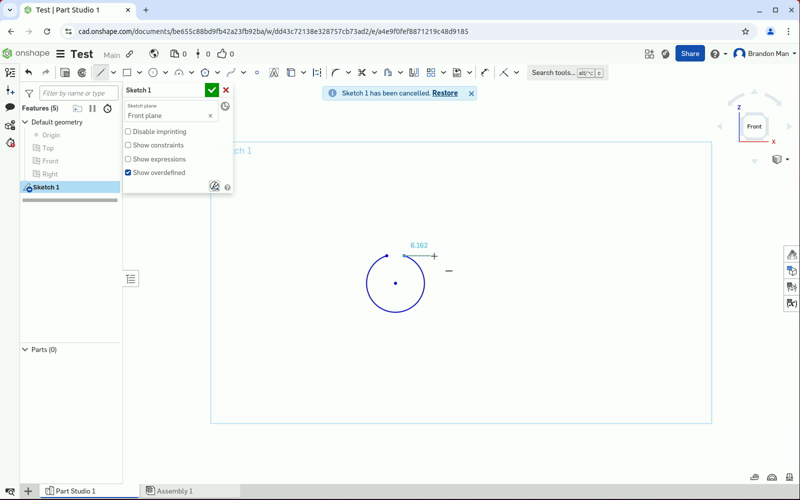
mouse_move(386, 255)
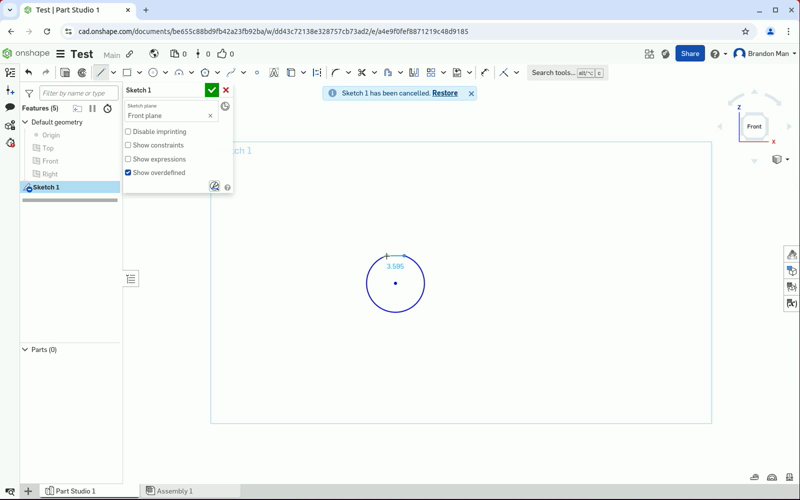
key_up(shift)
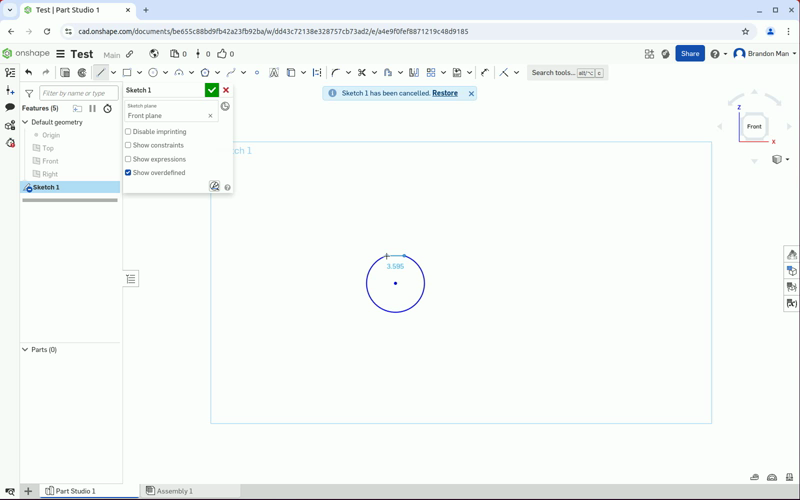
click(386, 255)
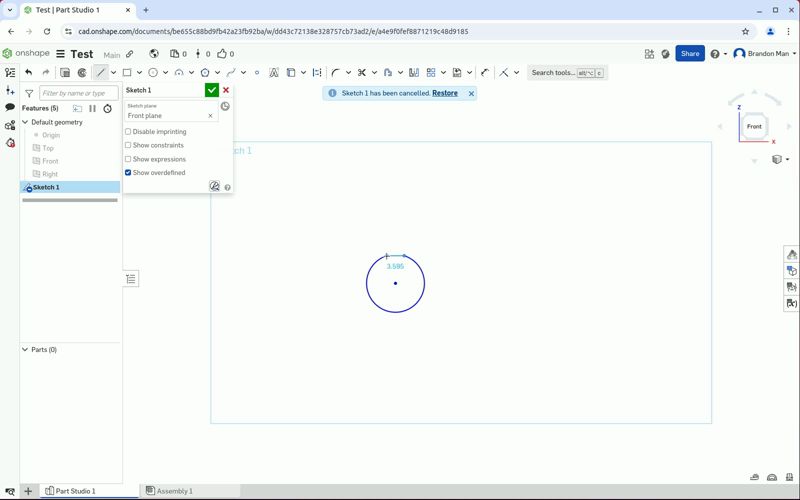
key(esc)
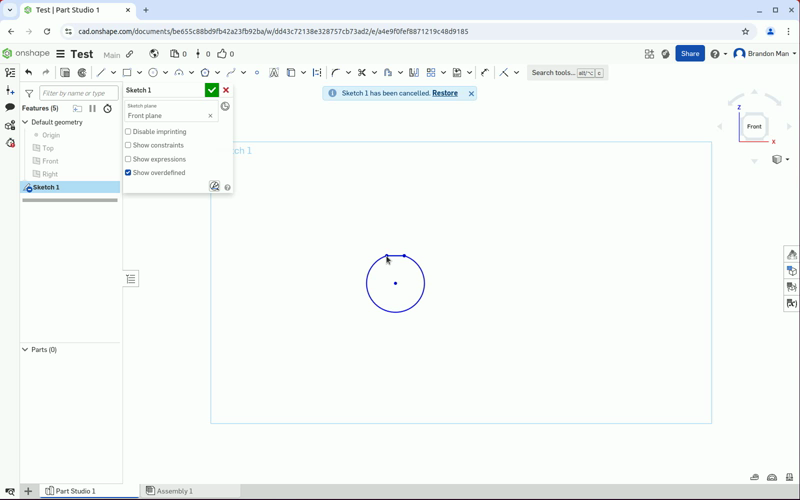
mouse_move(385, 264)
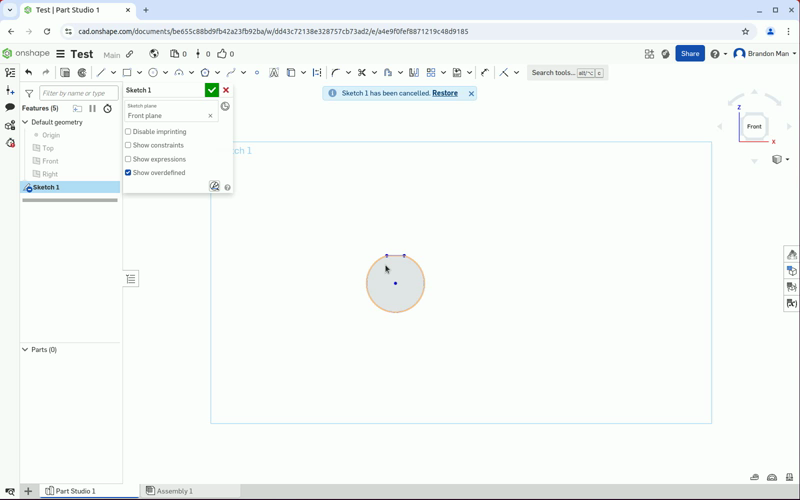
click(385, 264)
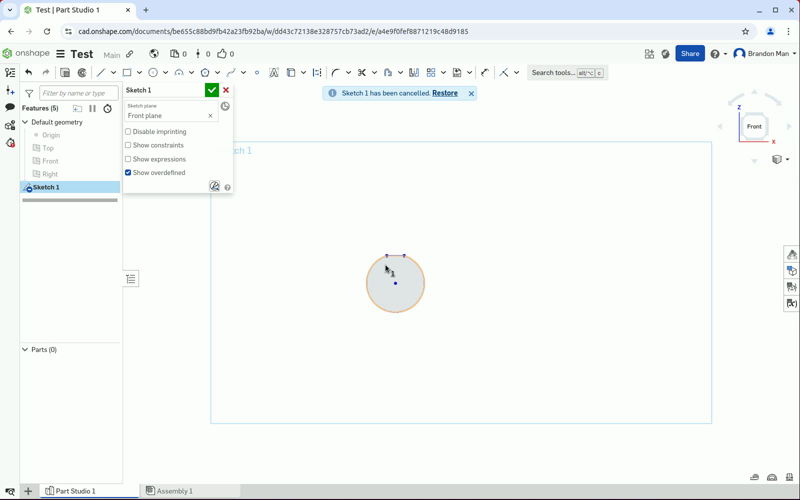
mouse_move(73, 352)
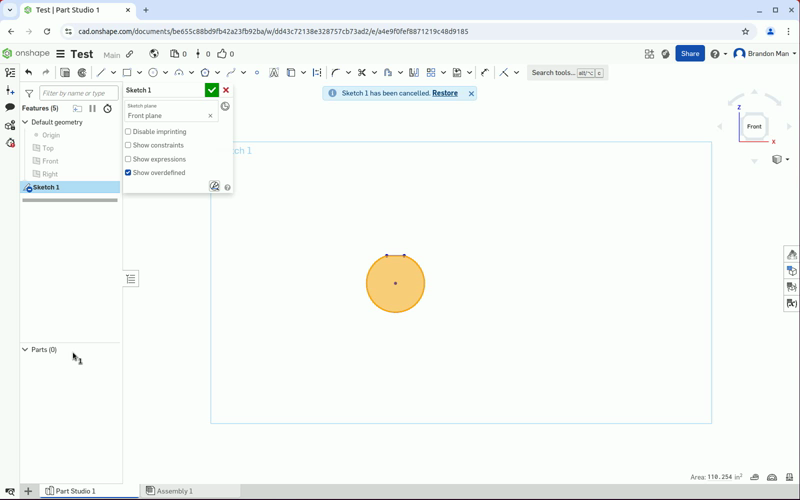
key(shift+y)
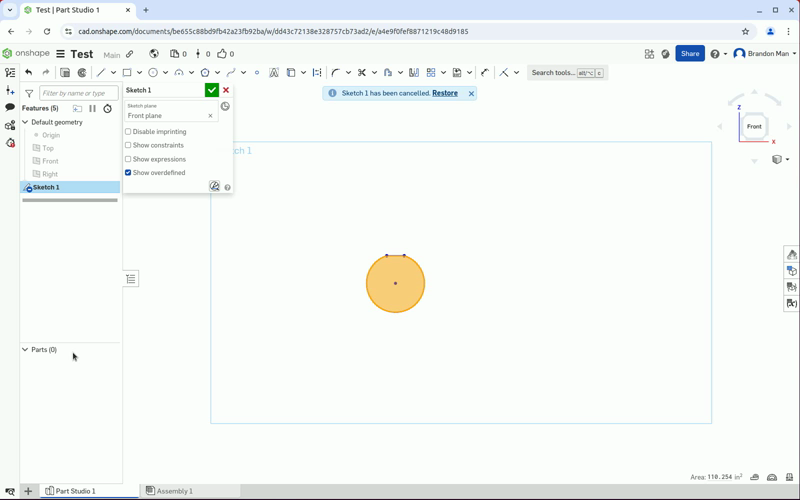
key(shift+e)
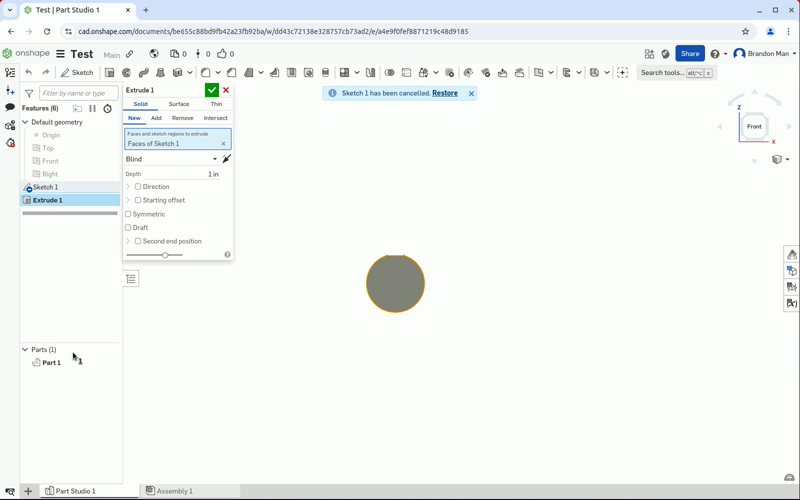
mouse_move(143, 106)
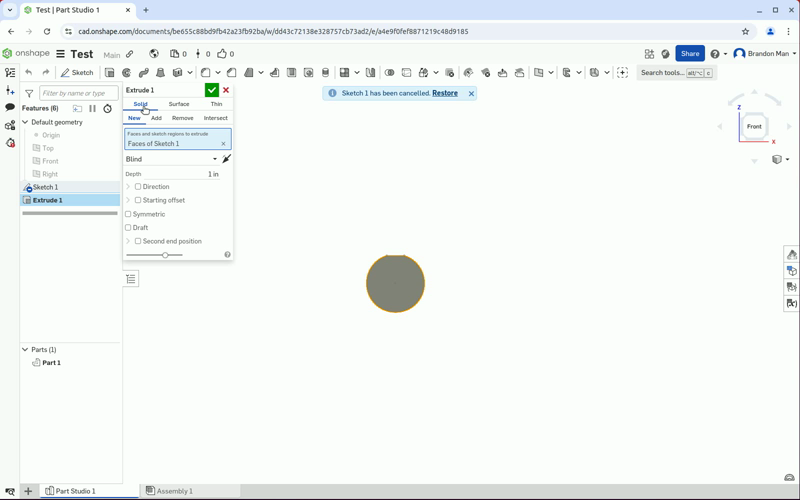
click(143, 106)
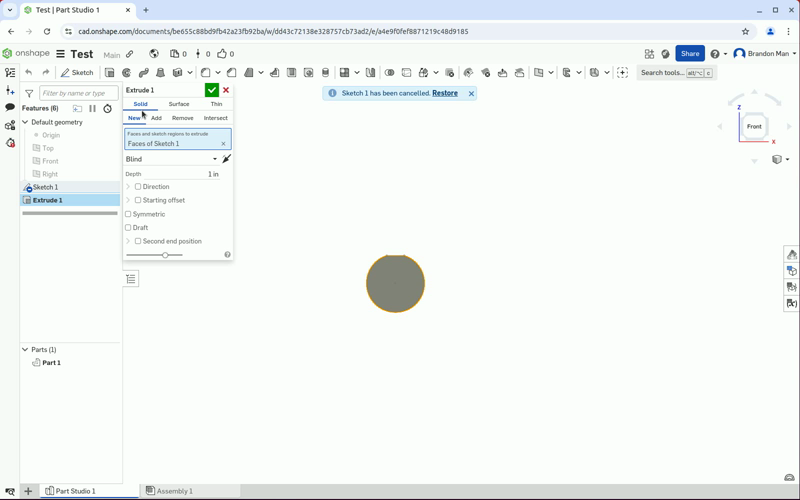
mouse_move(137, 120)
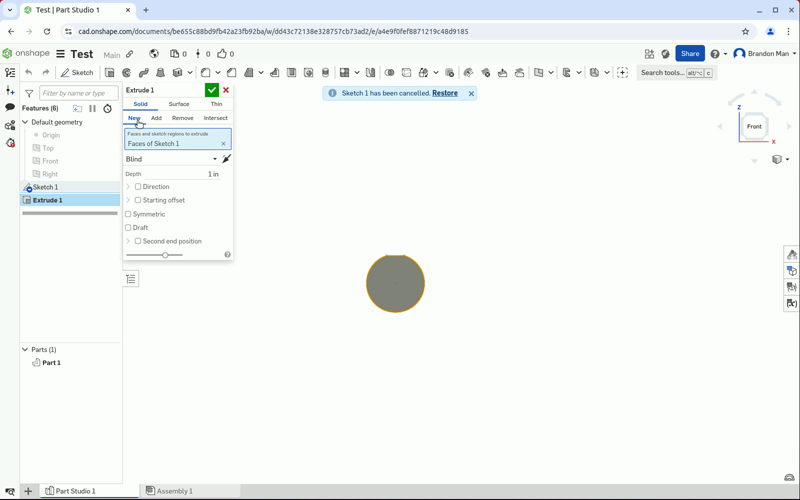
click(137, 120)
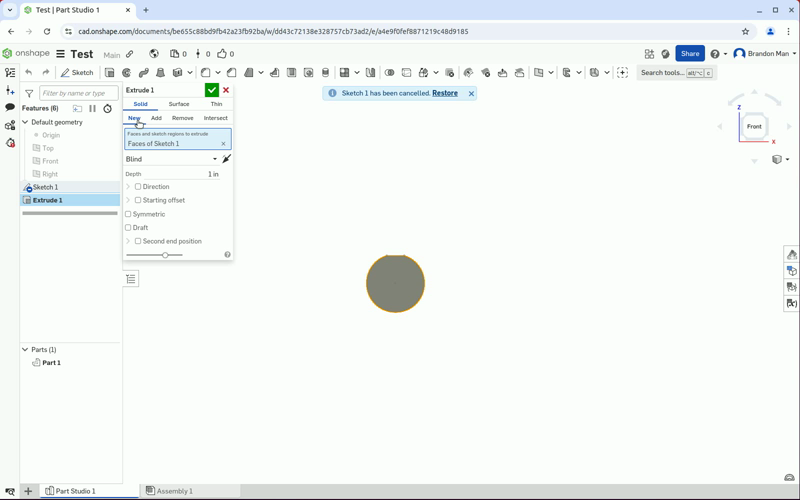
key(tab, 4)
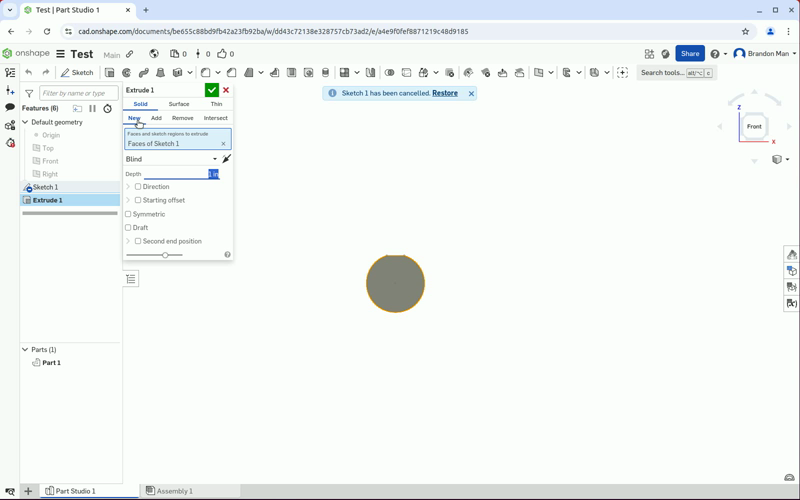
text(7.943)
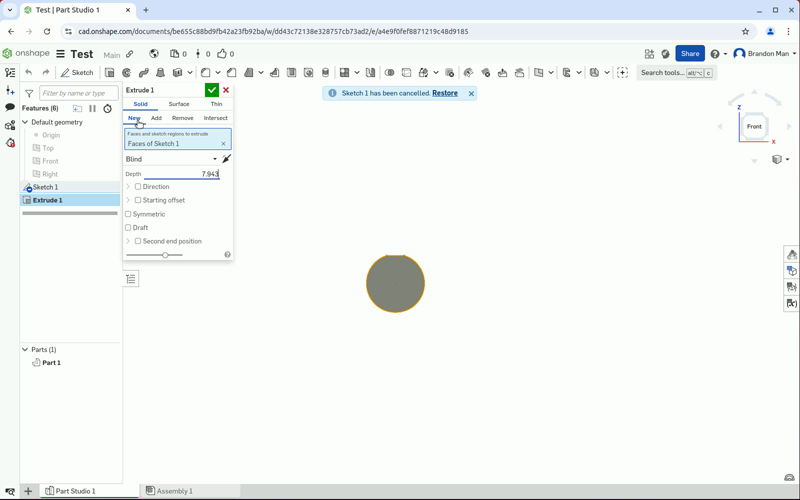
key(enter)
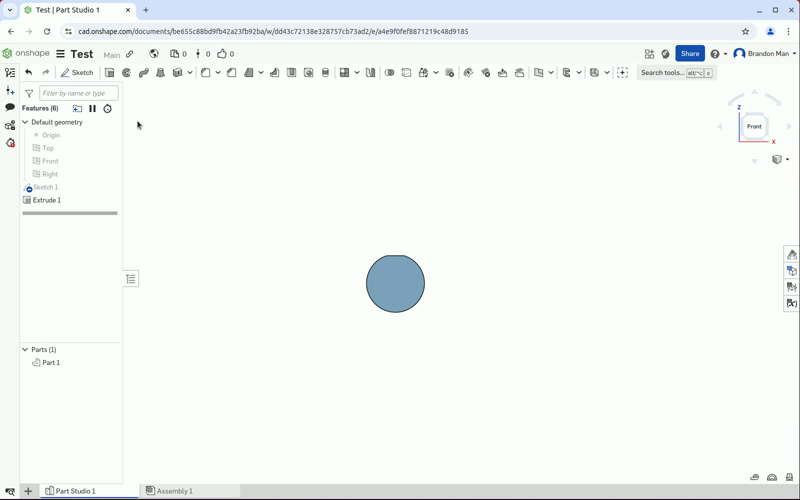
key(shift+h)
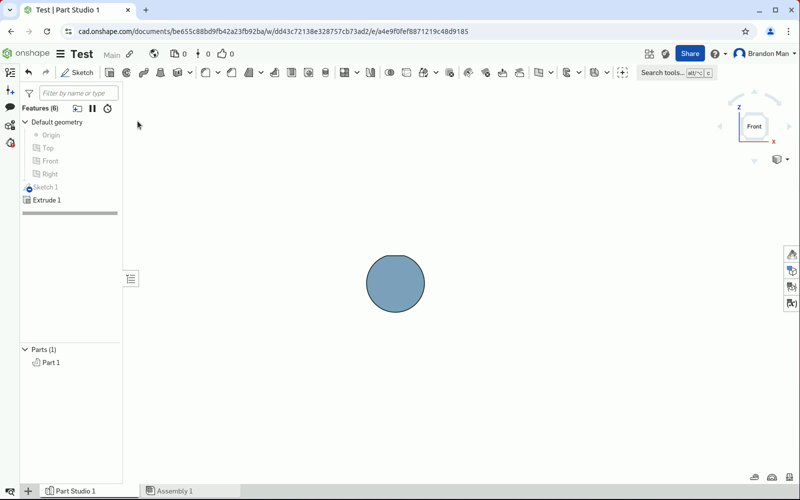
key(shift+h)
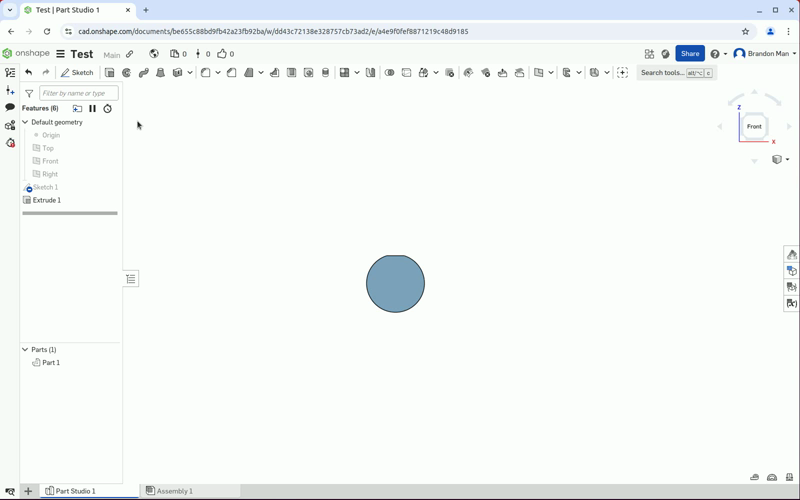
mouse_move(73, 189)
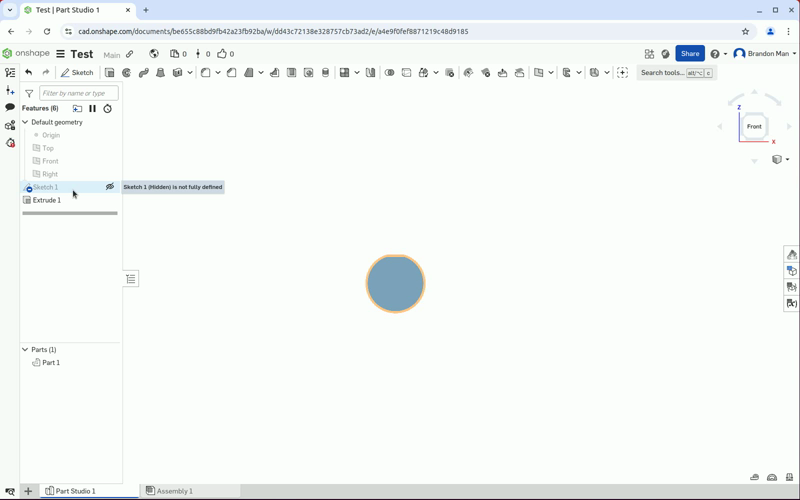
click(73, 189)
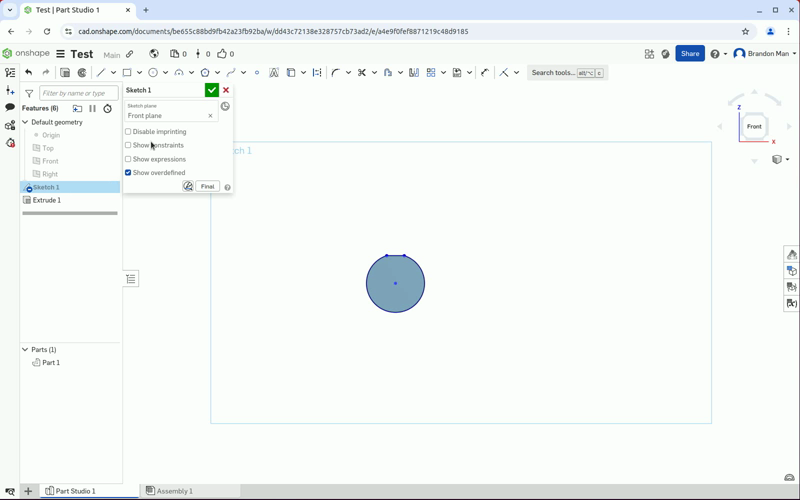
mouse_move(229, 92)
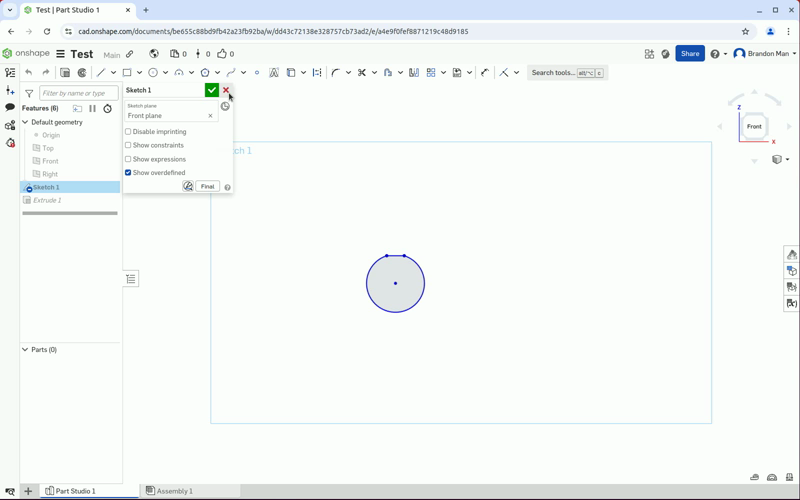
click(229, 92)
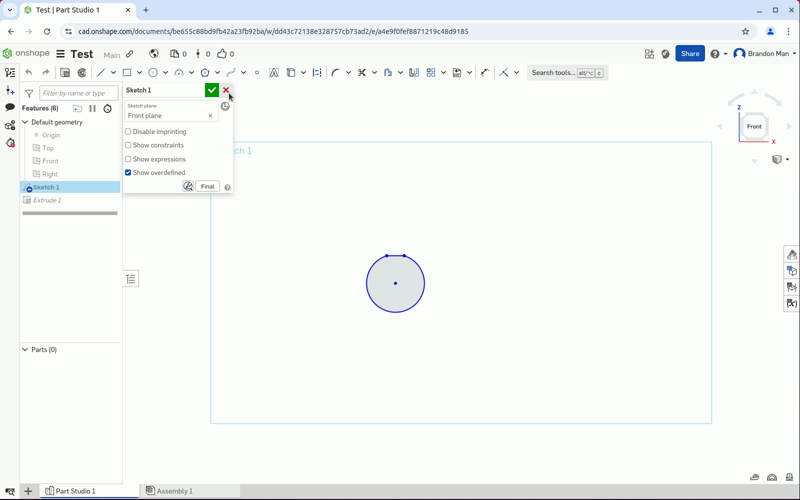
key(shift+s)
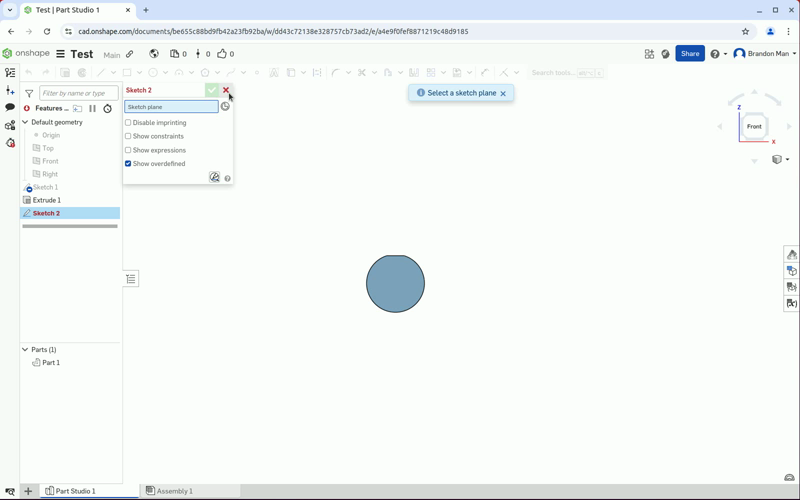
mouse_move(73, 163)
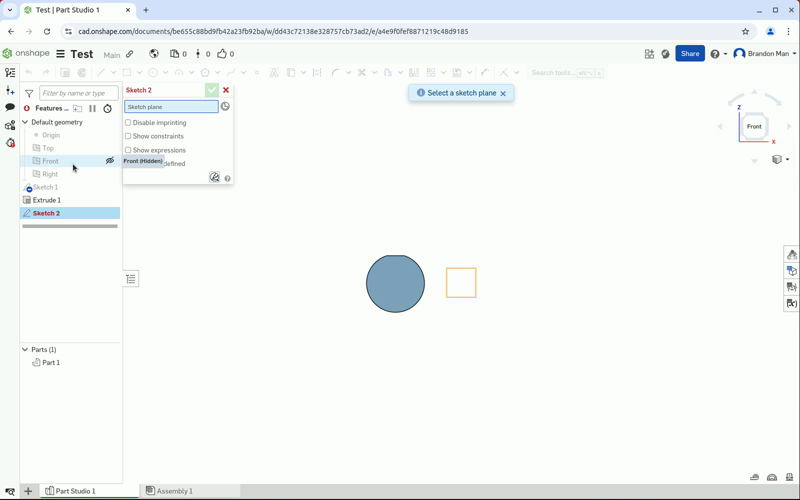
click(73, 163)
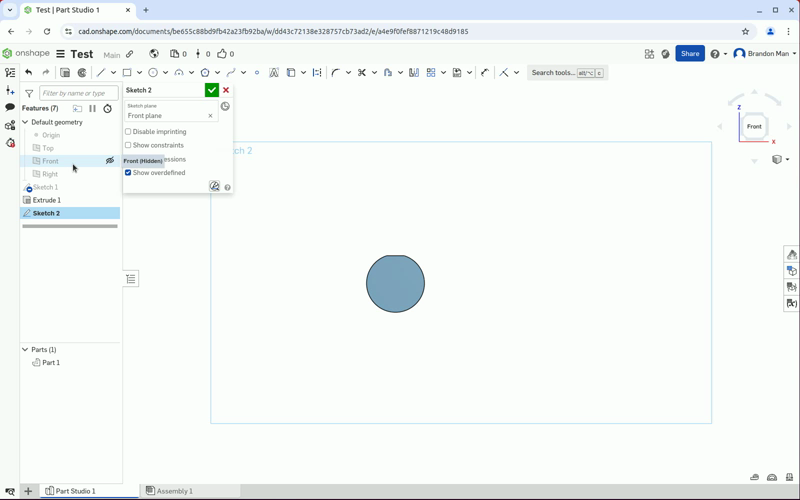
mouse_move(73, 352)
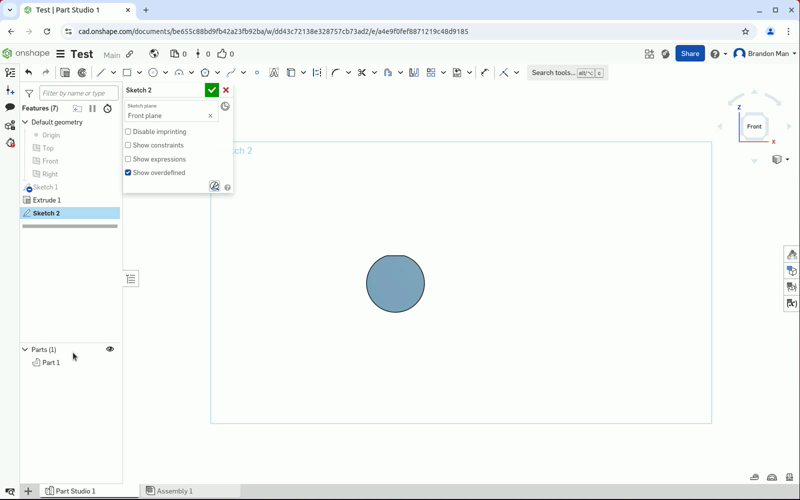
key(y)
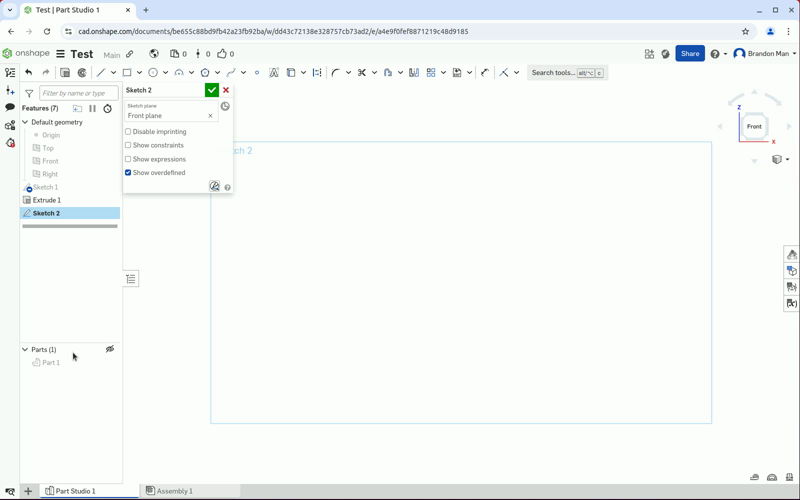
key(a)
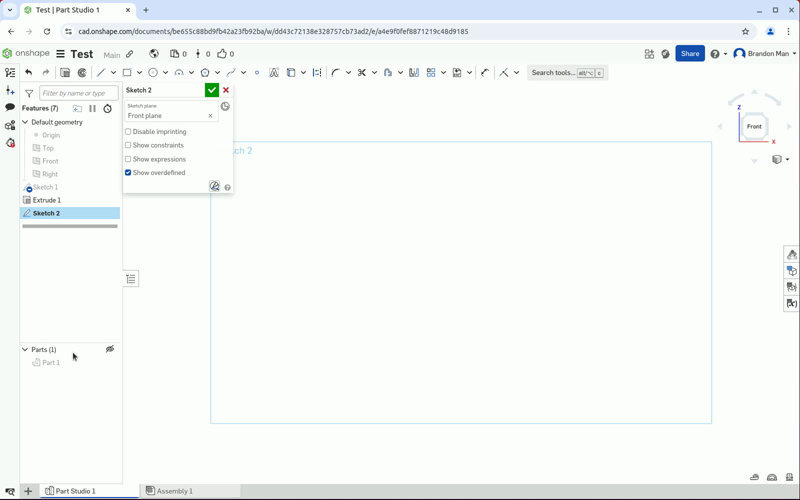
key_down(shift)
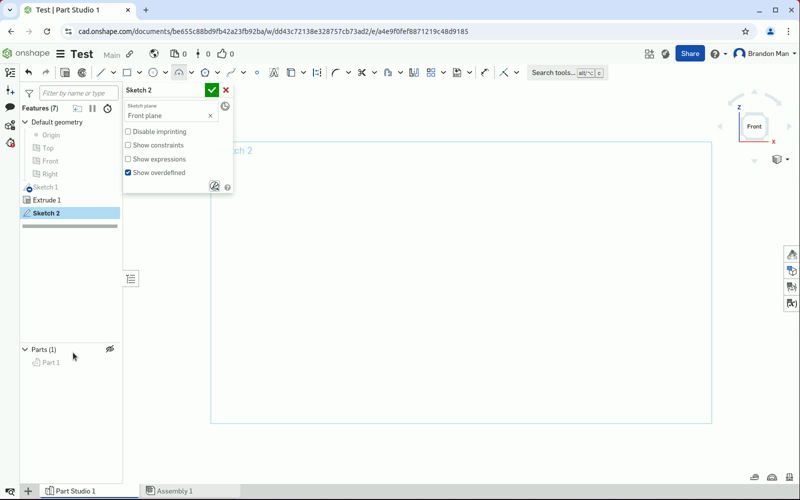
mouse_move(535, 255)
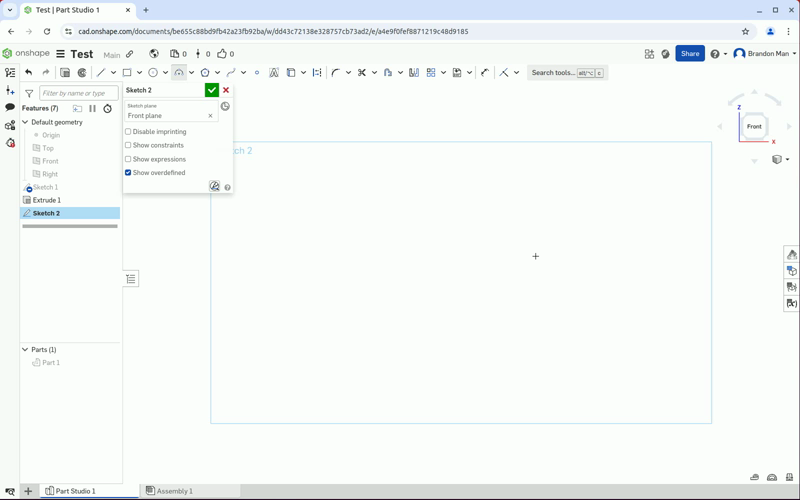
click(535, 255)
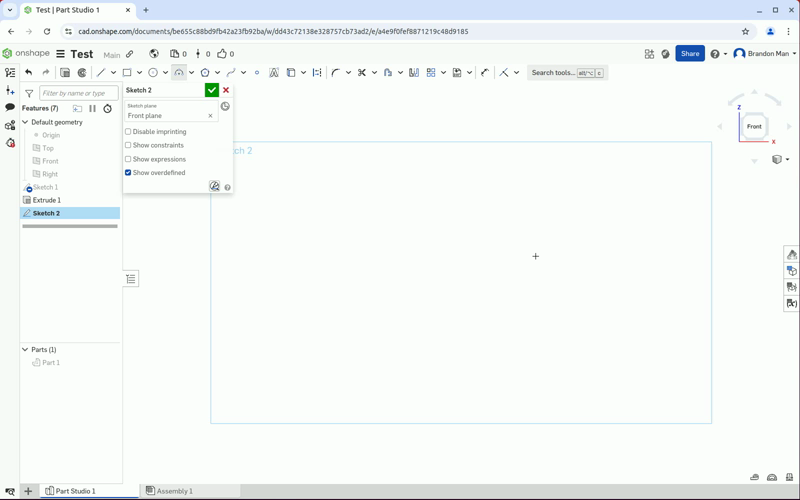
key_up(shift)
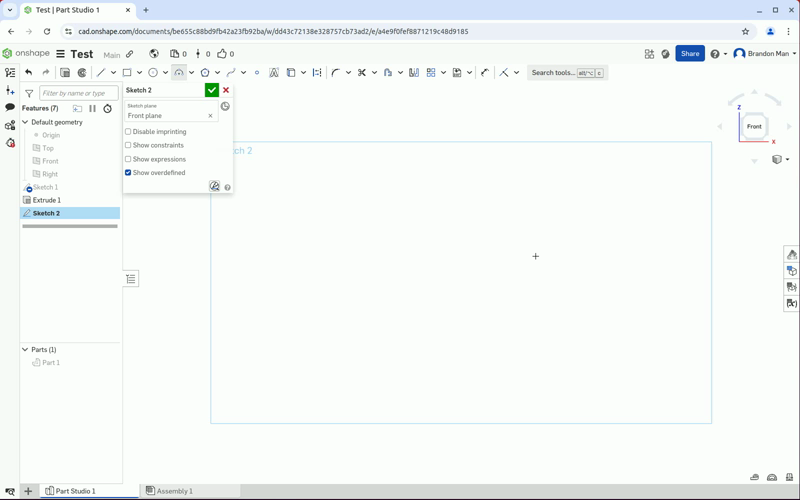
key_down(shift)
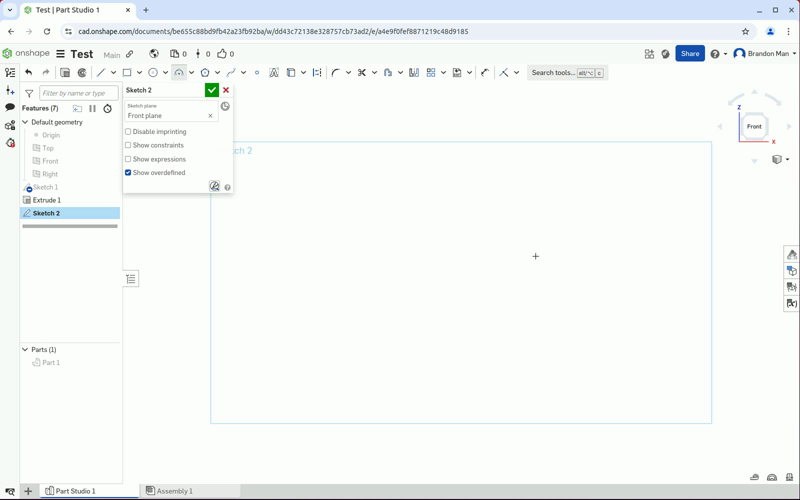
mouse_move(544, 255)
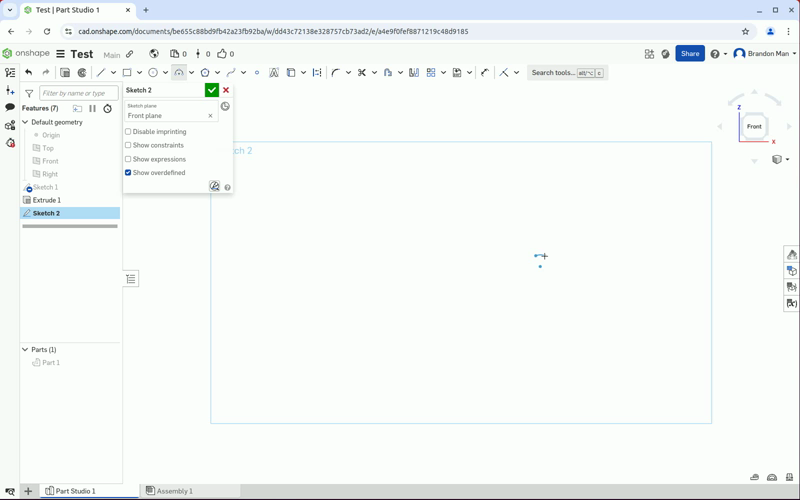
click(544, 255)
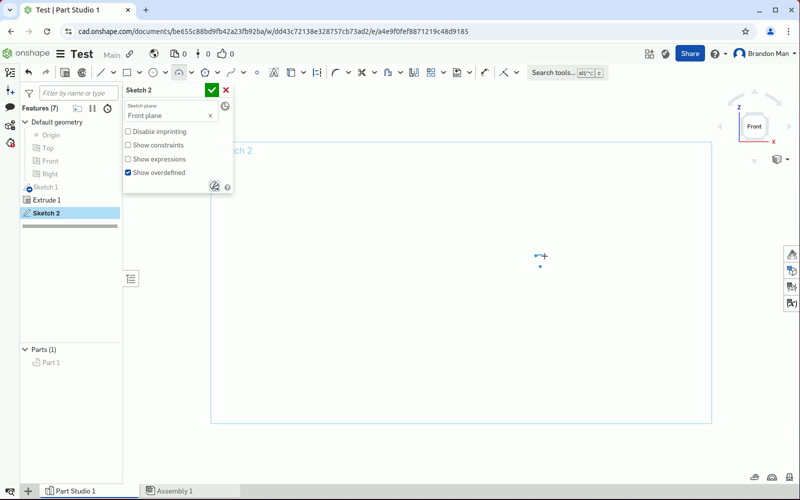
mouse_move(540, 310)
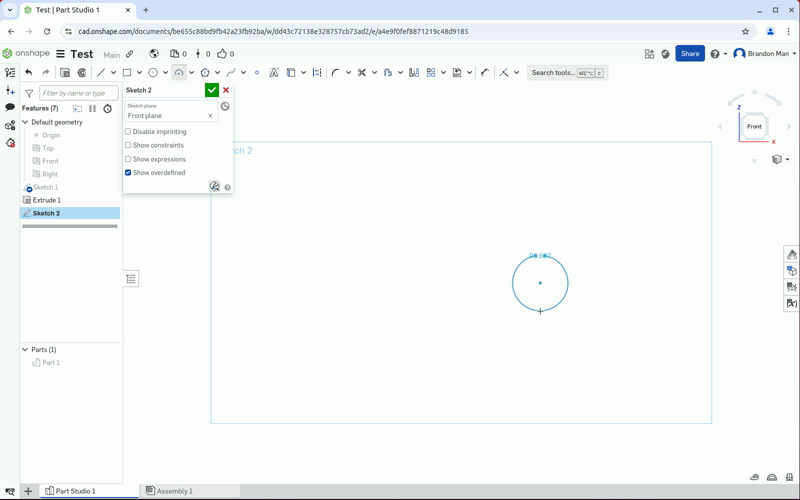
click(540, 310)
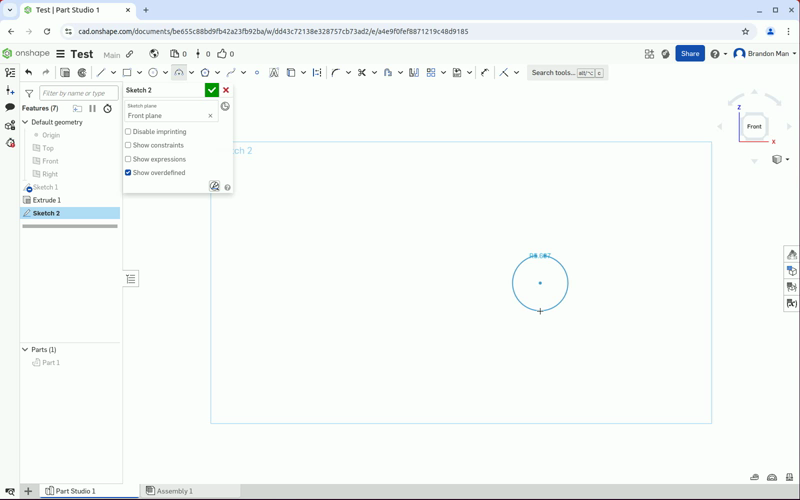
key_up(shift)
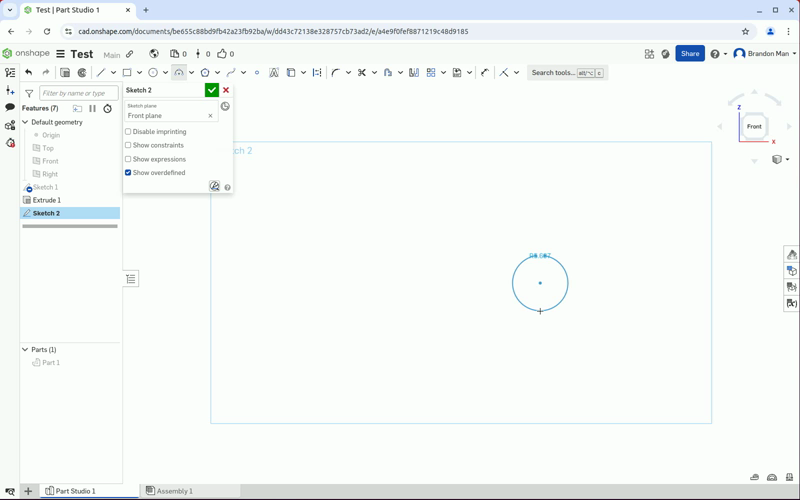
key(esc)
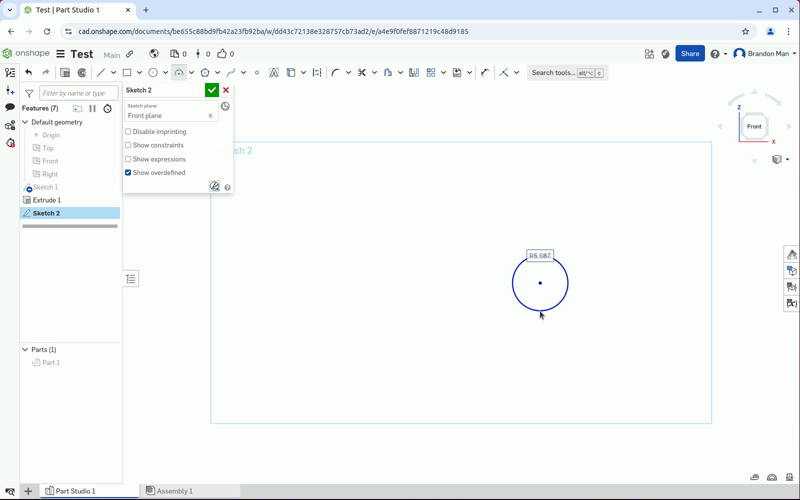
key(l)
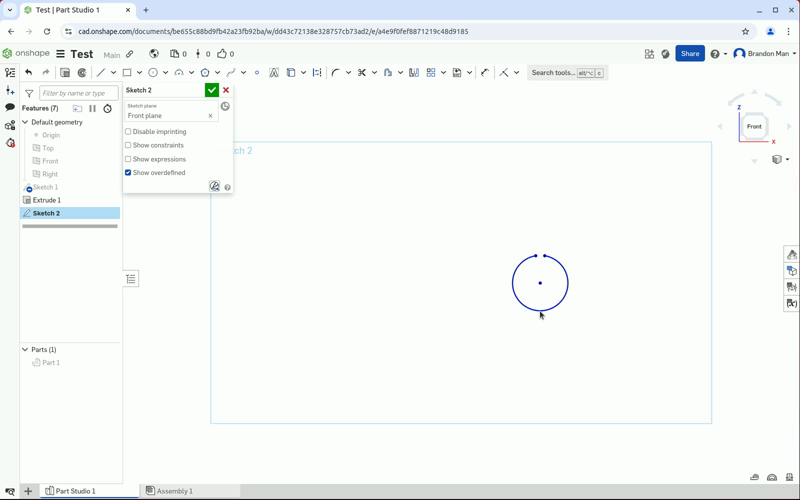
mouse_move(544, 255)
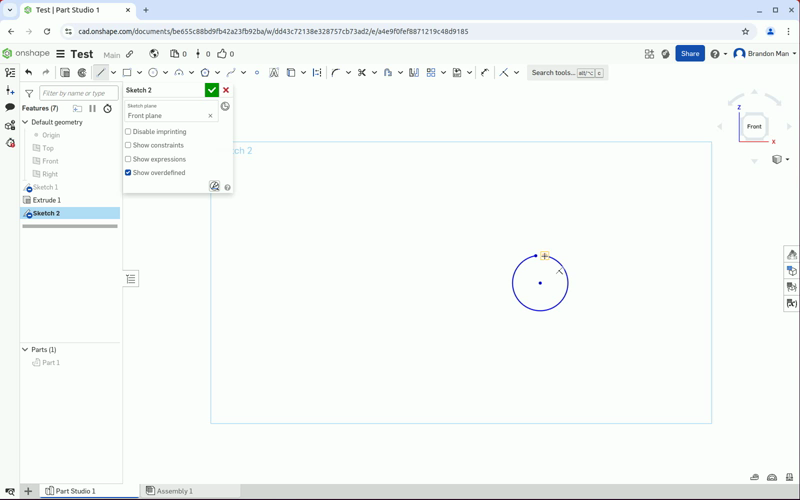
click(544, 255)
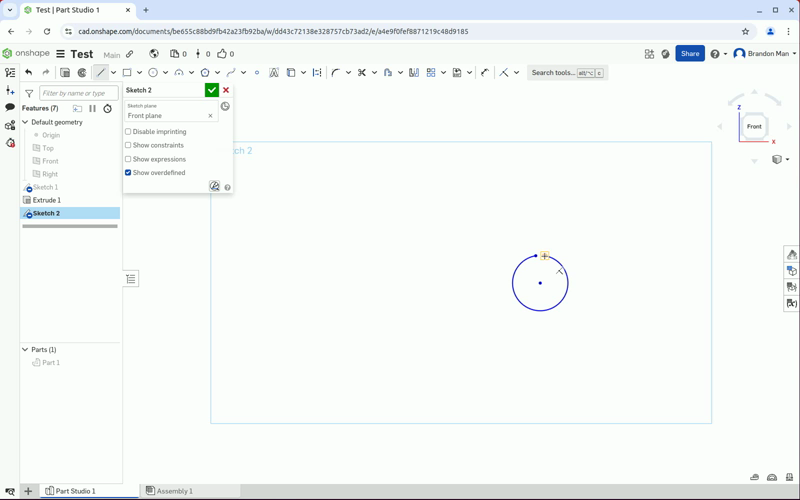
mouse_move(574, 255)
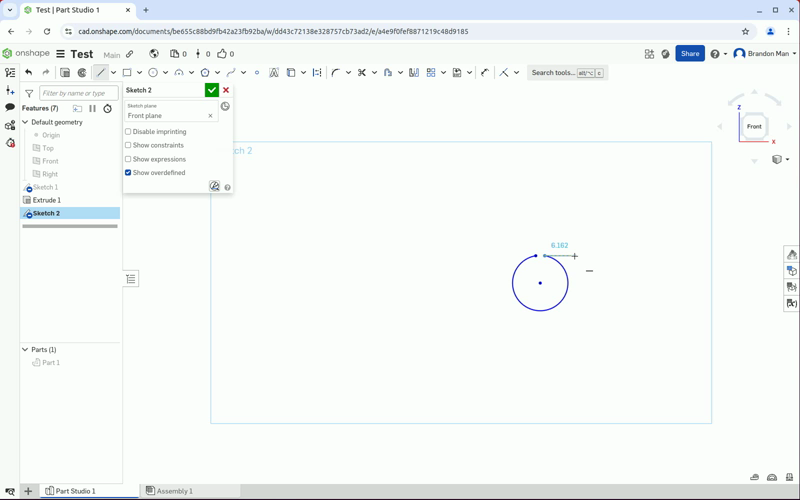
key_down(shift)
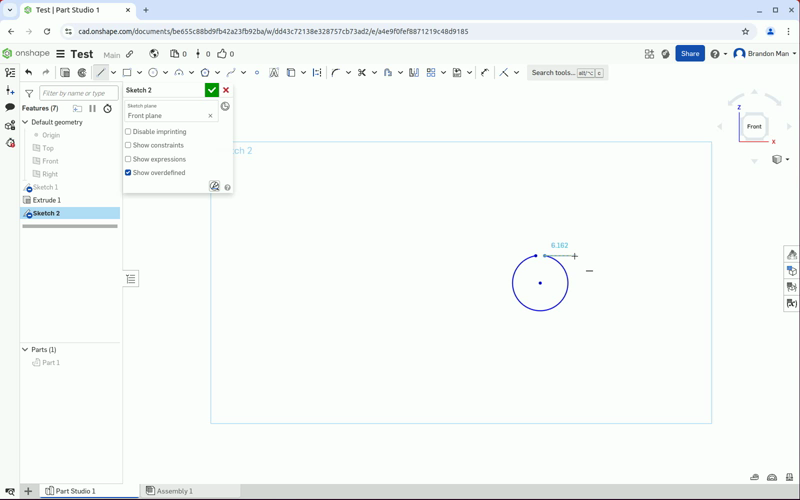
mouse_move(535, 255)
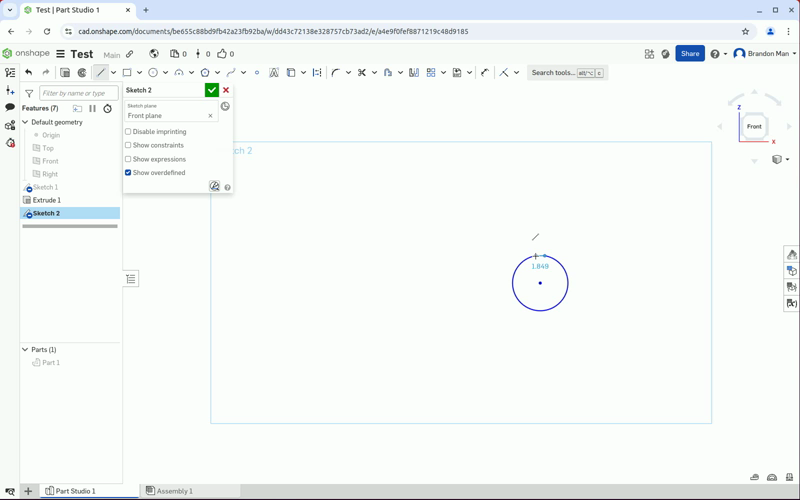
key_up(shift)
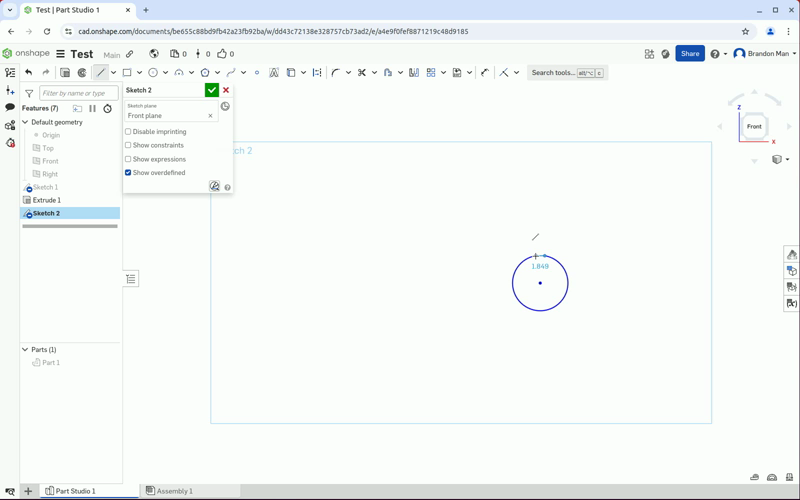
click(535, 255)
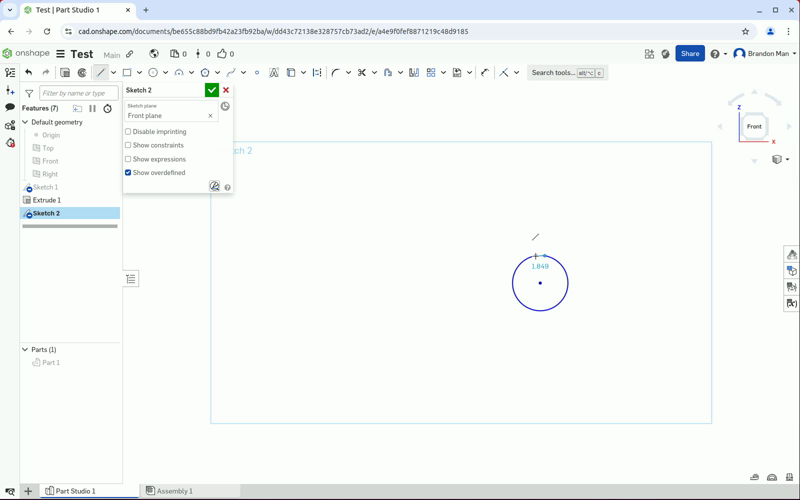
key(esc)
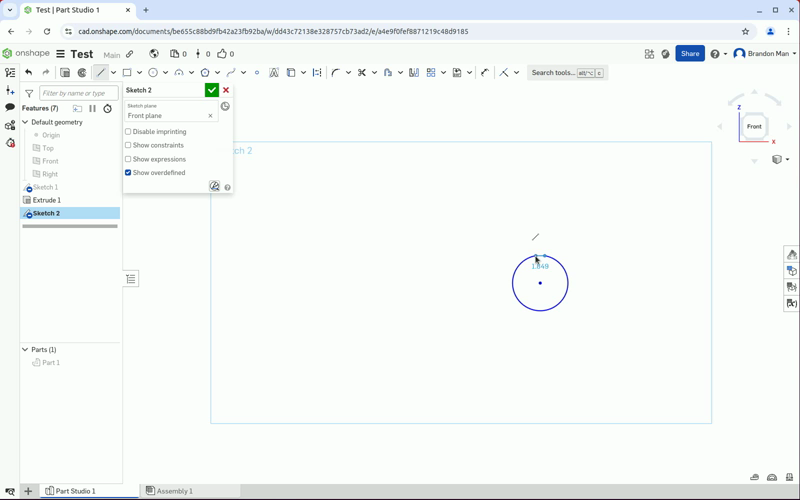
mouse_move(516, 284)
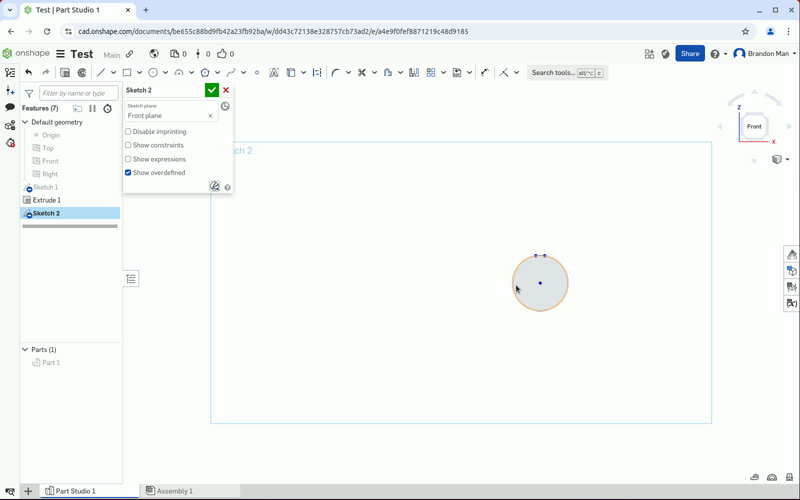
click(516, 284)
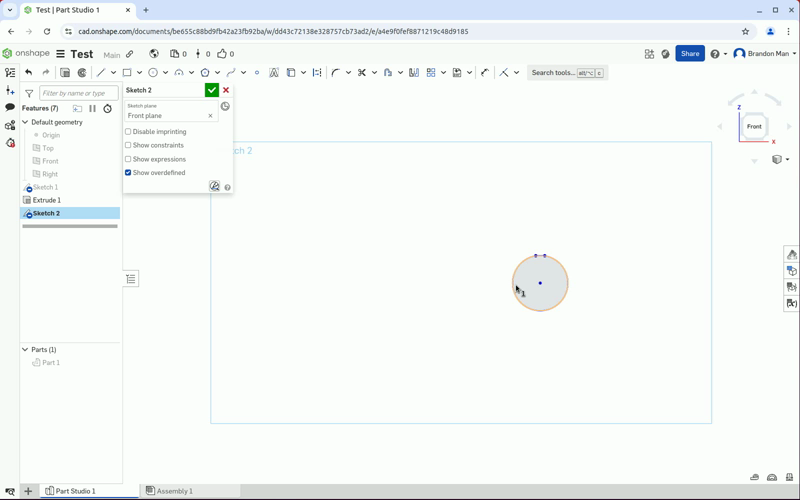
mouse_move(73, 352)
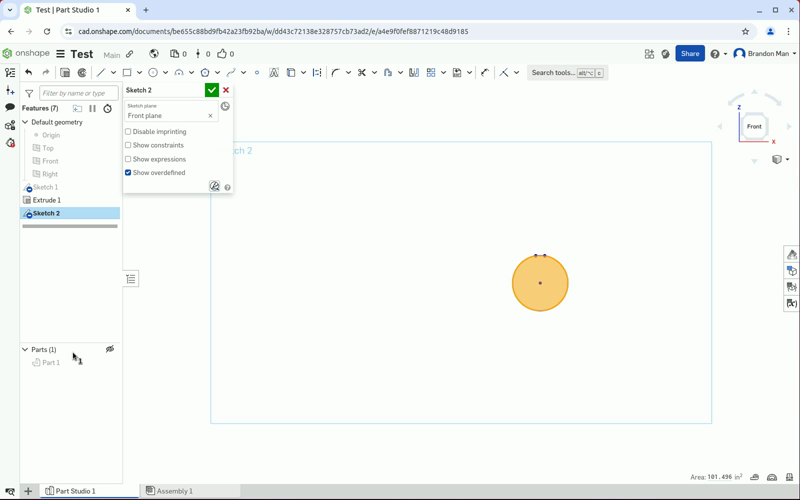
key(shift+y)
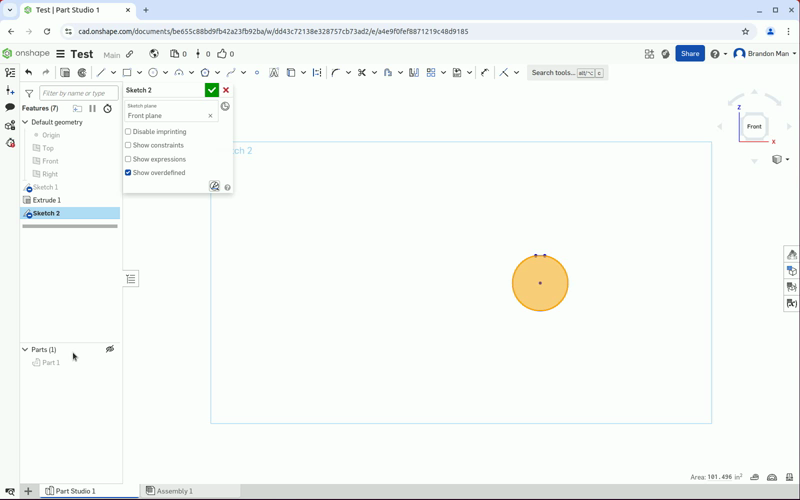
key(shift+e)
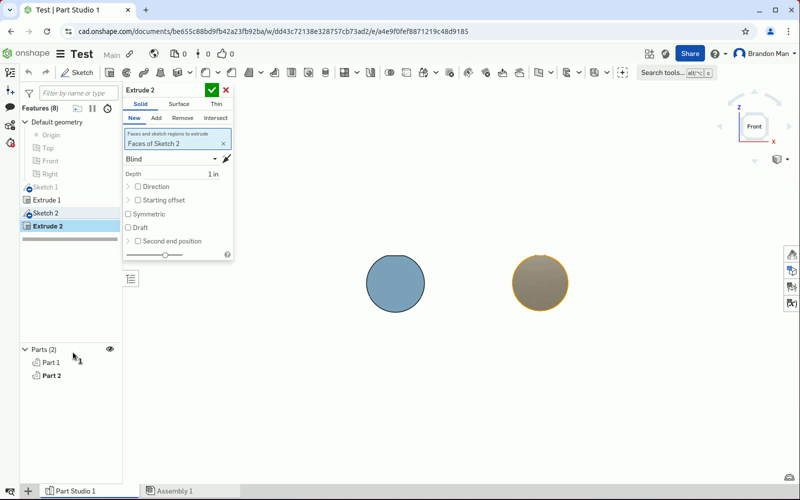
mouse_move(143, 106)
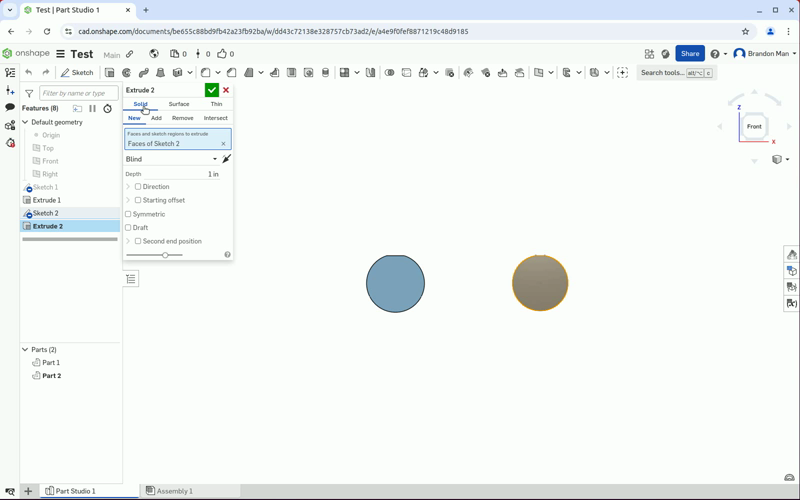
click(143, 106)
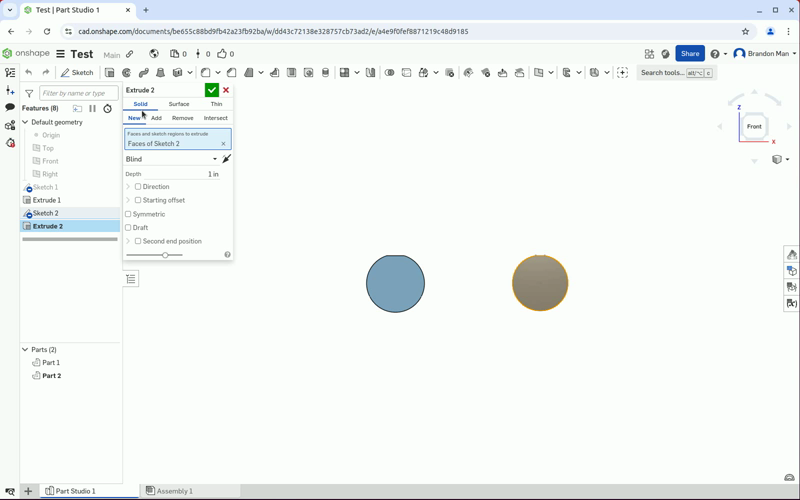
mouse_move(137, 120)
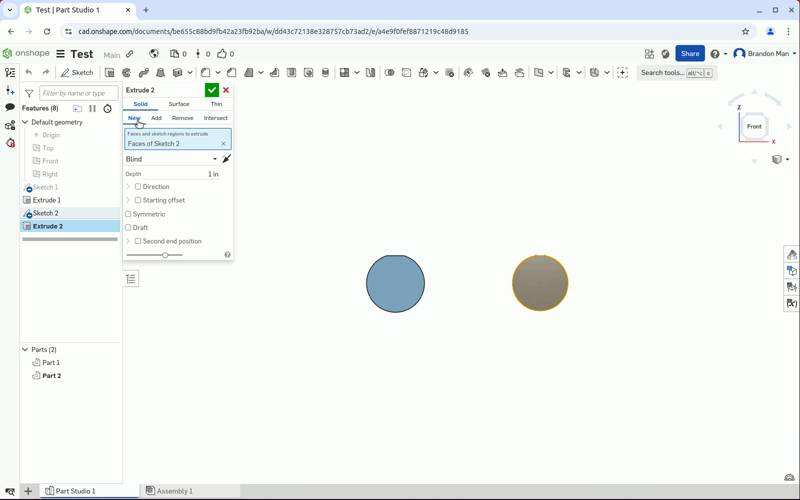
click(137, 120)
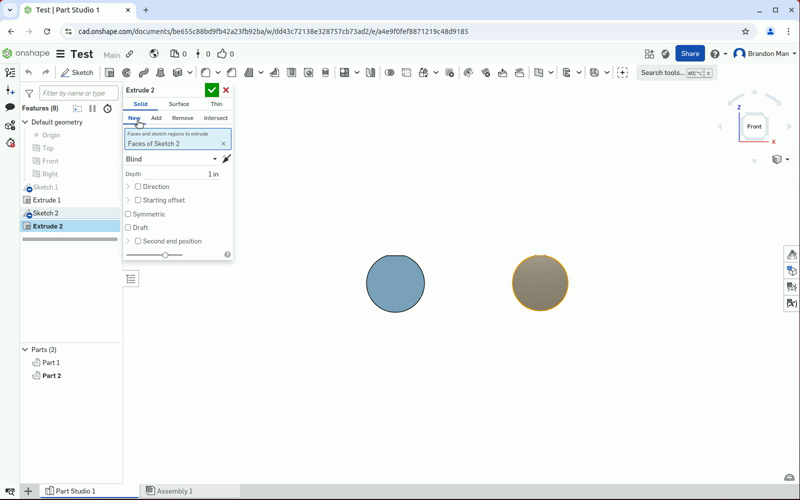
key(tab, 4)
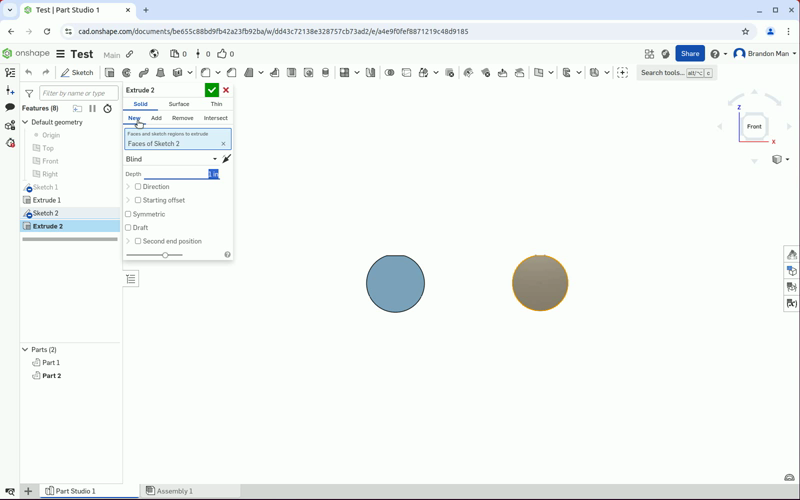
text(7.943)
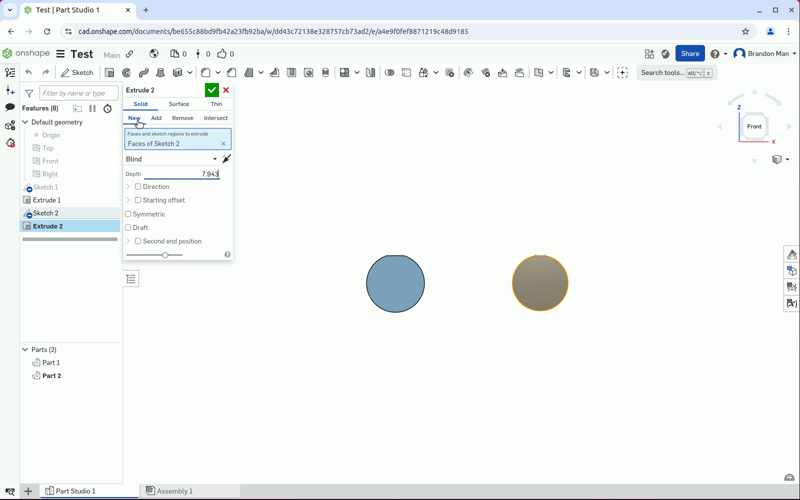
key(enter)
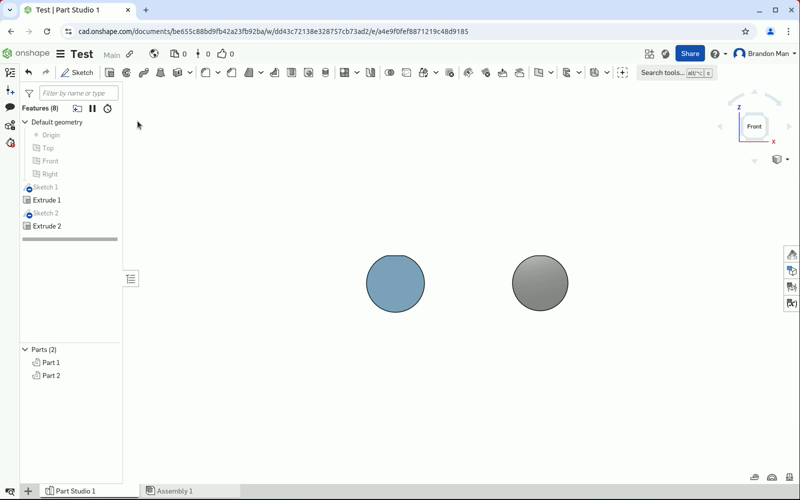
key(shift+h)
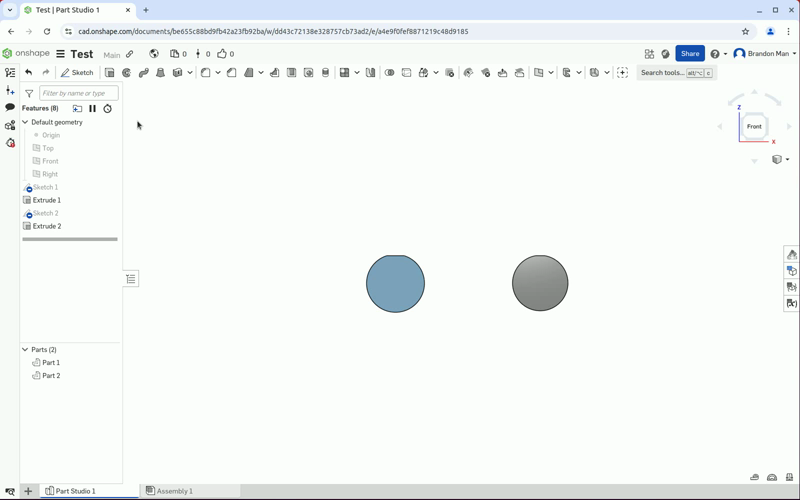
key(shift+h)
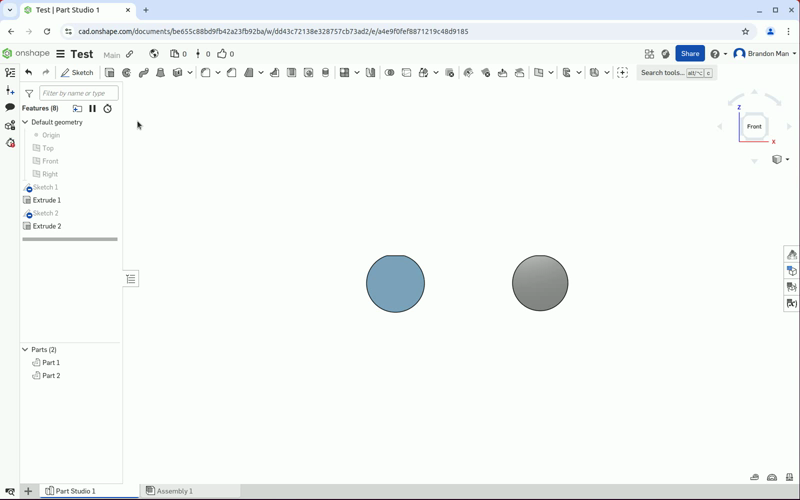
mouse_move(73, 189)
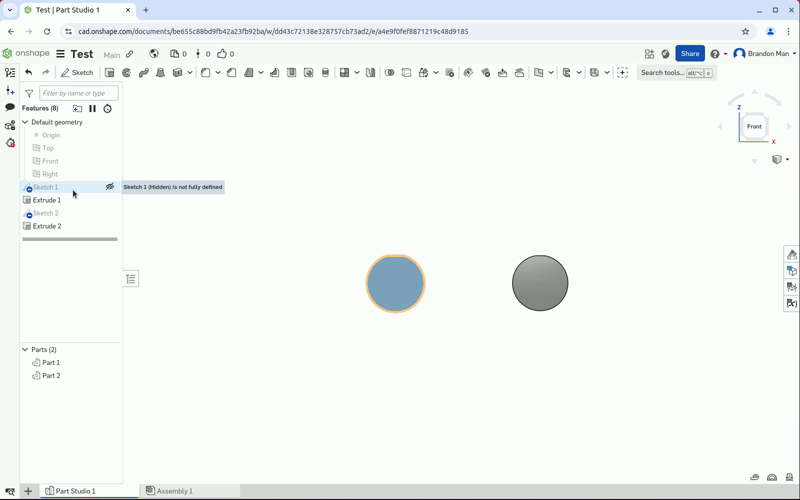
click(73, 189)
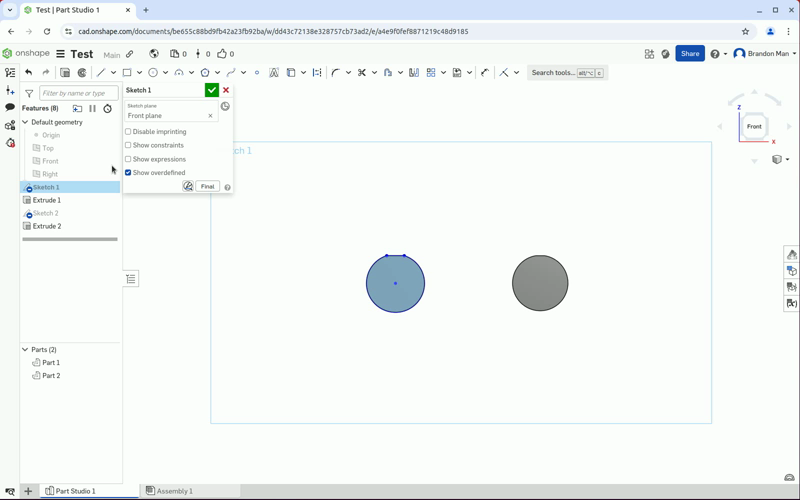
mouse_move(229, 92)
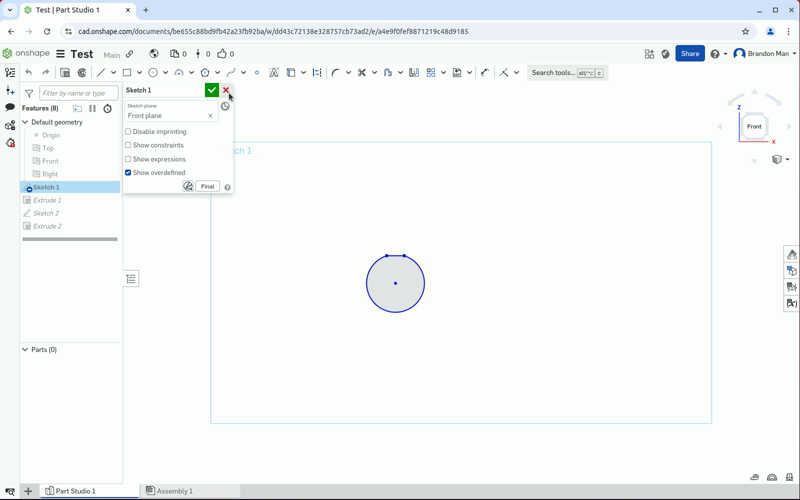
click(229, 92)
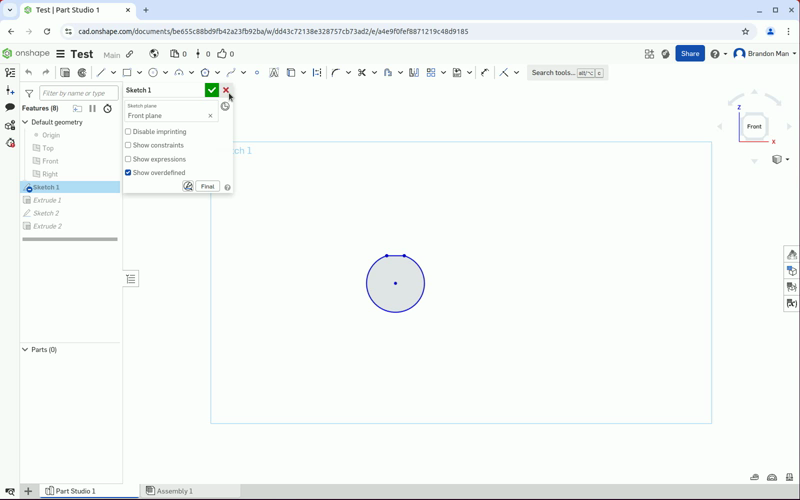
key(shift+s)
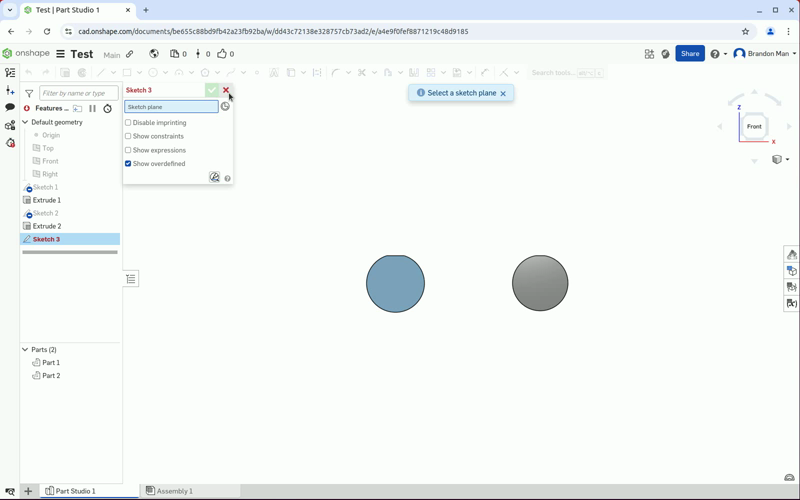
mouse_move(73, 163)
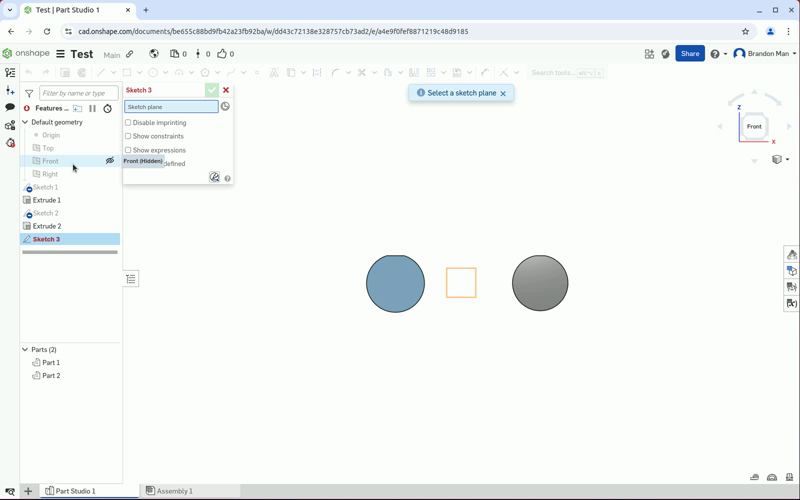
click(73, 163)
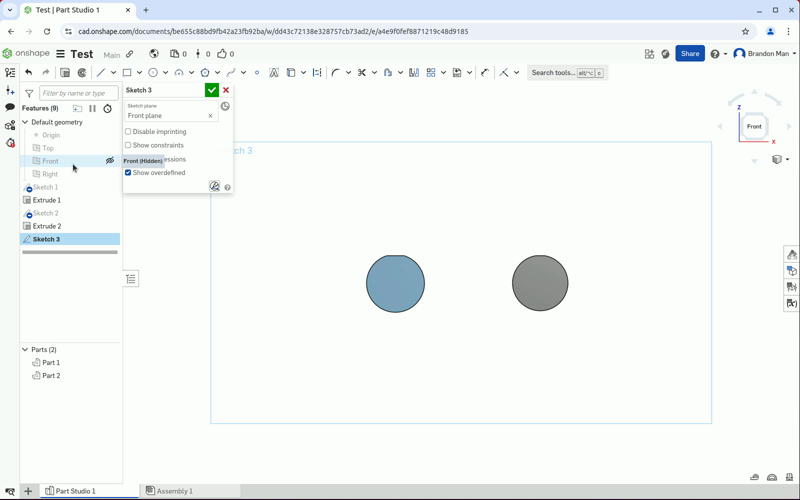
mouse_move(73, 352)
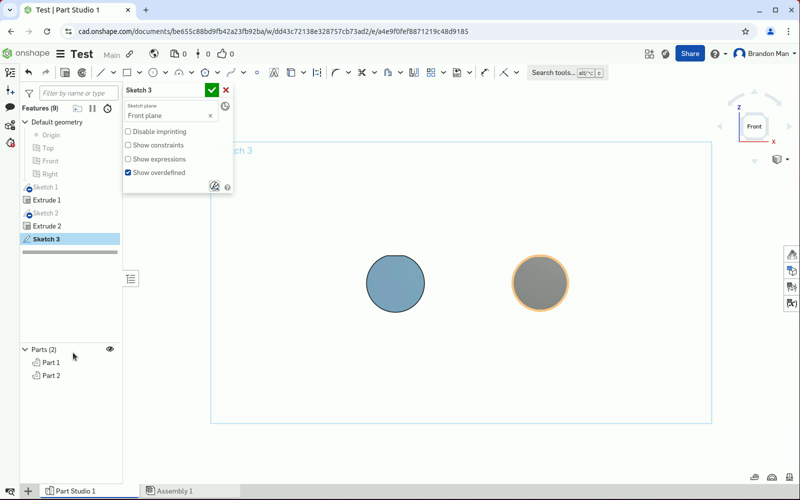
key(y)
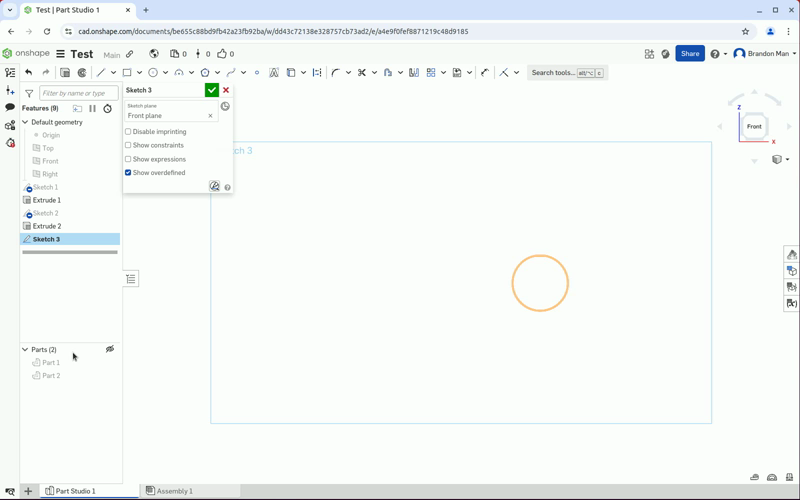
key(a)
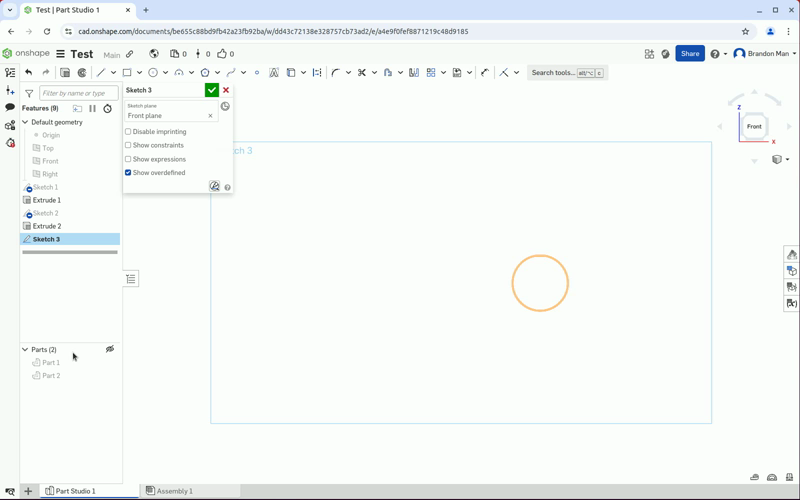
key_down(shift)
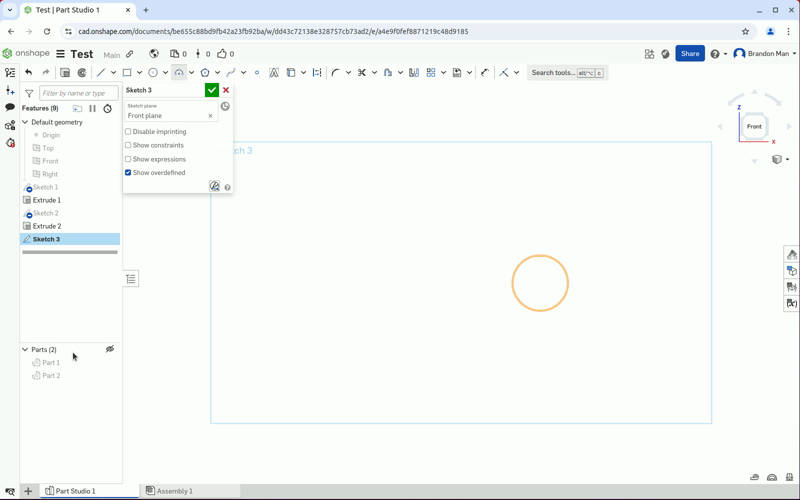
mouse_move(403, 255)
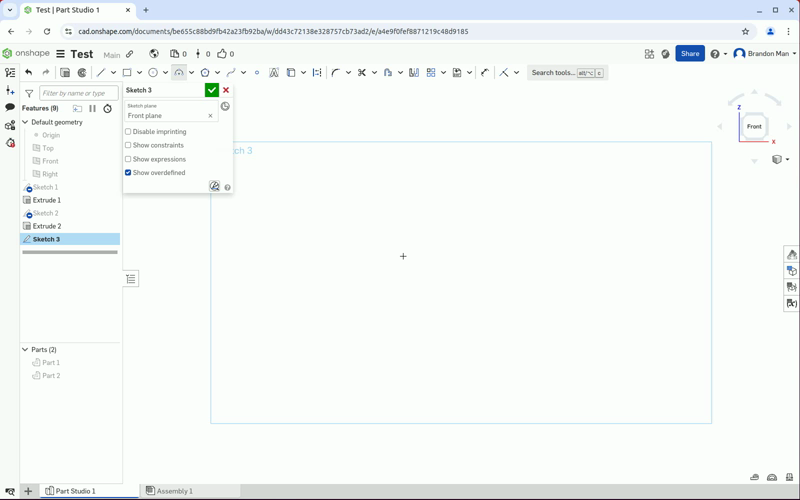
click(403, 255)
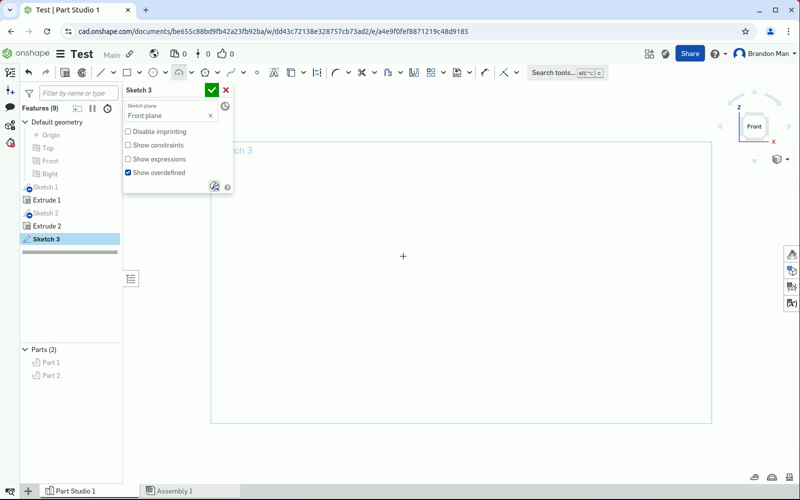
key_up(shift)
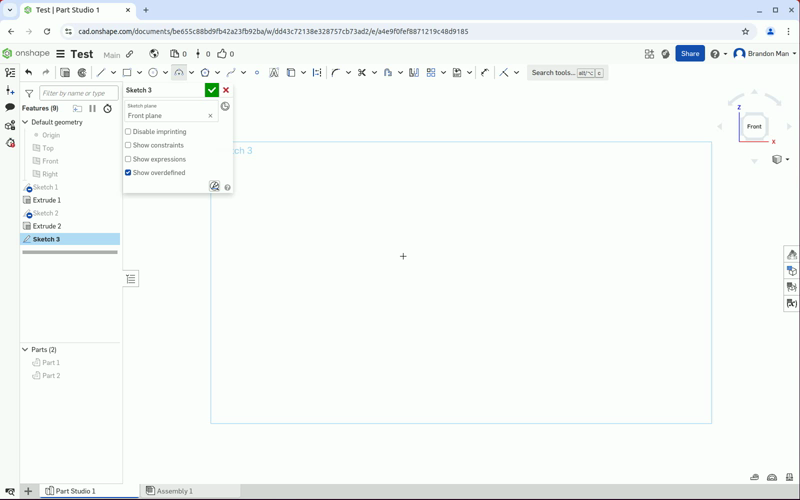
key_down(shift)
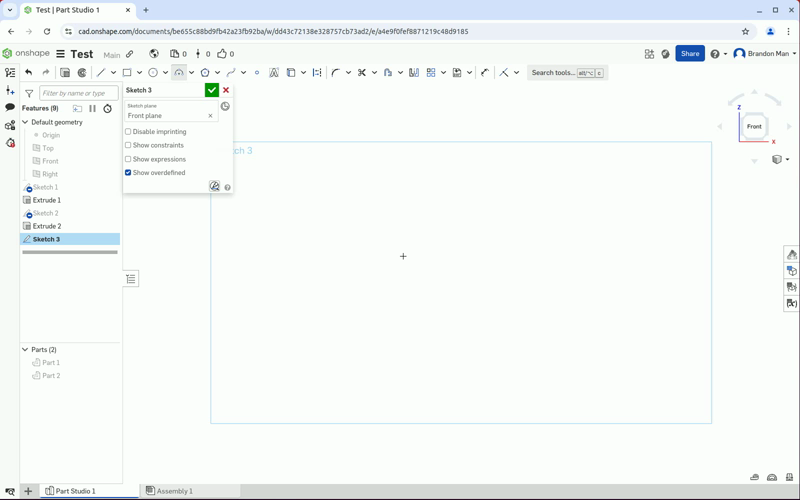
mouse_move(422, 283)
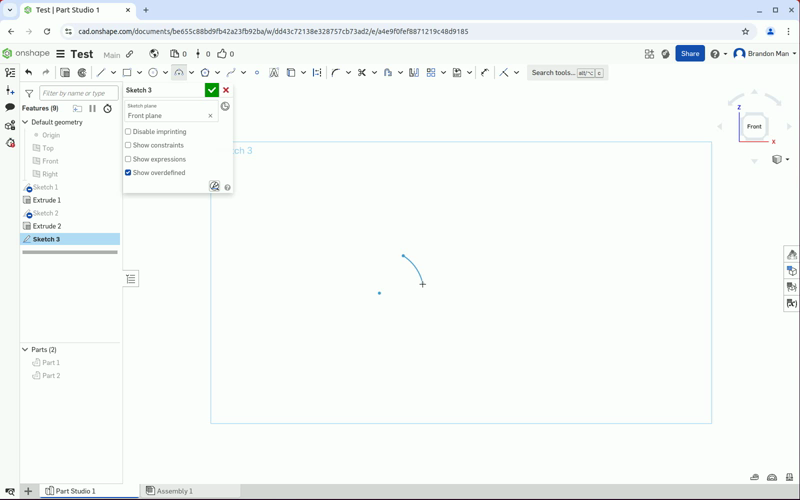
click(422, 283)
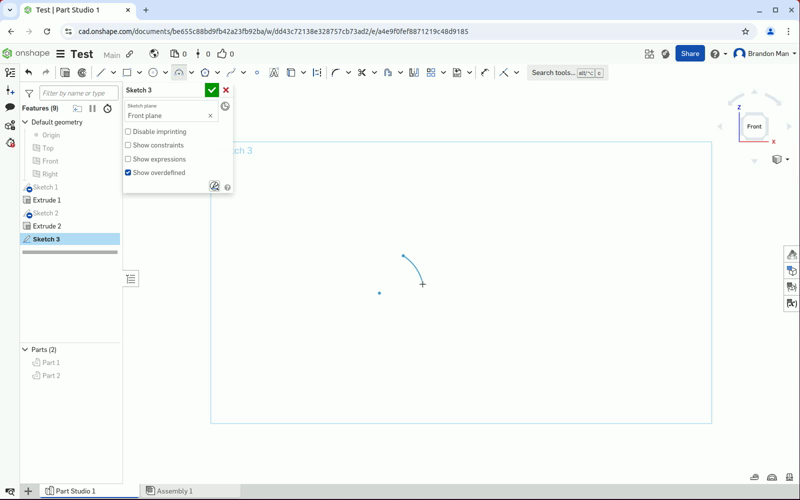
mouse_move(417, 266)
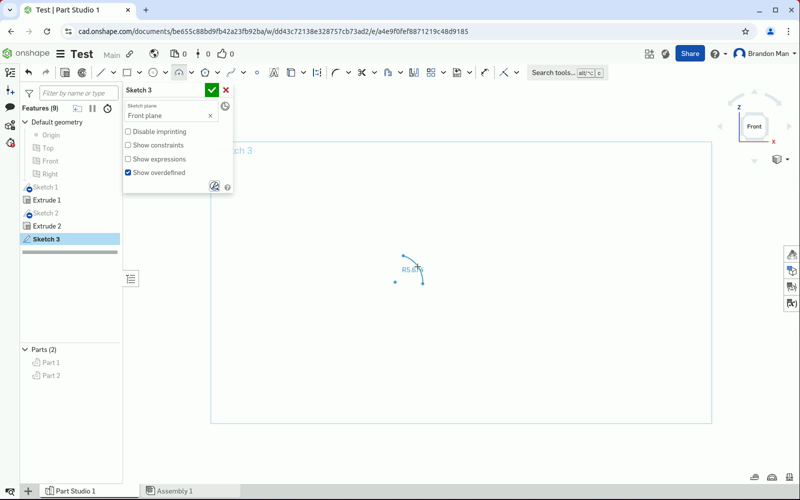
click(417, 266)
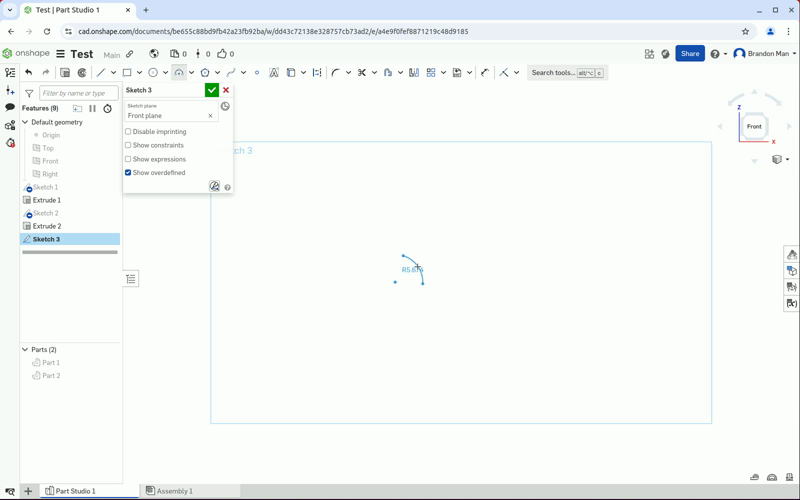
key_up(shift)
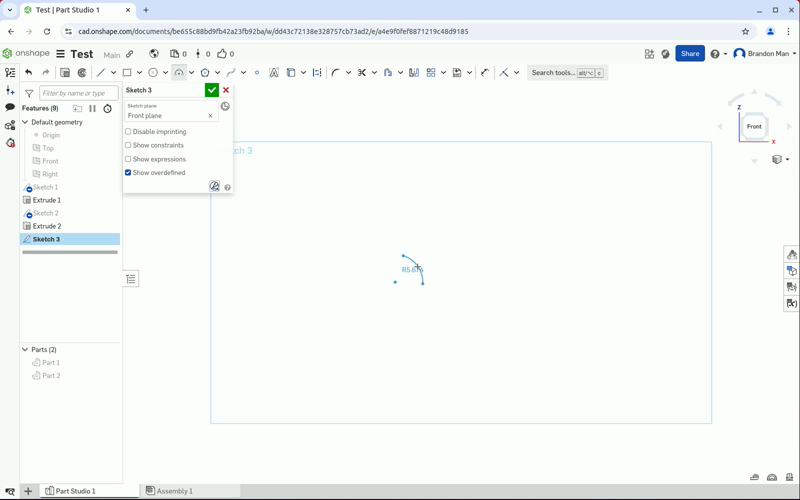
key(esc)
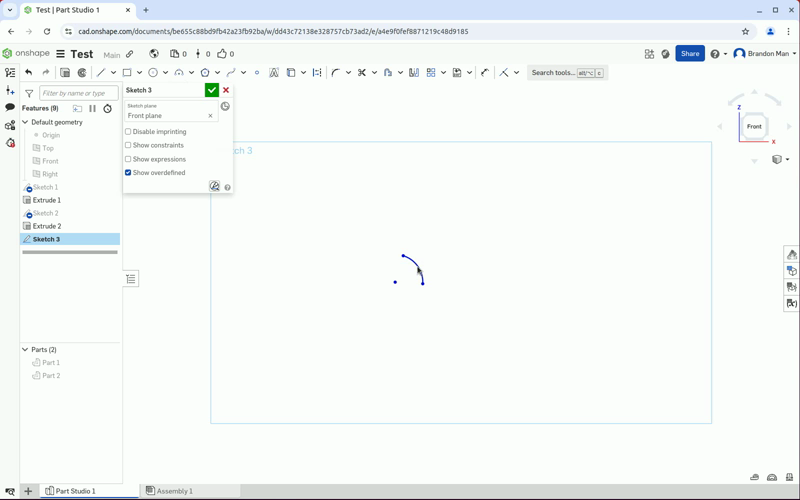
key(l)
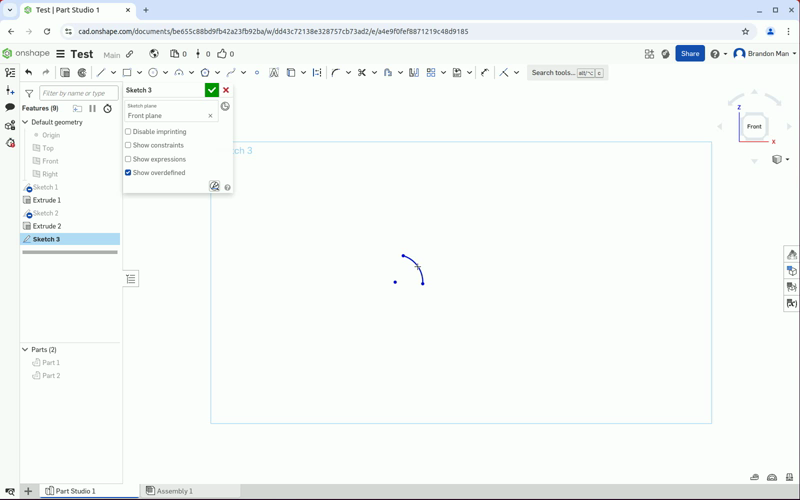
mouse_move(422, 283)
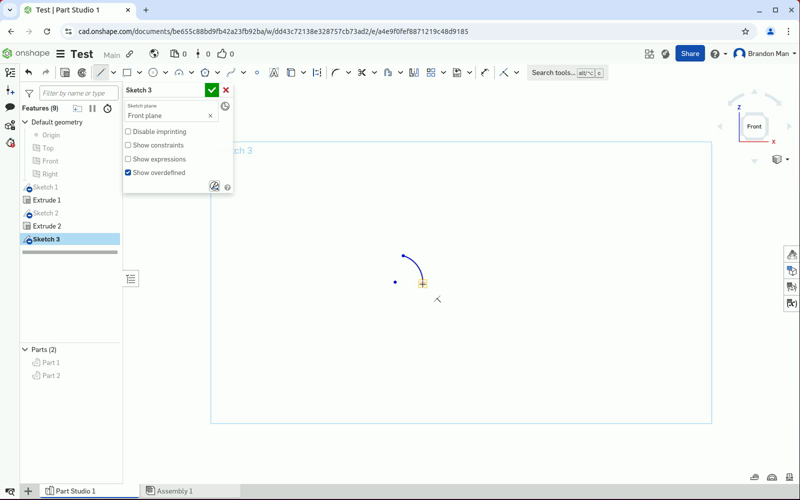
click(422, 283)
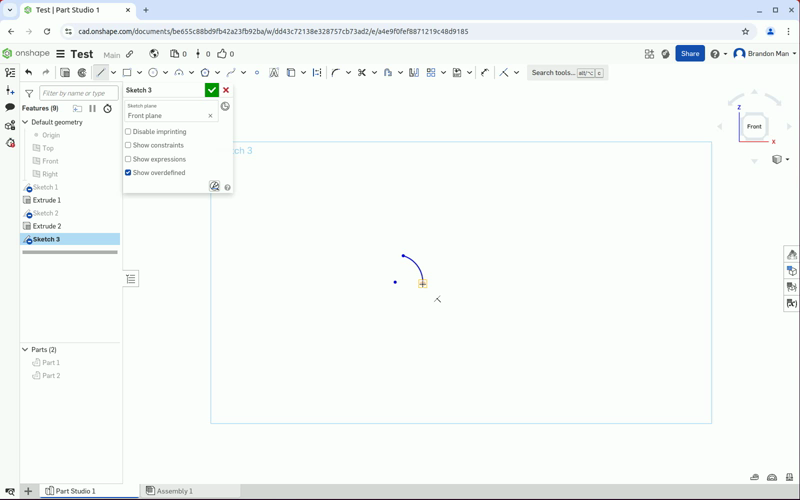
key_down(shift)
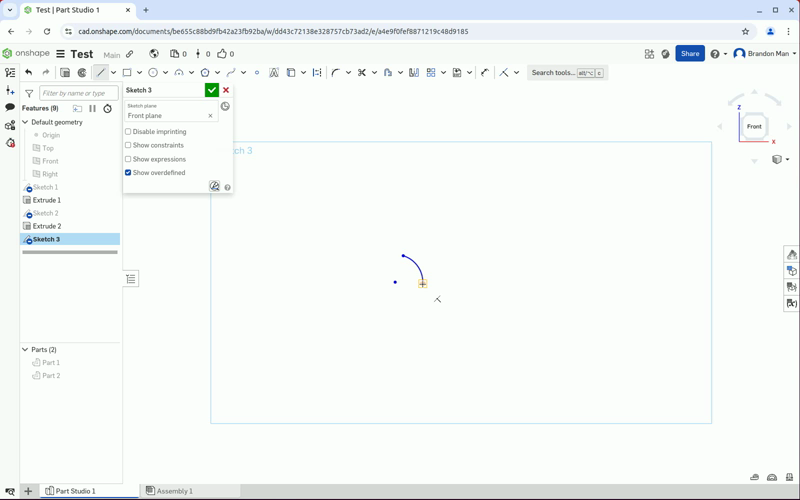
mouse_move(510, 283)
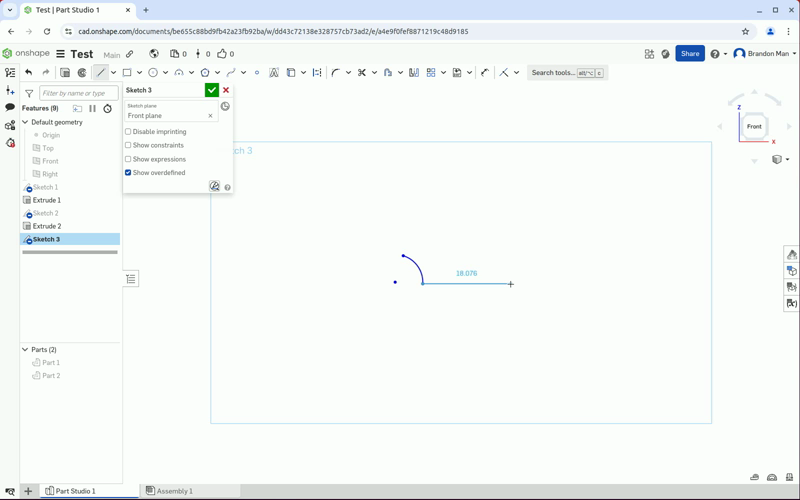
click(510, 283)
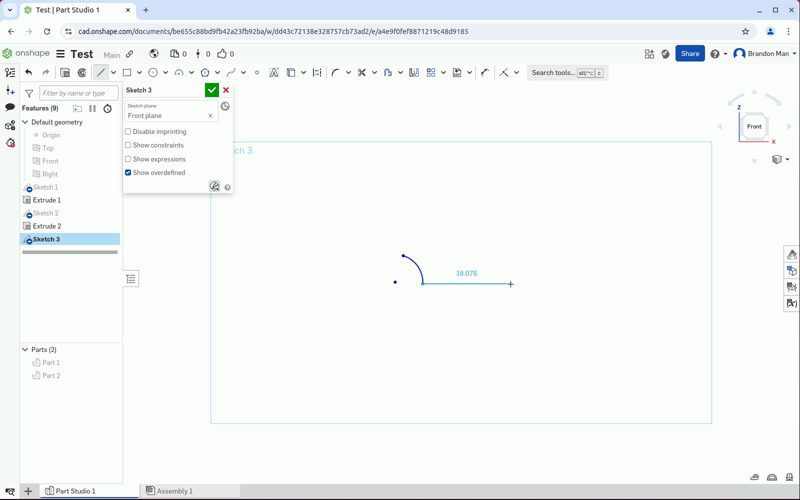
key_up(shift)
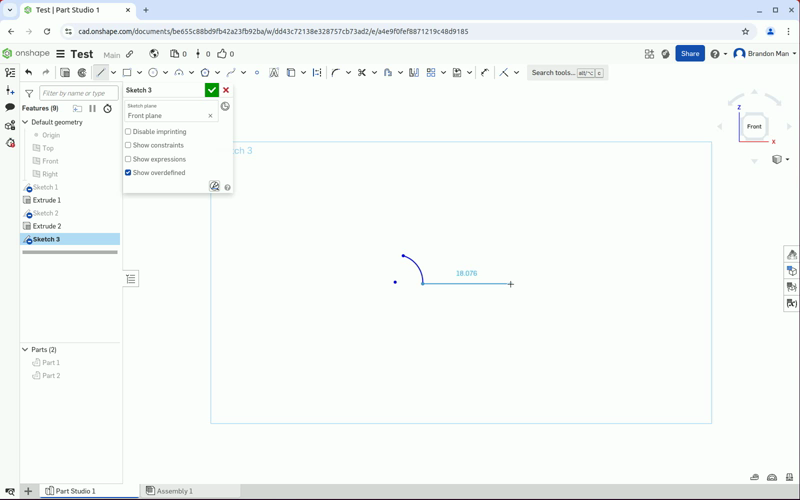
key(esc)
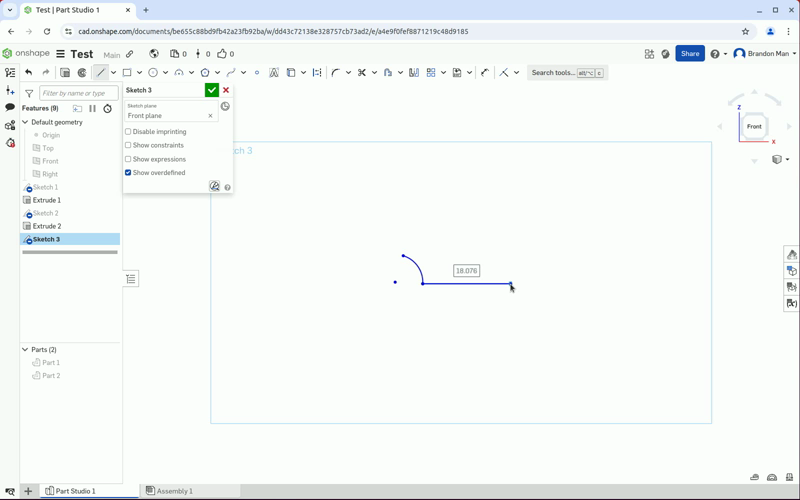
key(a)
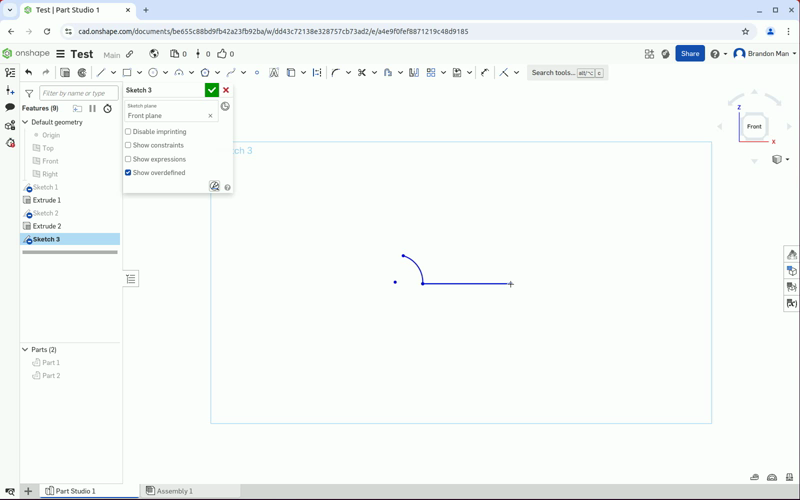
mouse_move(510, 283)
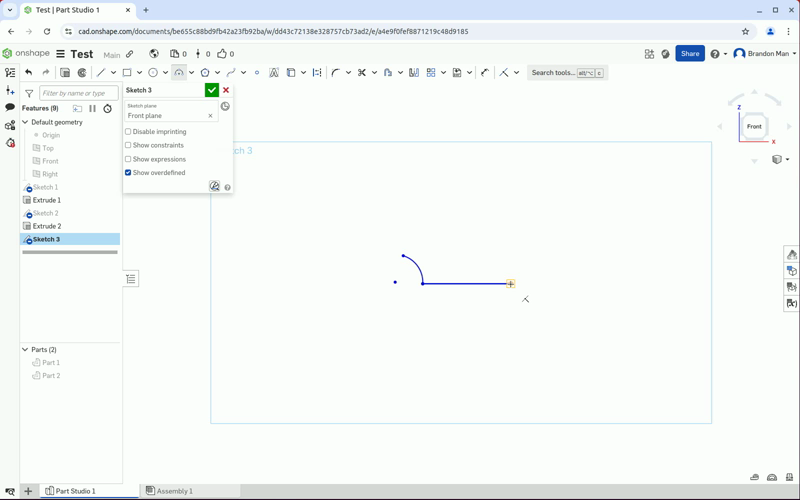
click(510, 283)
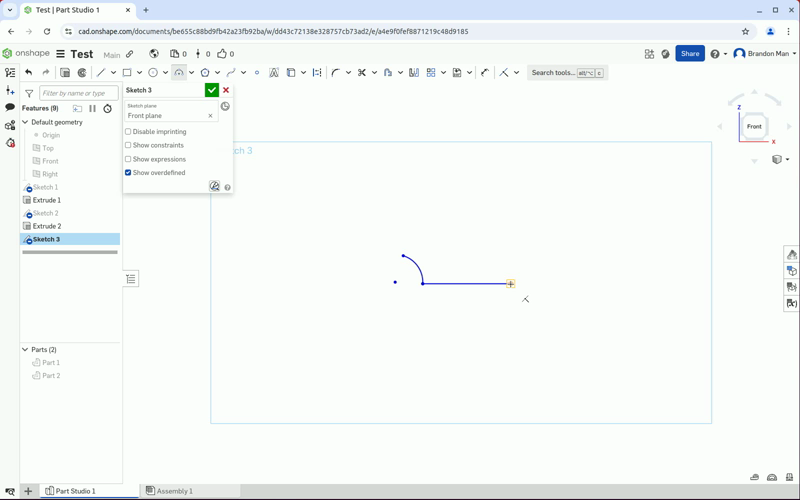
key_down(shift)
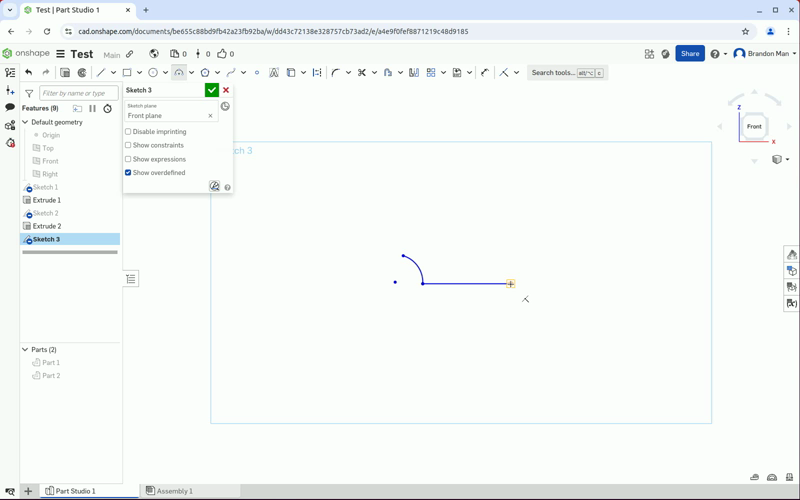
mouse_move(534, 255)
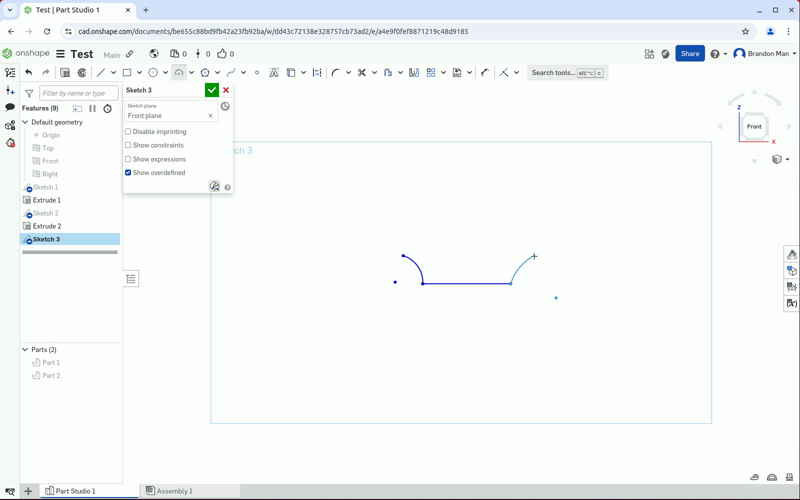
click(534, 255)
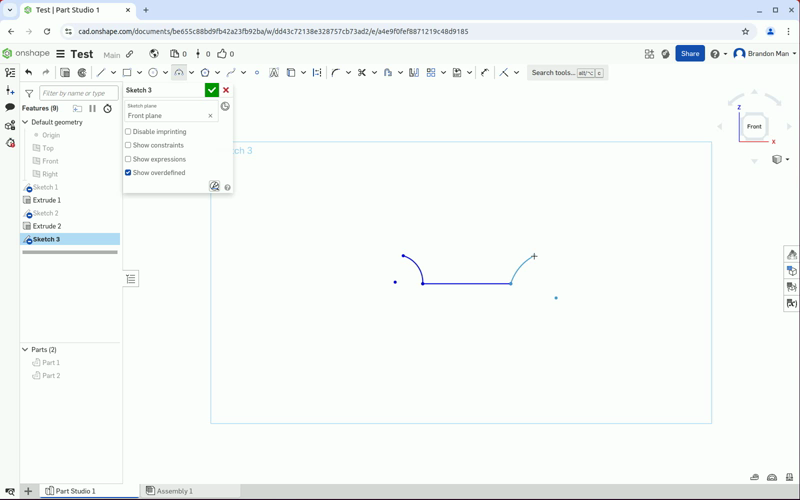
mouse_move(517, 265)
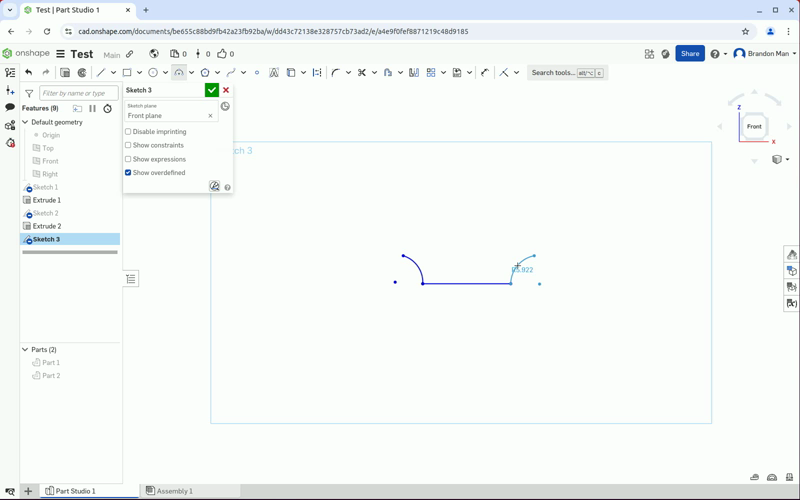
click(517, 265)
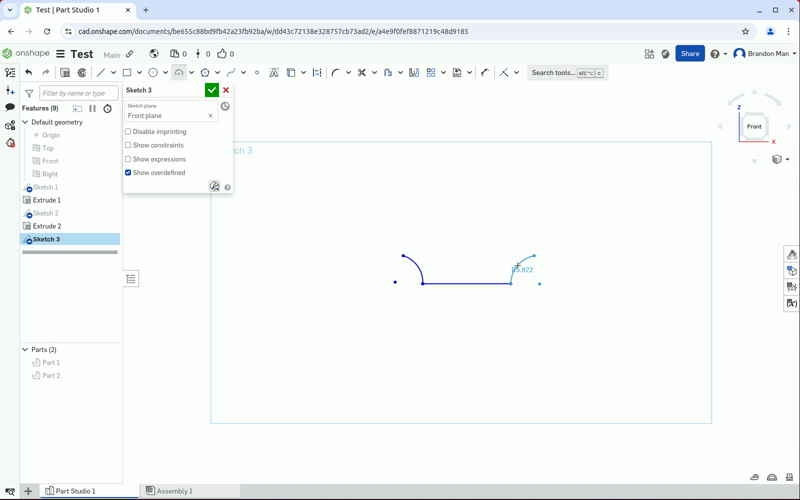
key_up(shift)
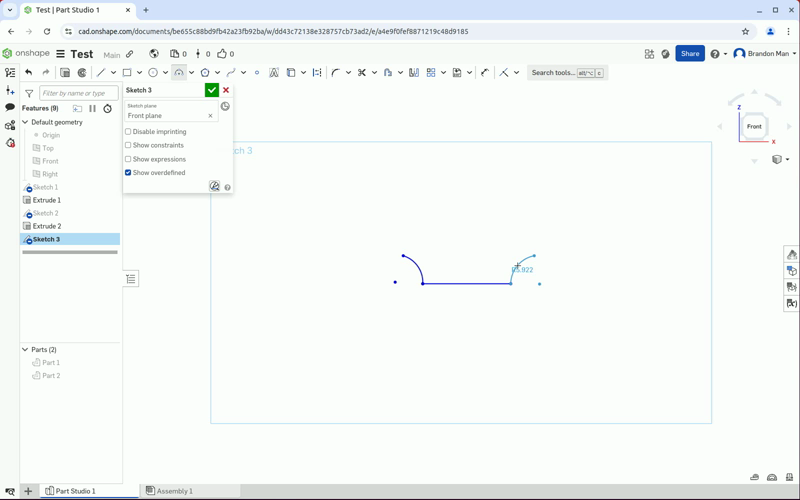
key(esc)
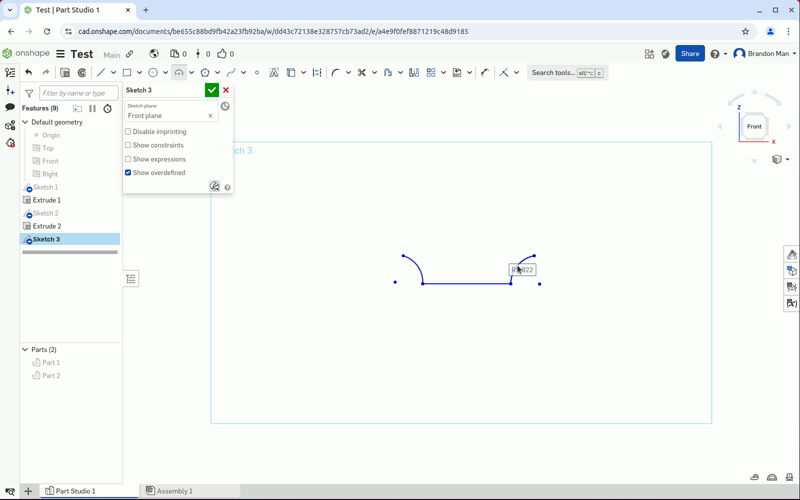
key(l)
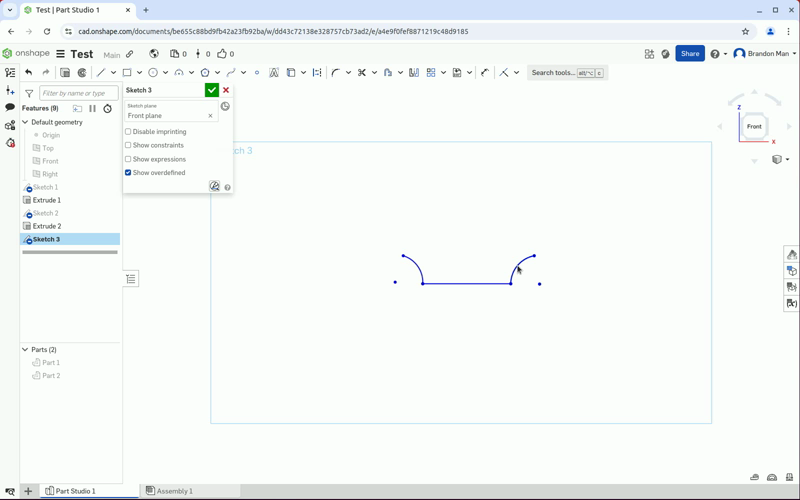
mouse_move(534, 255)
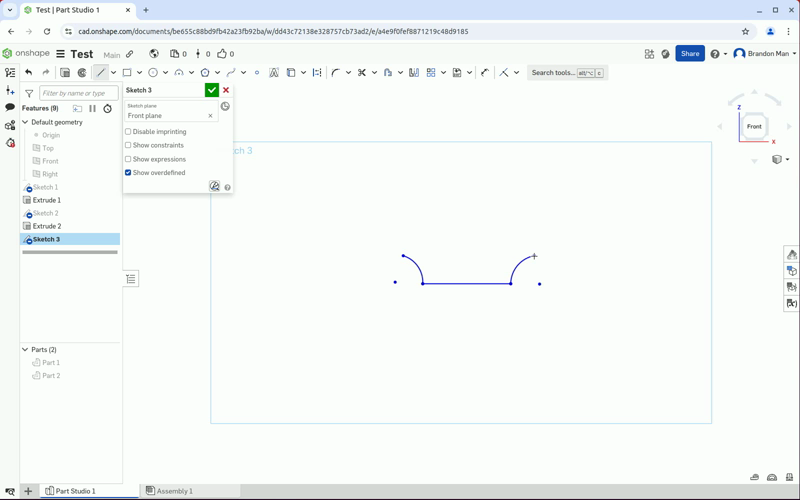
click(534, 255)
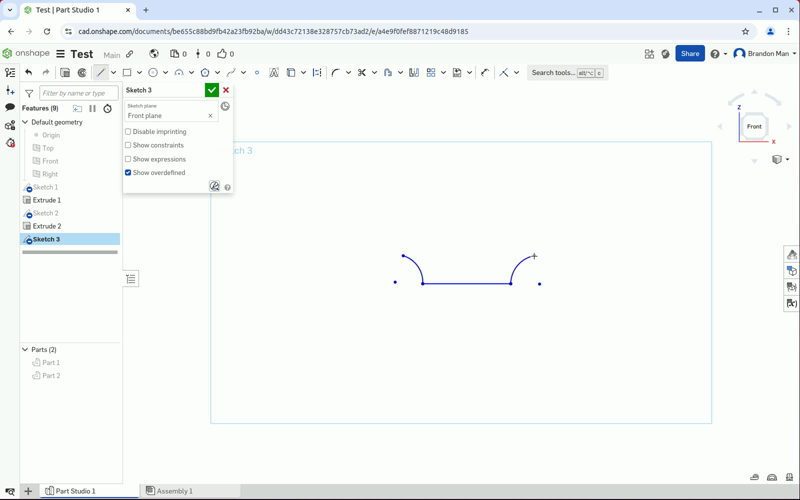
key_down(shift)
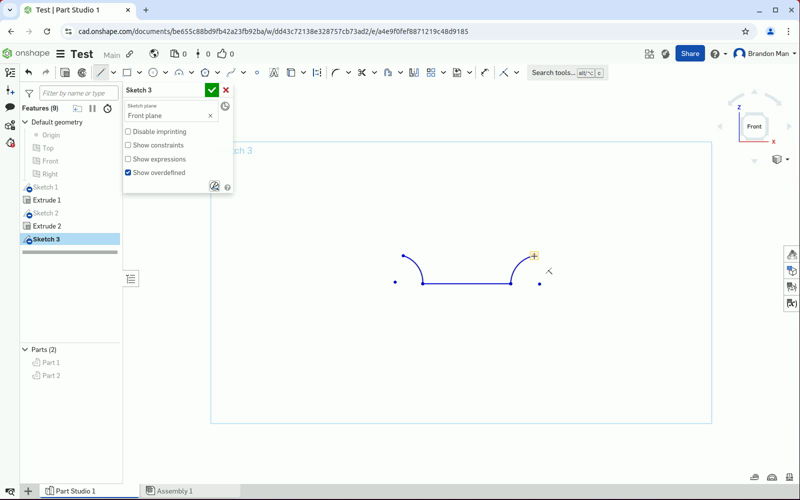
mouse_move(403, 255)
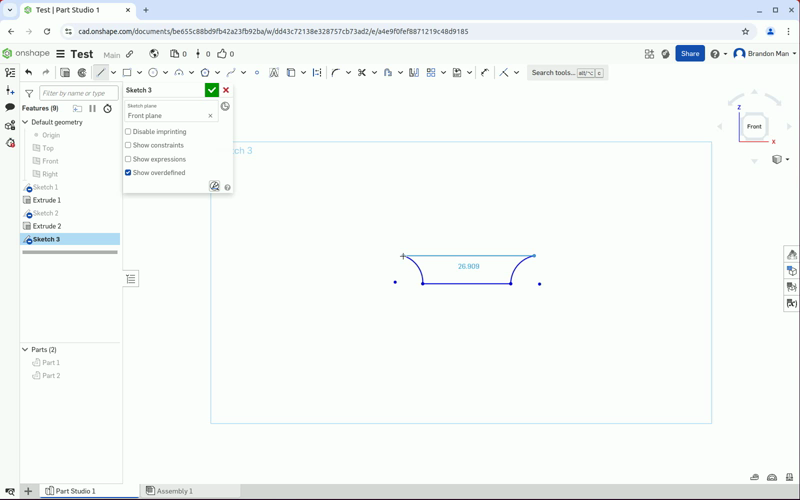
key_up(shift)
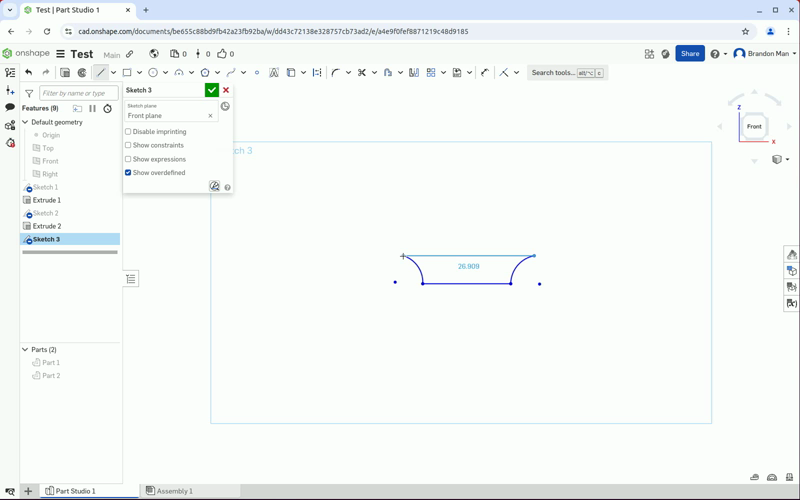
click(403, 255)
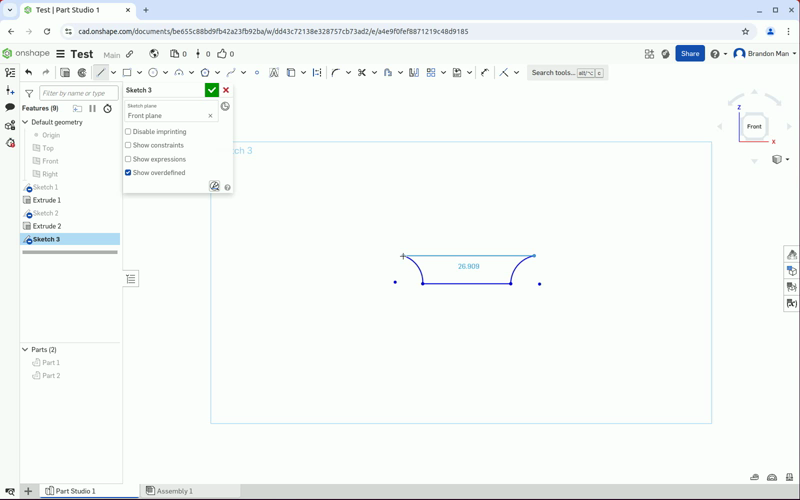
key(esc)
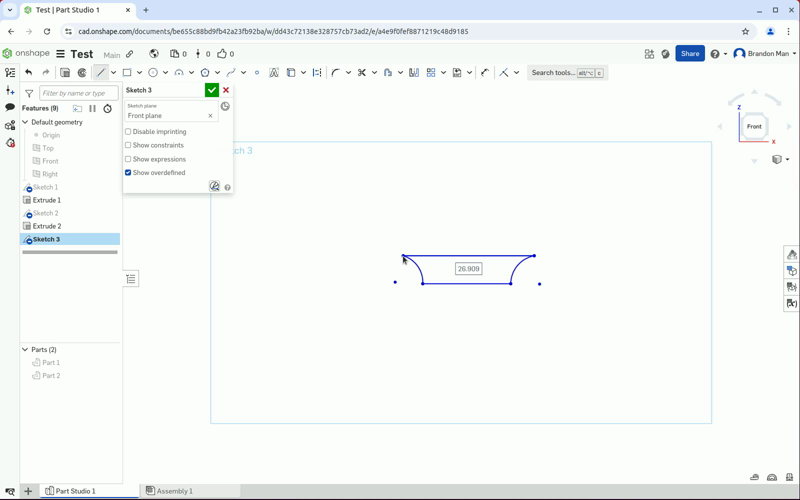
mouse_move(437, 279)
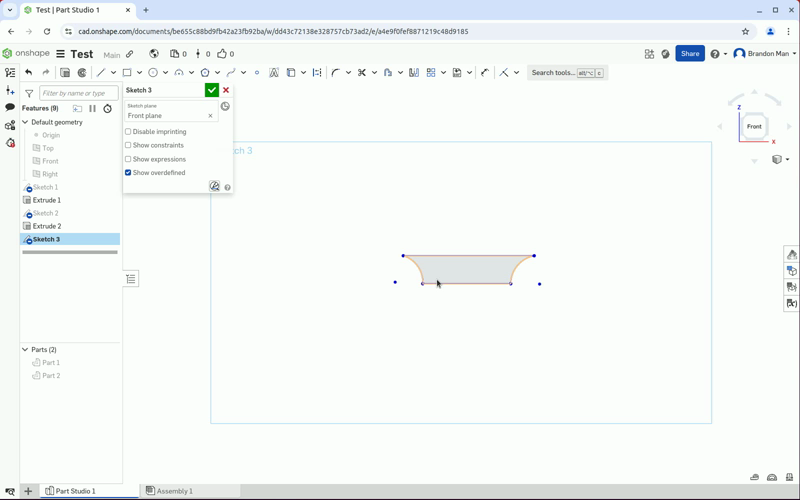
click(437, 279)
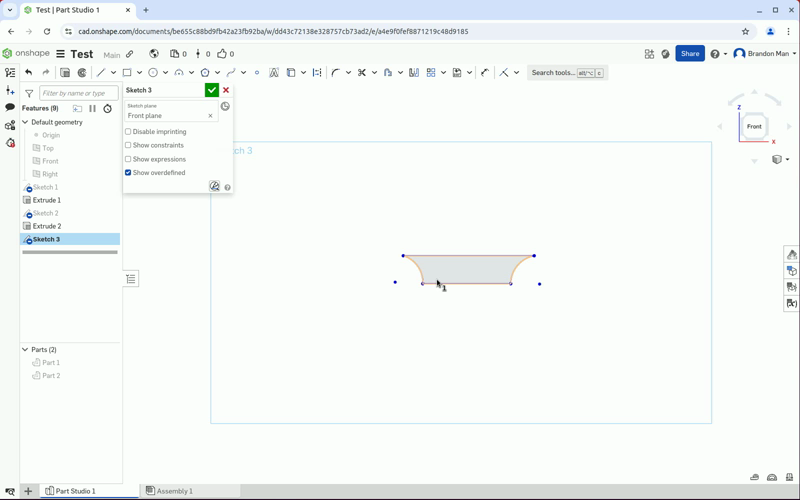
mouse_move(73, 352)
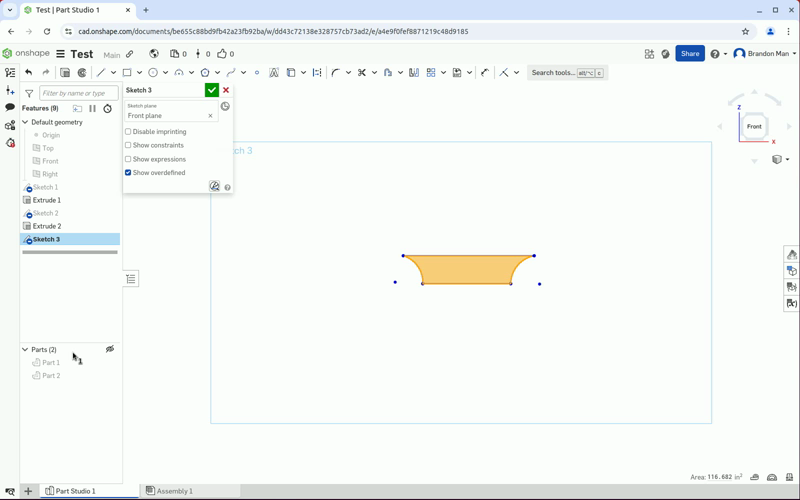
key(shift+y)
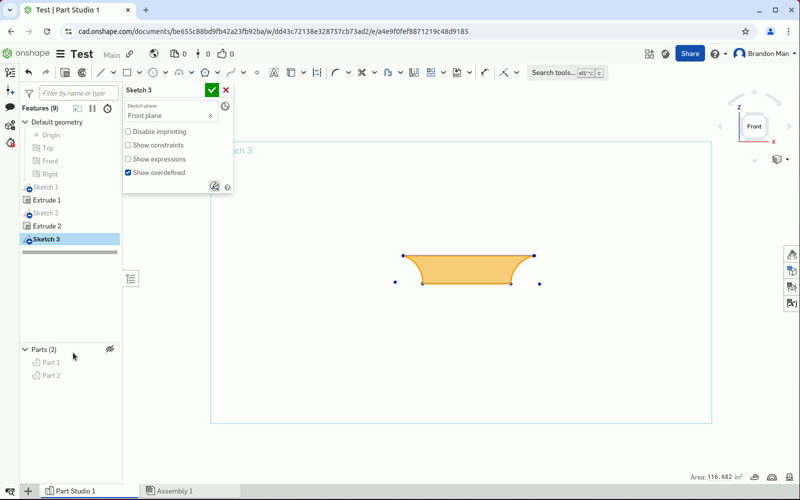
key(shift+e)
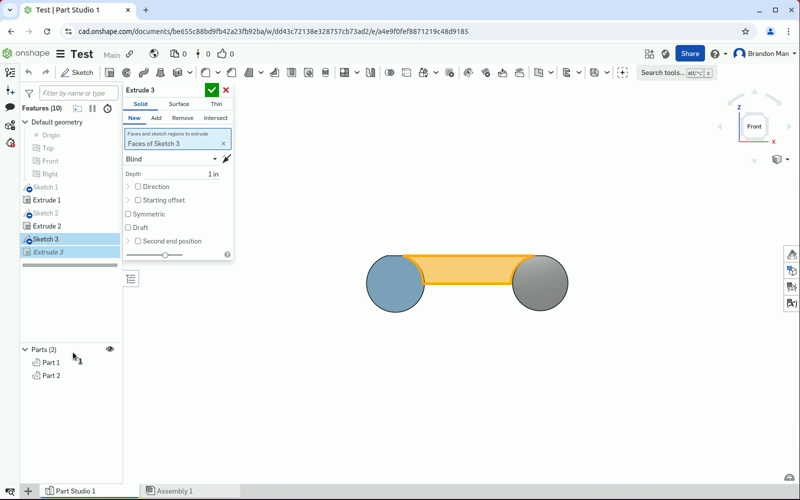
mouse_move(143, 106)
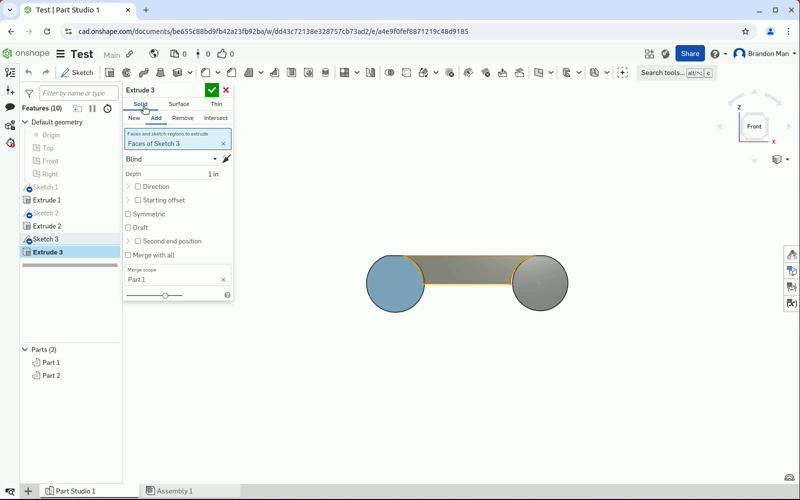
click(143, 106)
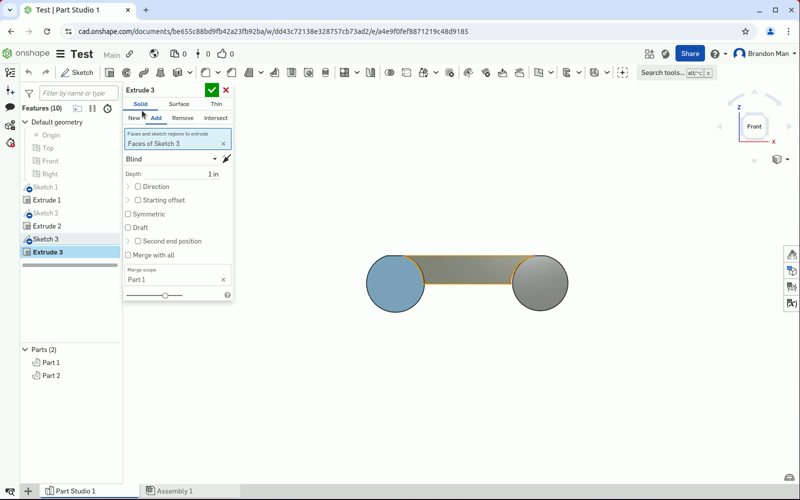
mouse_move(137, 120)
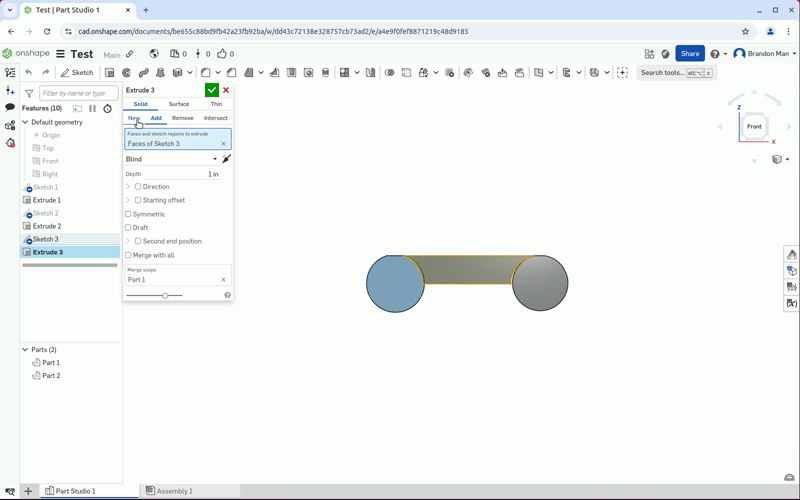
click(137, 120)
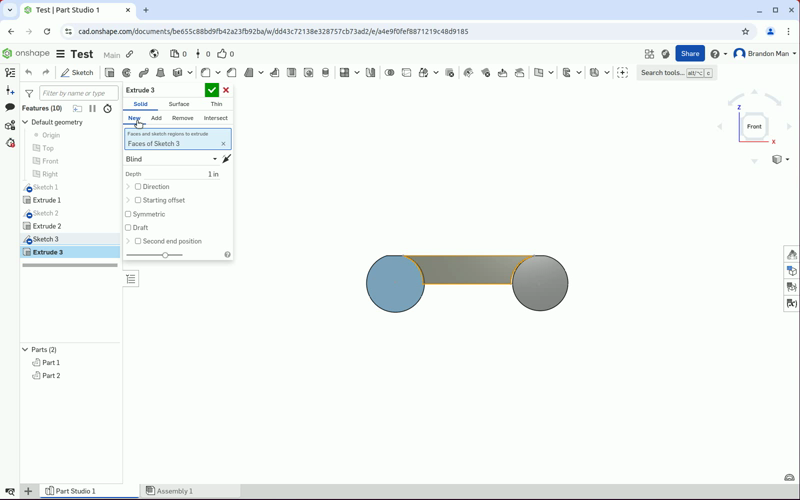
key(tab, 4)
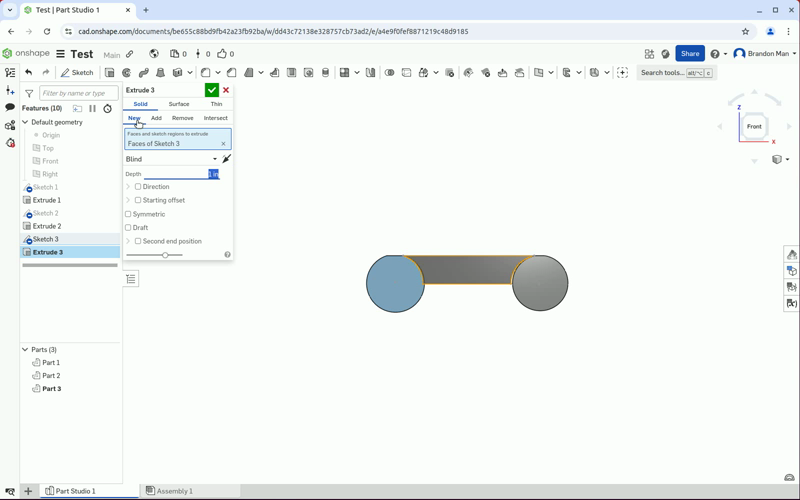
text(7.943)
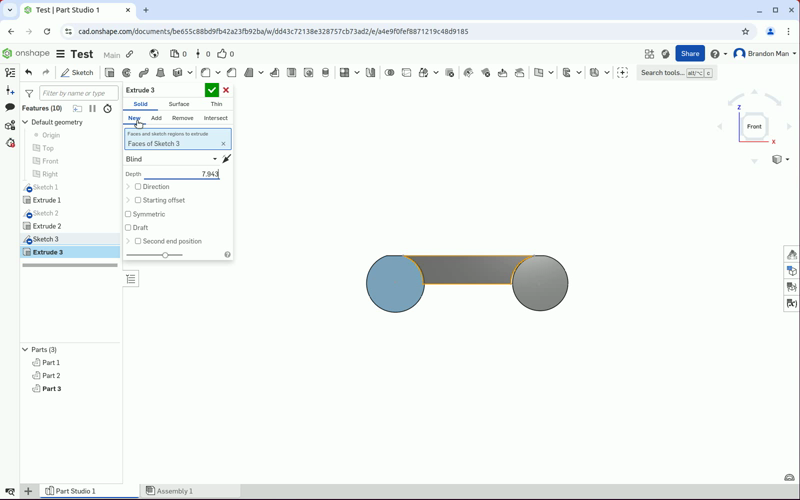
key(enter)
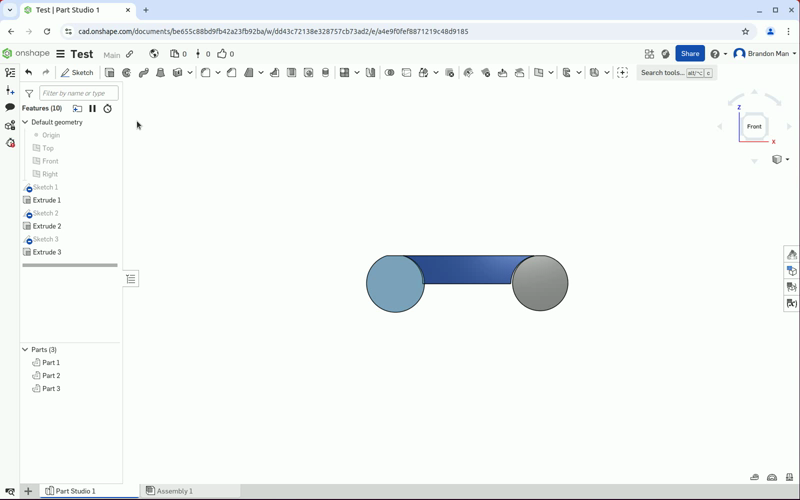
key(shift+h)
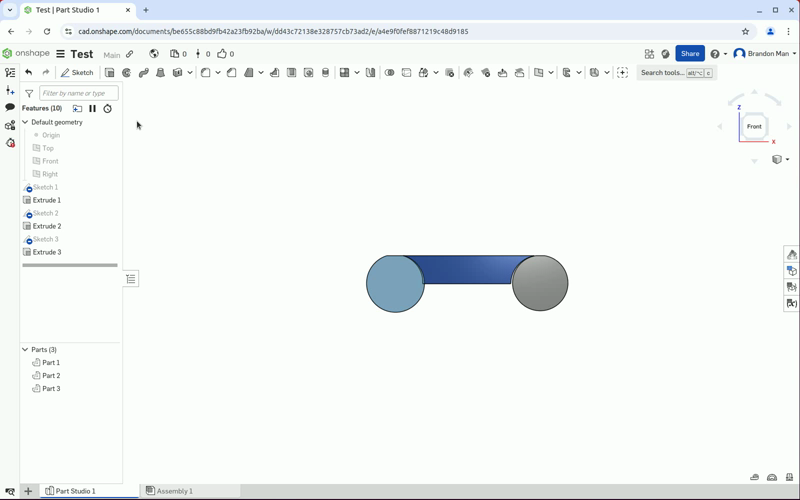
key(shift+h)
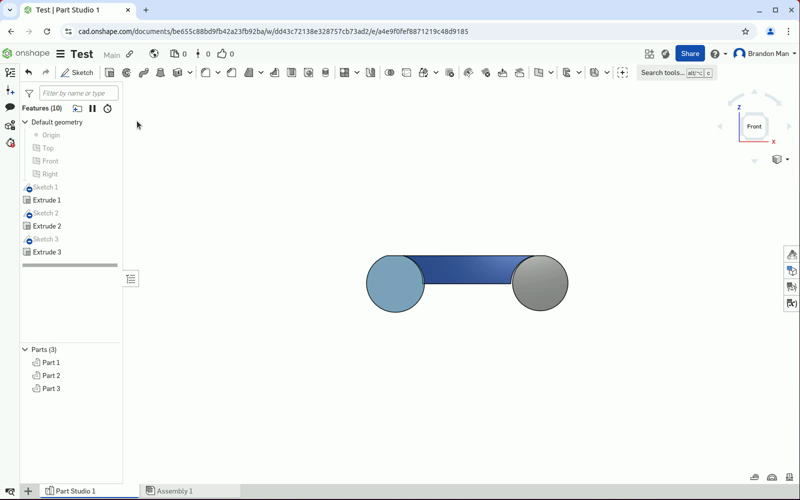
mouse_move(73, 189)
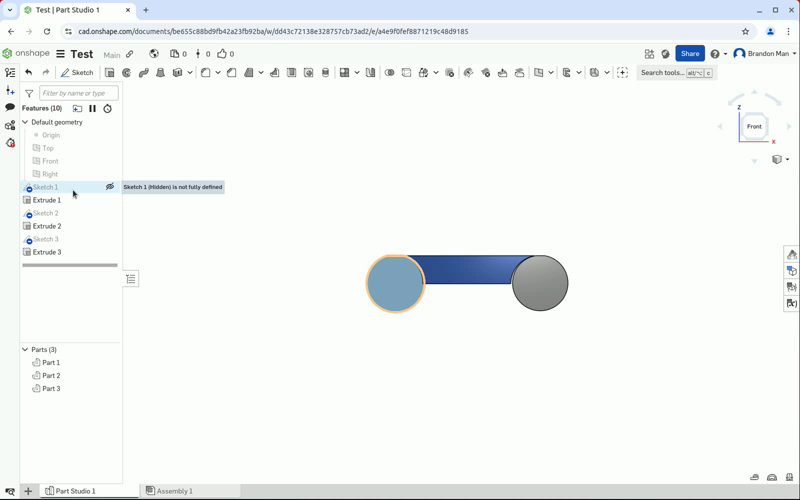
click(73, 189)
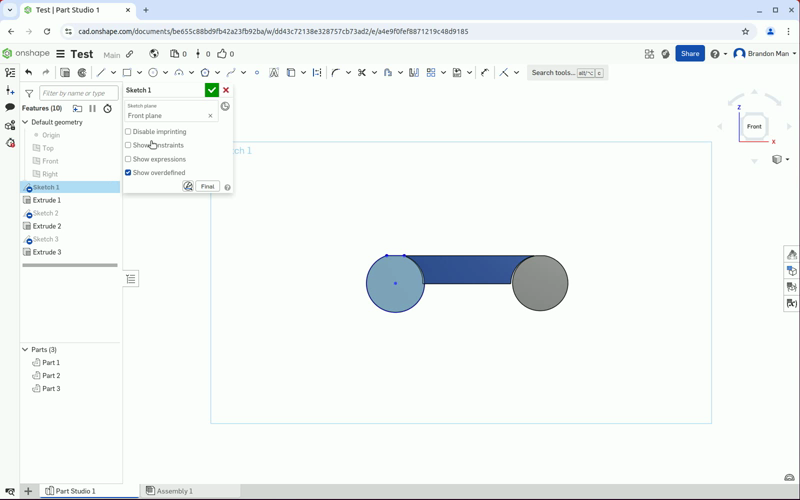
mouse_move(229, 92)
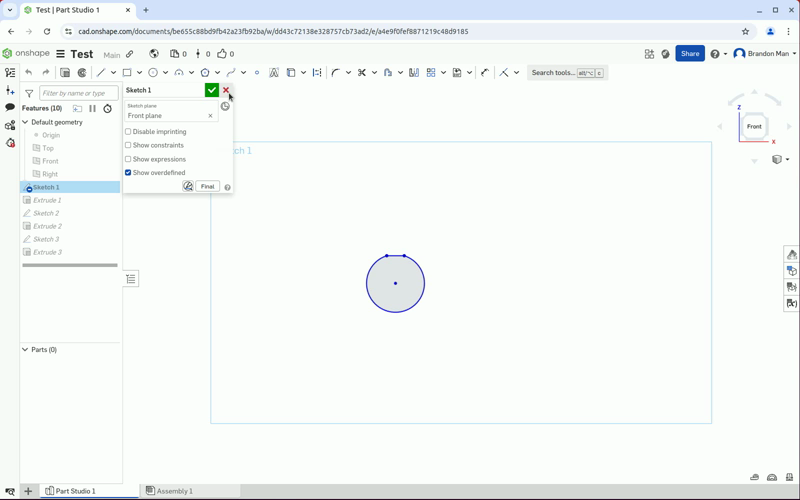
click(229, 92)
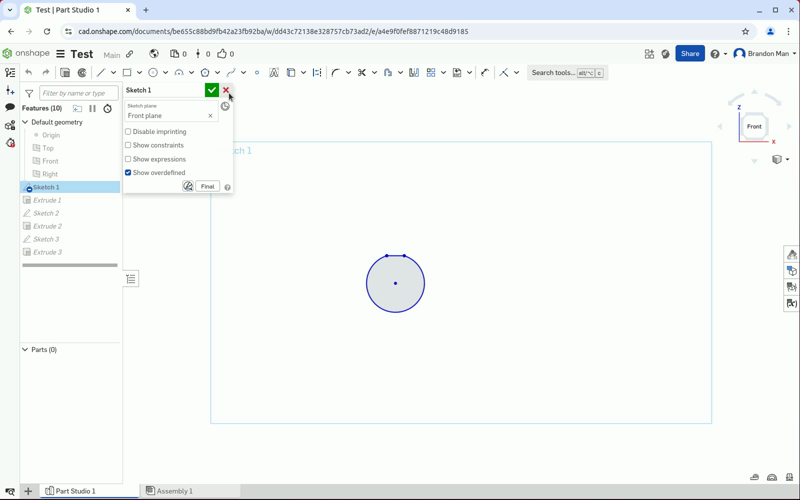
key(shift+s)
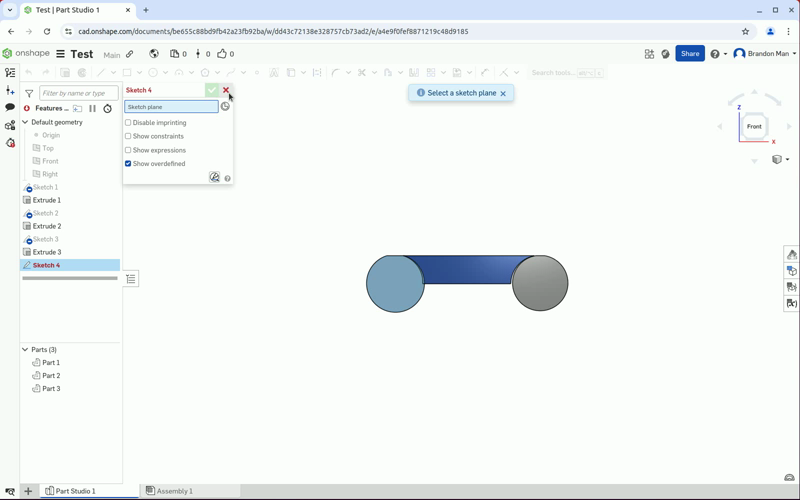
mouse_move(73, 163)
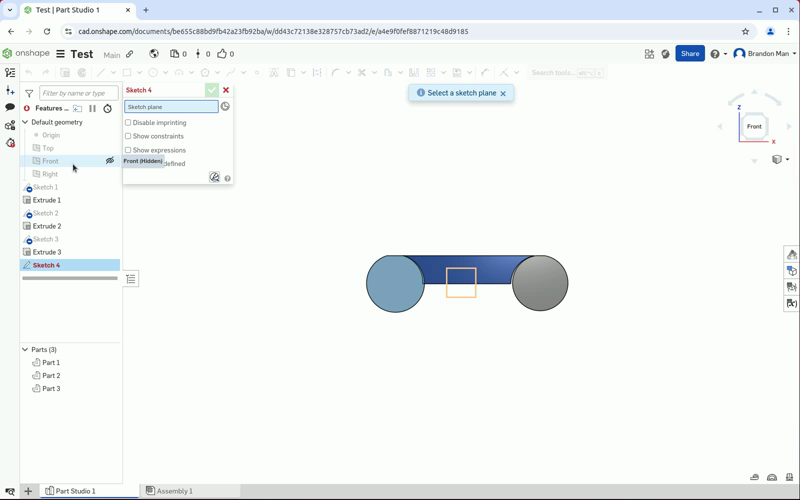
click(73, 163)
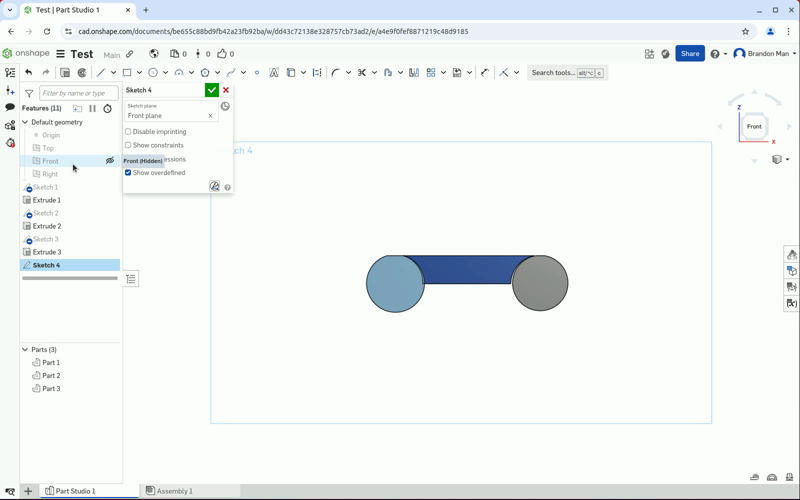
mouse_move(73, 352)
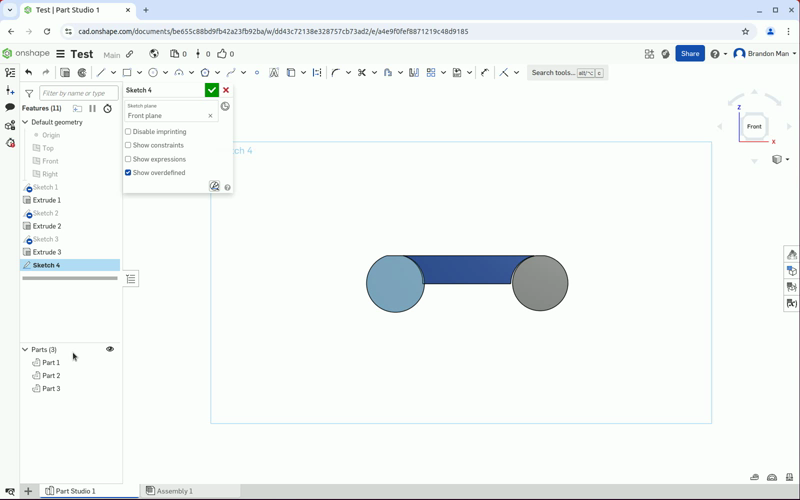
key(y)
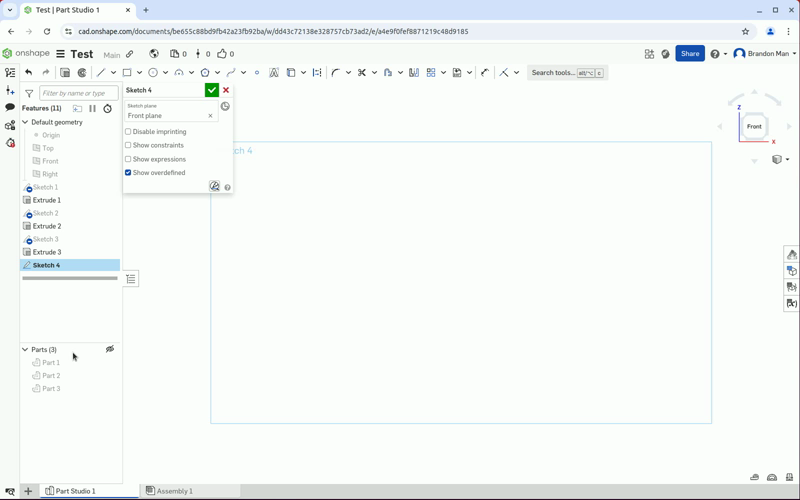
key(l)
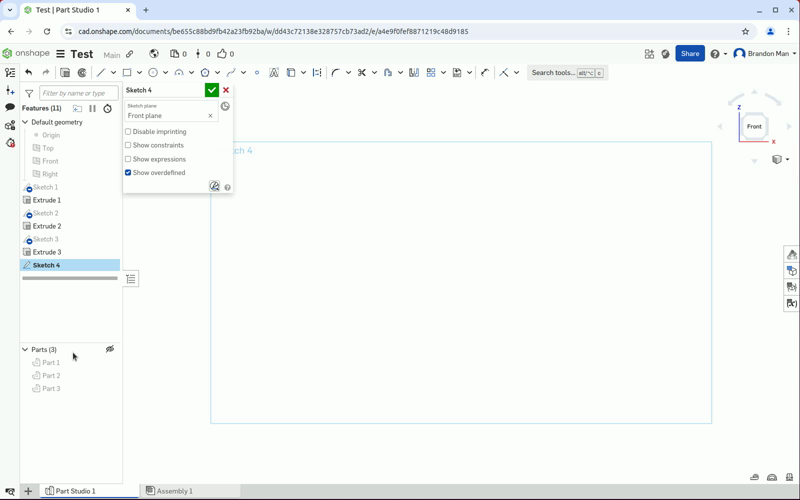
key_down(shift)
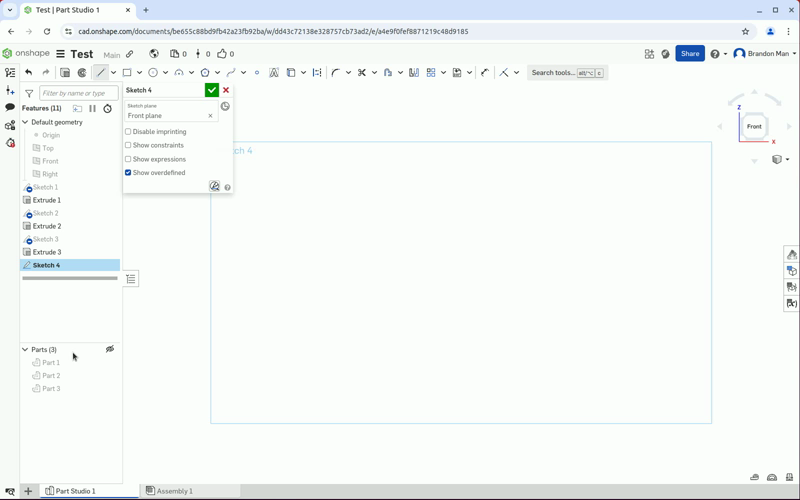
mouse_move(361, 255)
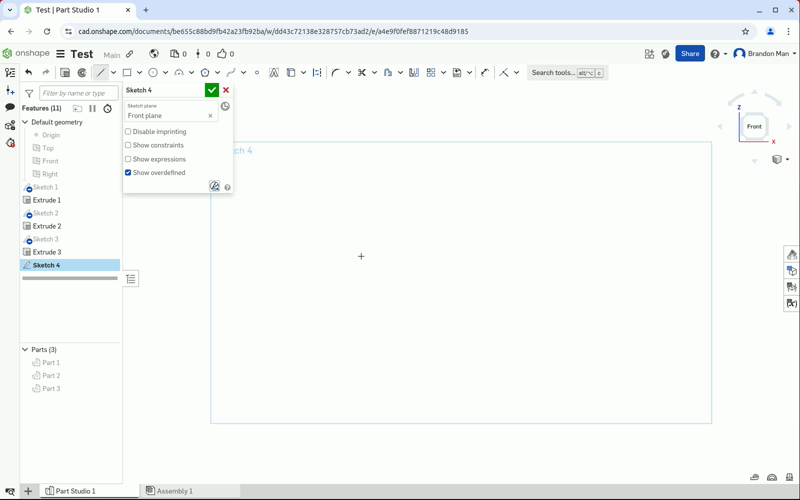
click(361, 255)
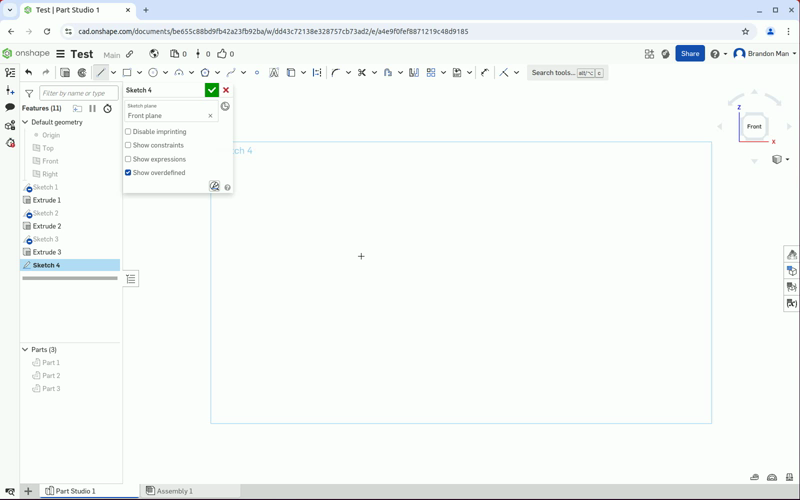
key_up(shift)
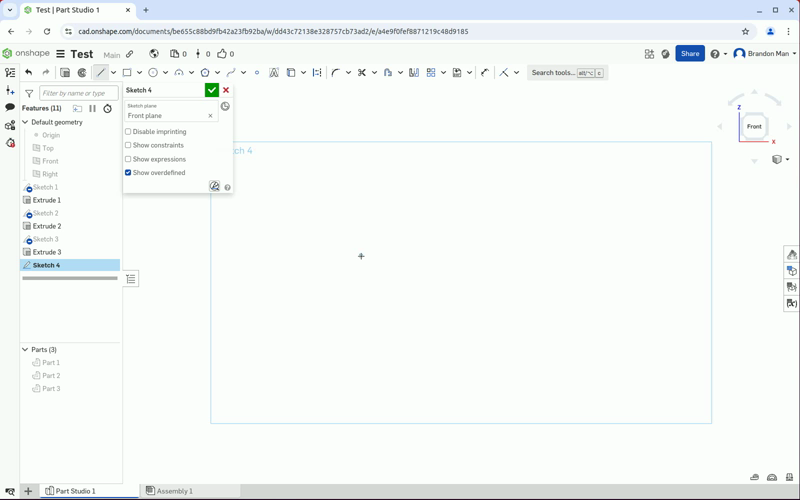
key_down(shift)
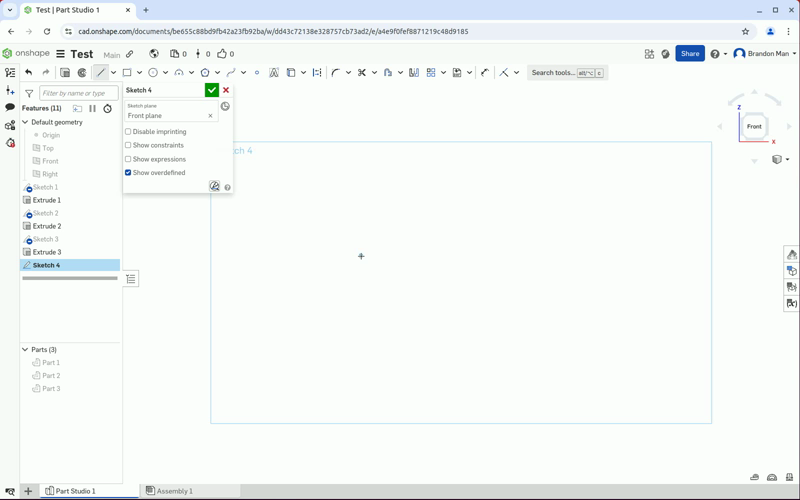
mouse_move(391, 255)
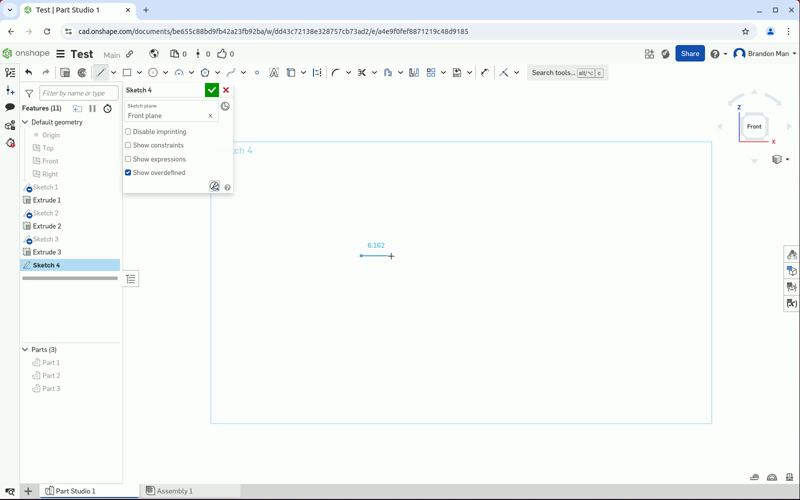
mouse_move(385, 255)
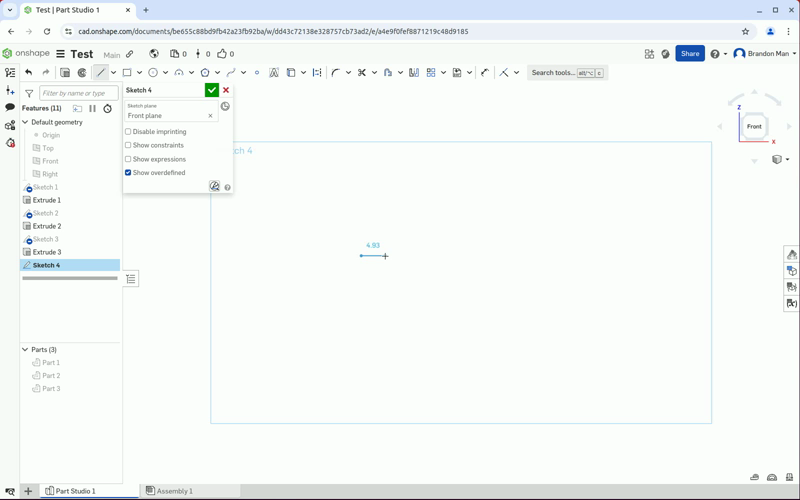
click(385, 255)
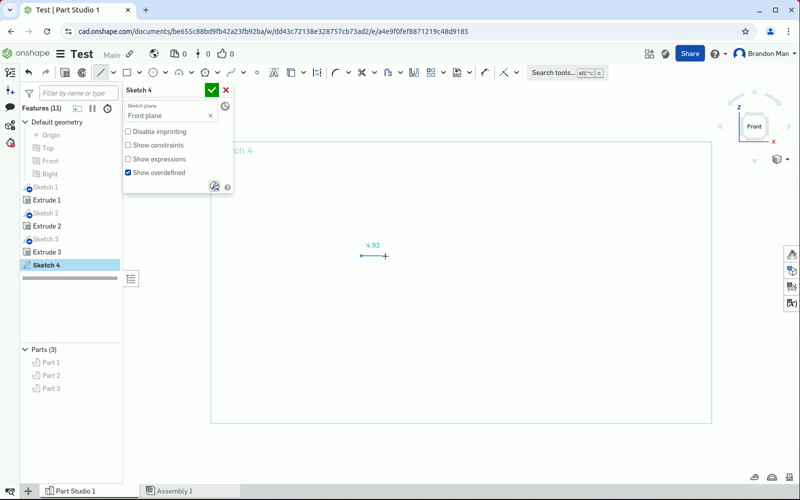
key_up(shift)
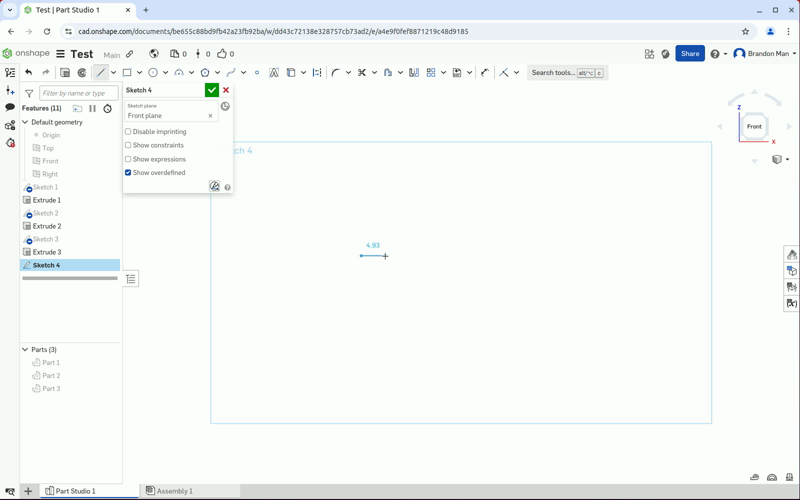
key_down(shift)
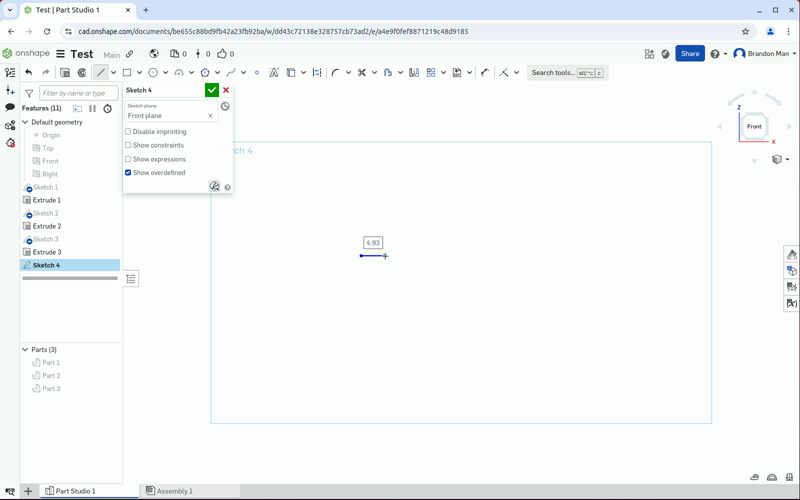
mouse_move(415, 255)
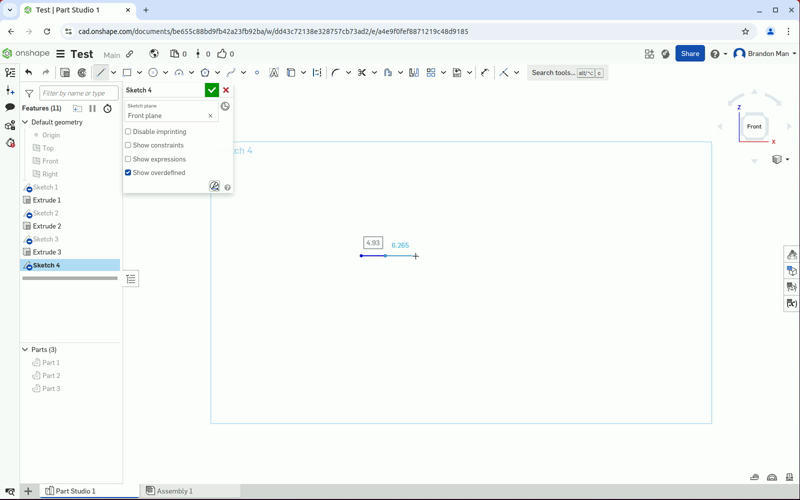
mouse_move(403, 255)
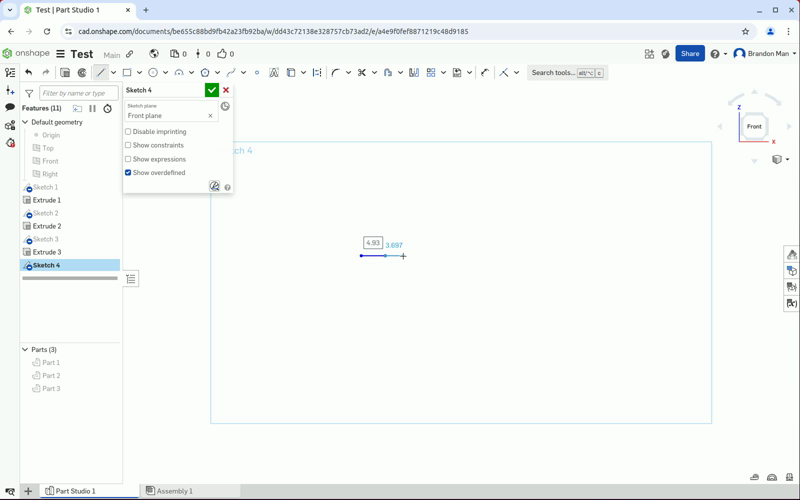
click(403, 255)
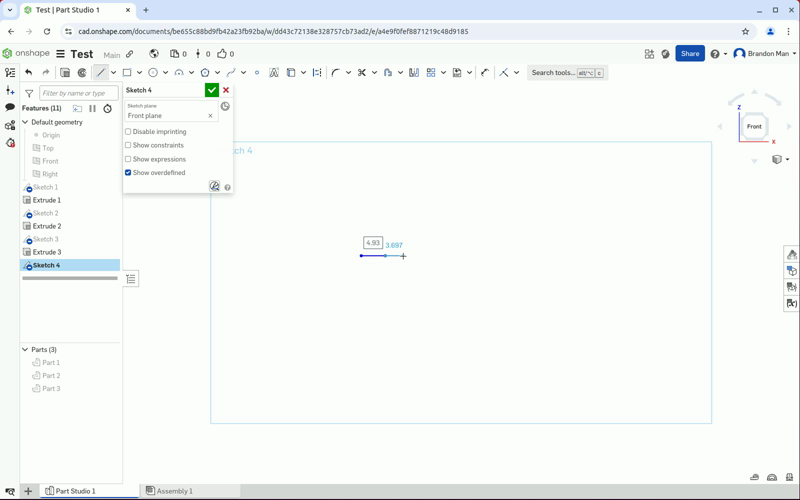
key_up(shift)
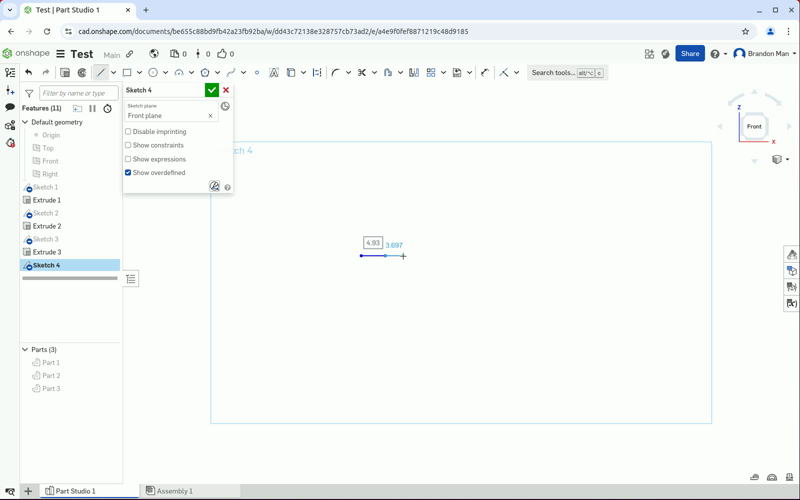
key_down(shift)
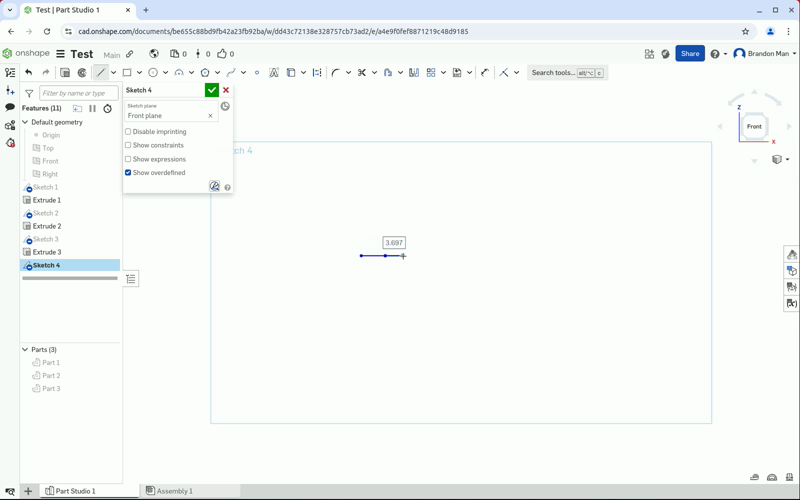
mouse_move(534, 255)
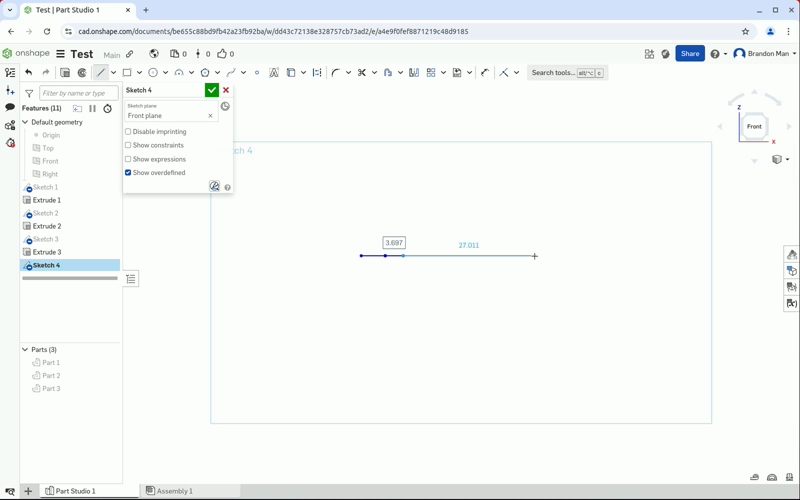
click(534, 255)
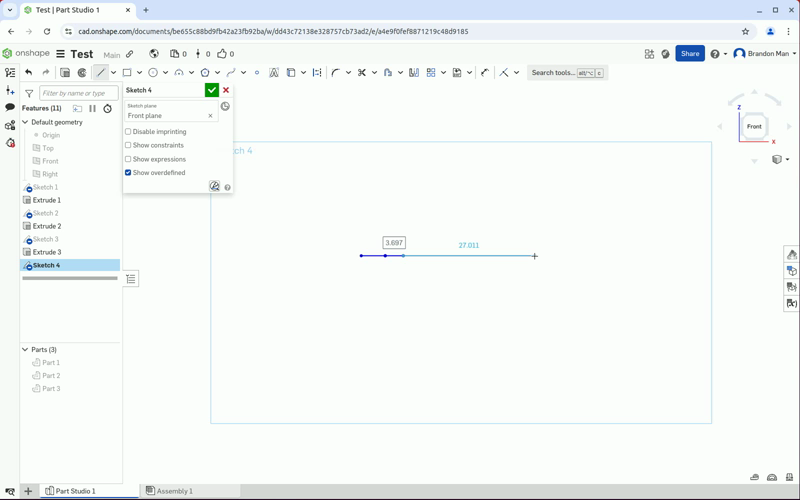
key_up(shift)
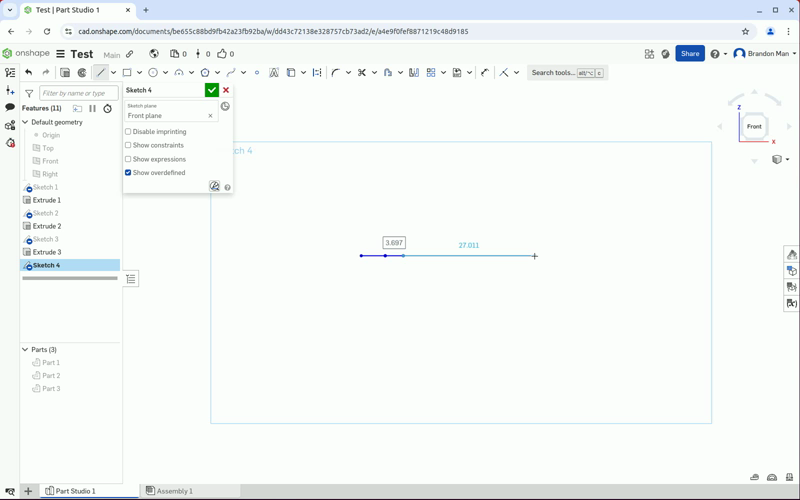
key_down(shift)
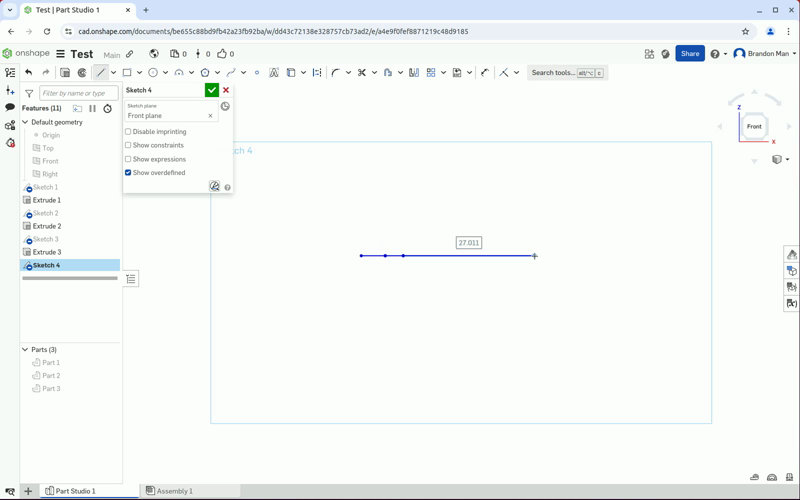
mouse_move(564, 255)
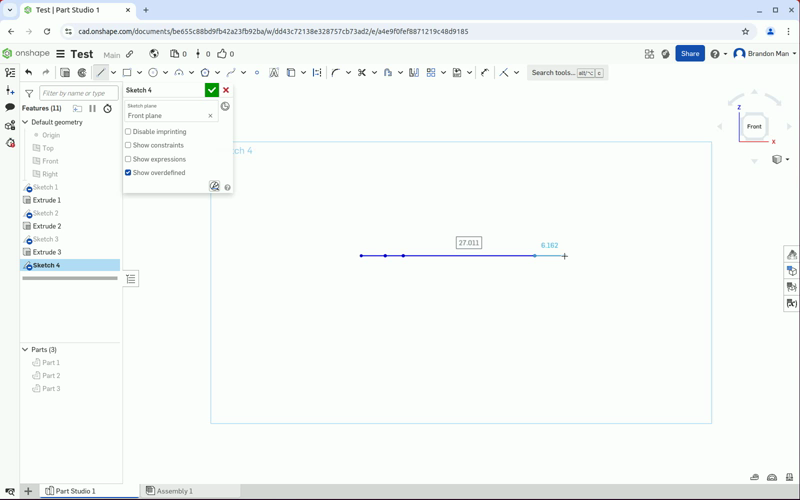
mouse_move(543, 255)
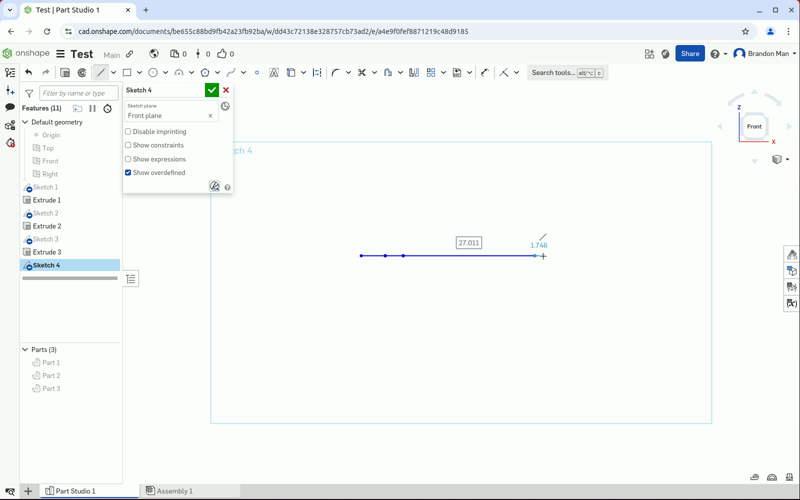
click(543, 255)
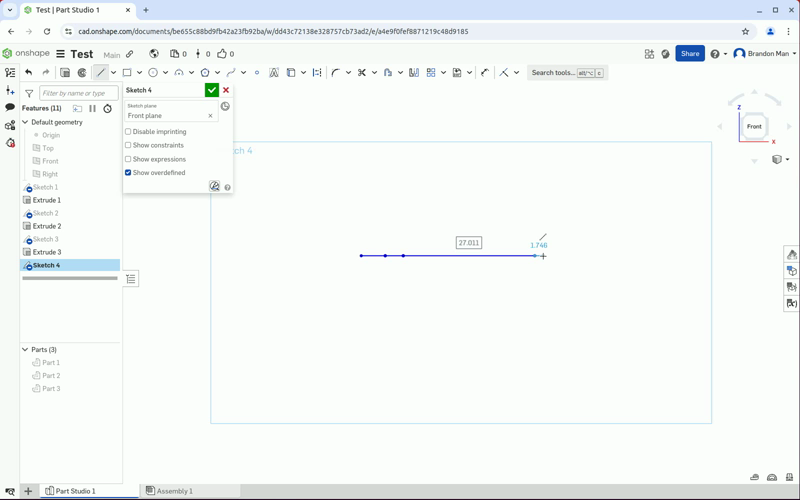
key_up(shift)
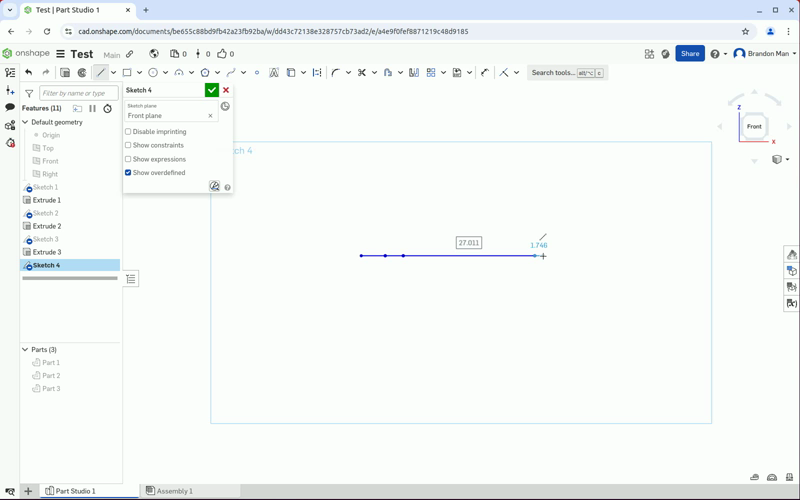
key_down(shift)
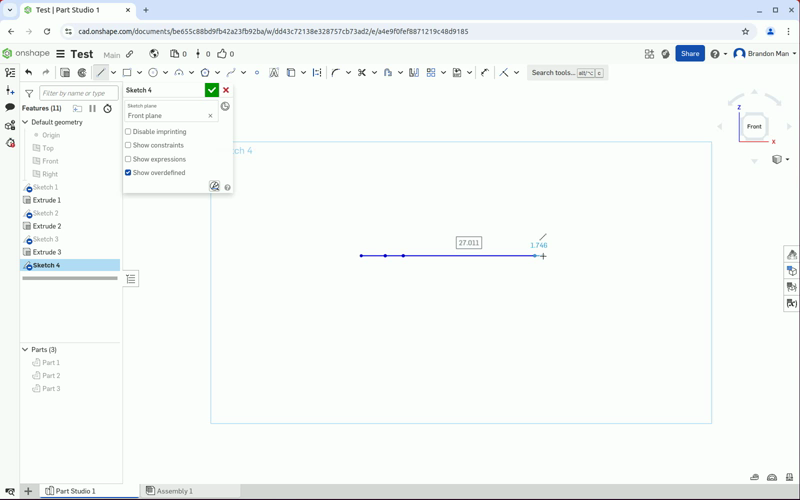
mouse_move(573, 255)
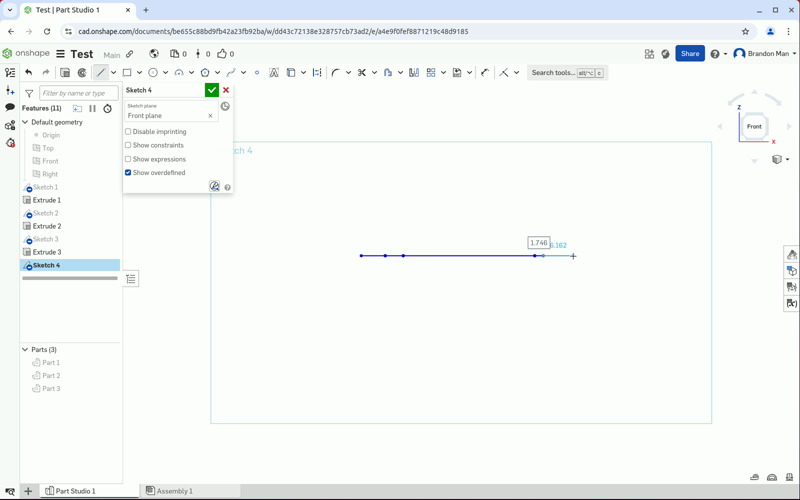
mouse_move(572, 255)
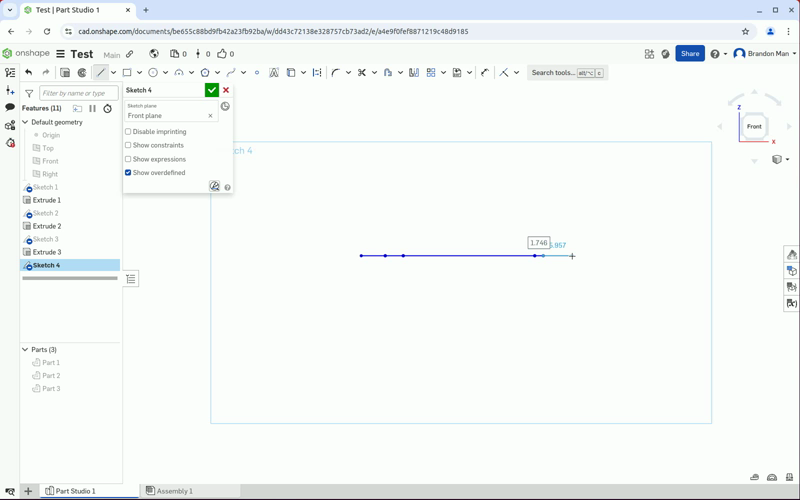
click(572, 255)
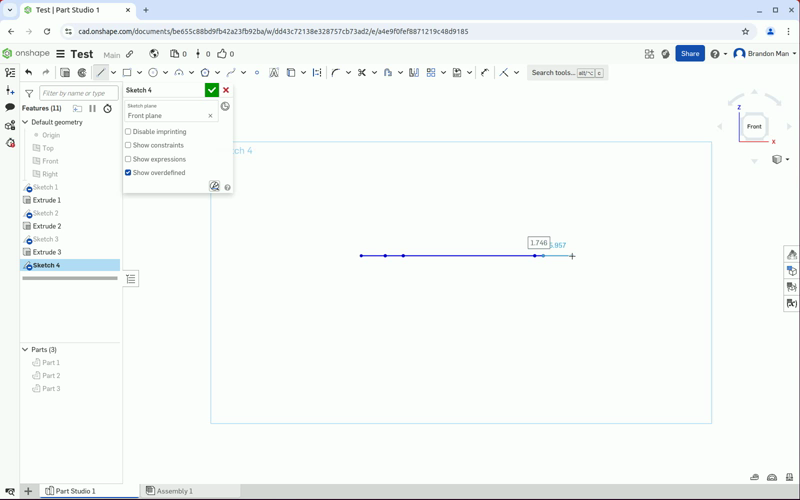
key_up(shift)
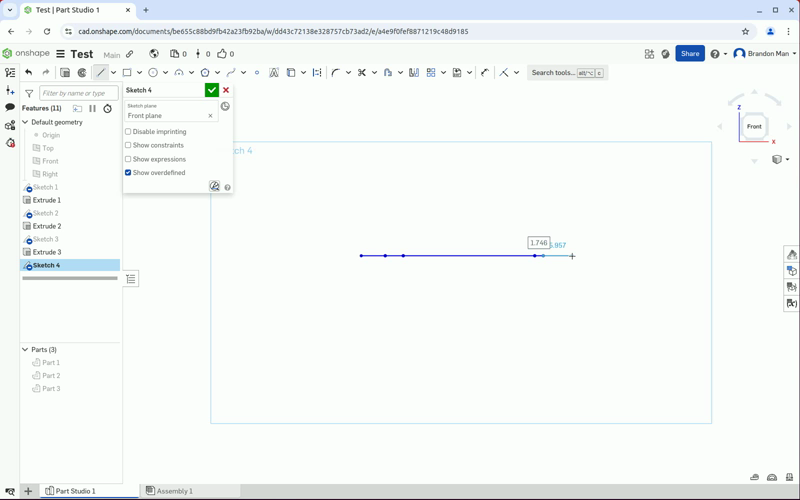
key_down(shift)
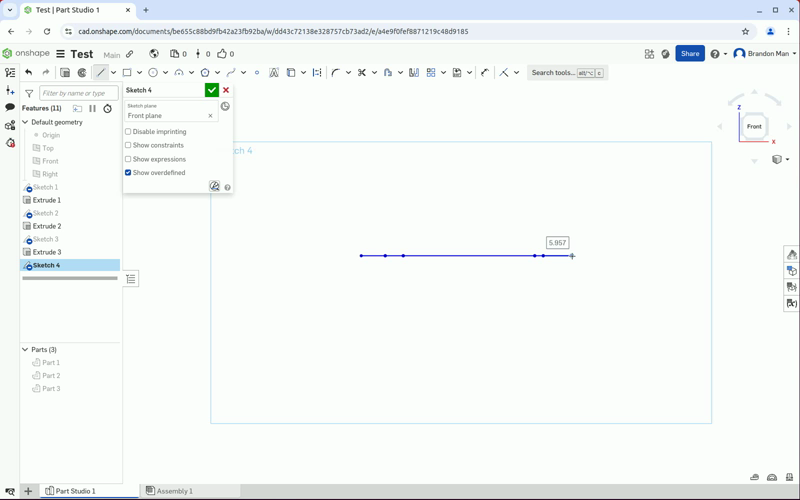
mouse_move(589, 255)
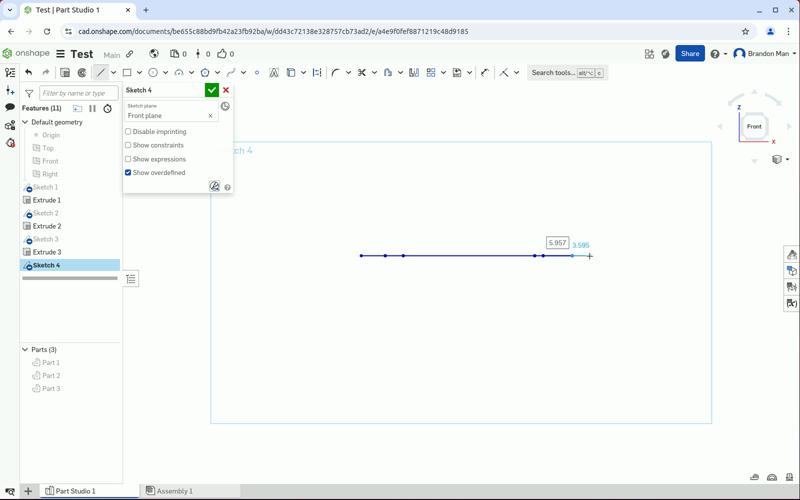
mouse_move(572, 202)
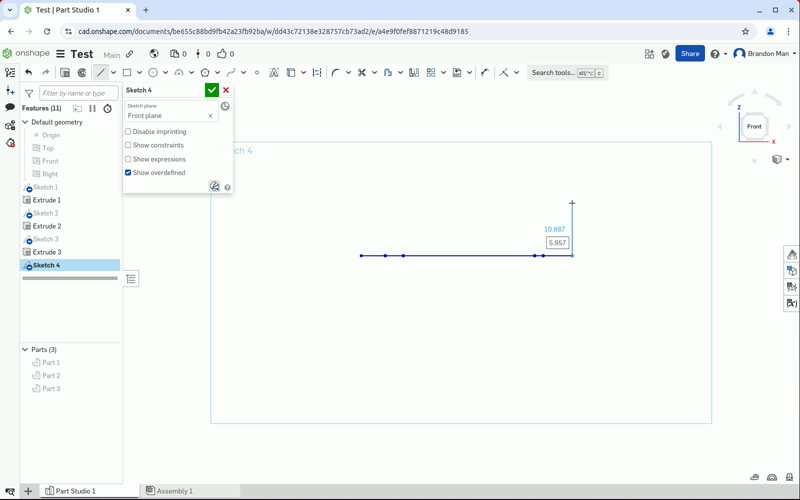
click(572, 202)
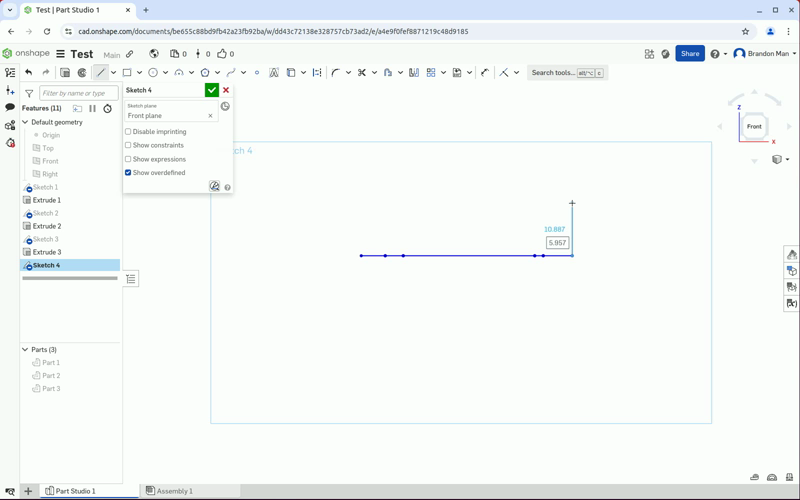
key_up(shift)
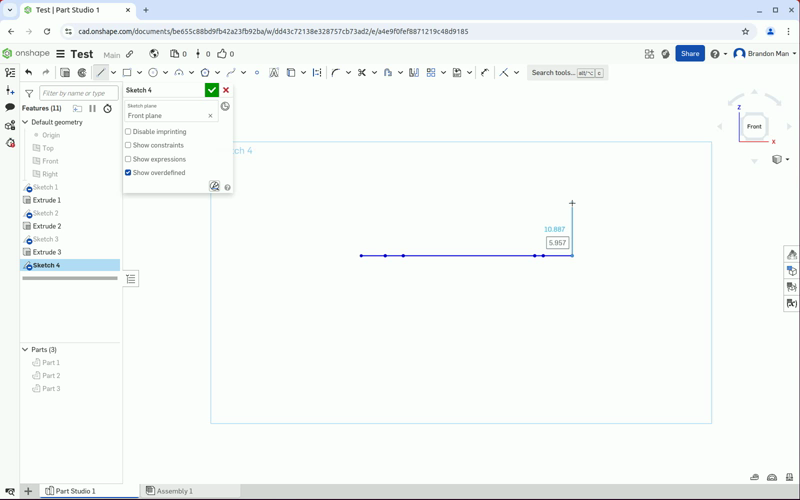
key_down(shift)
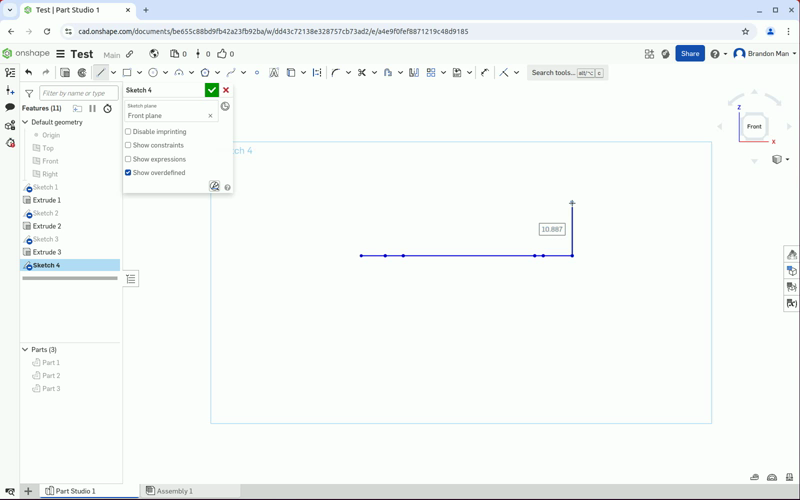
mouse_move(361, 202)
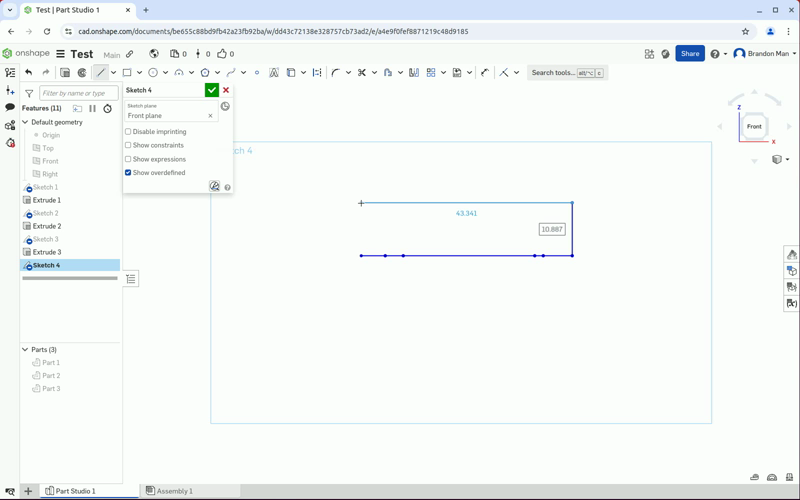
click(361, 202)
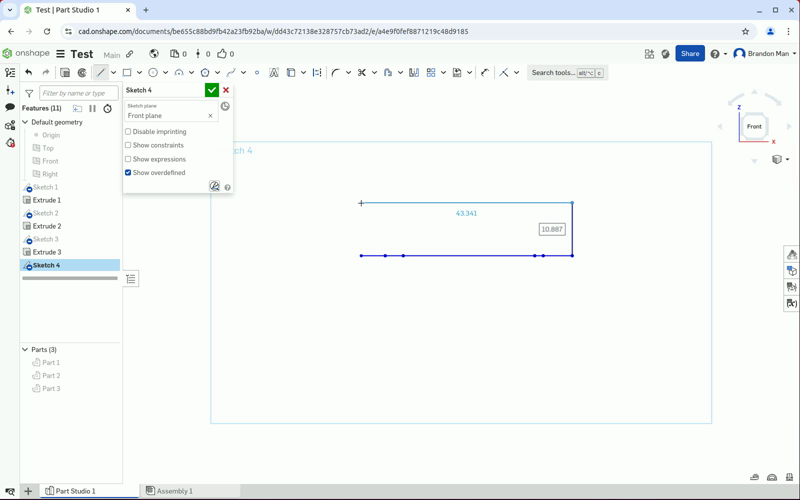
key_up(shift)
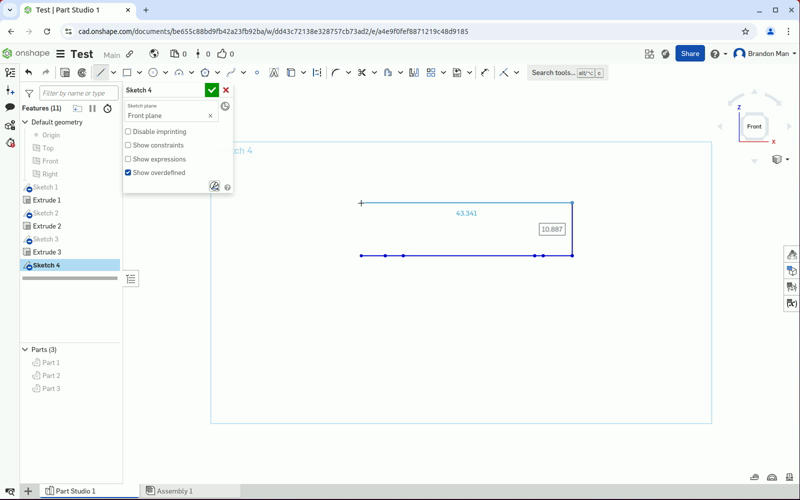
mouse_move(391, 202)
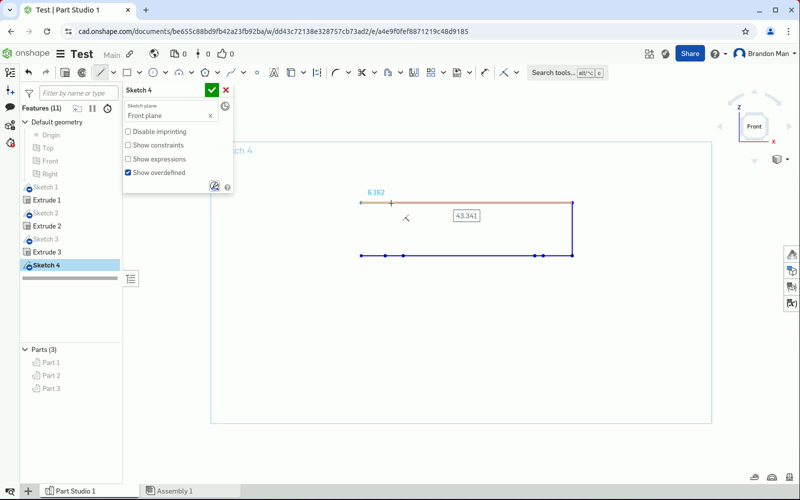
key_down(shift)
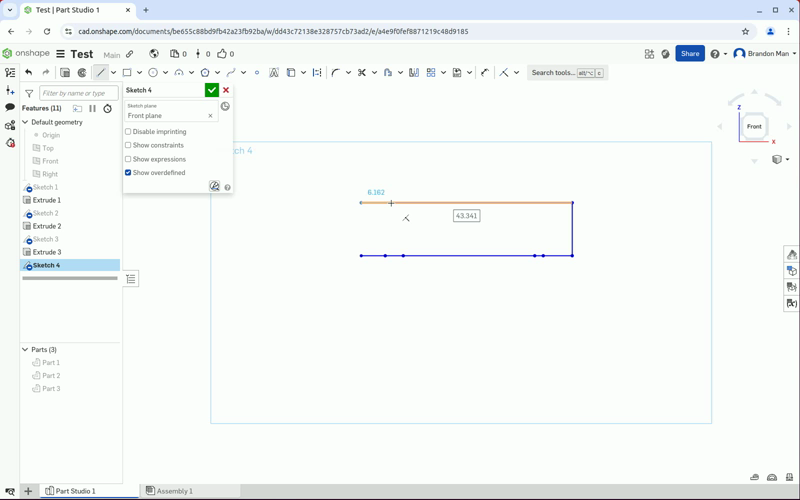
mouse_move(361, 255)
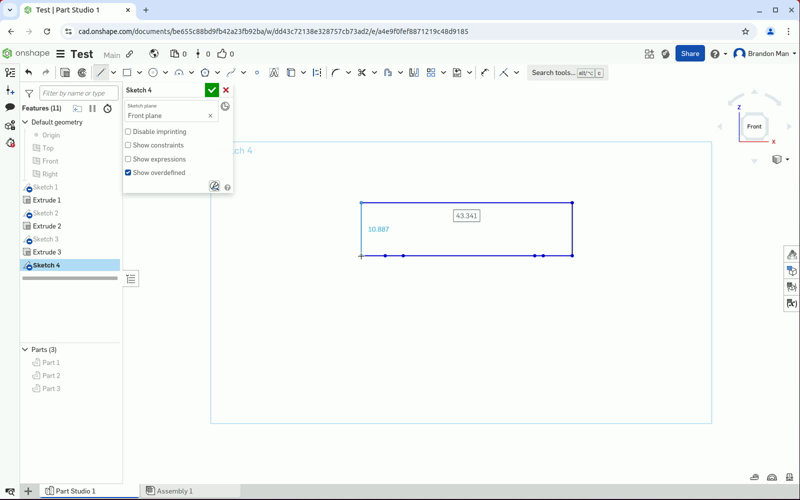
key_up(shift)
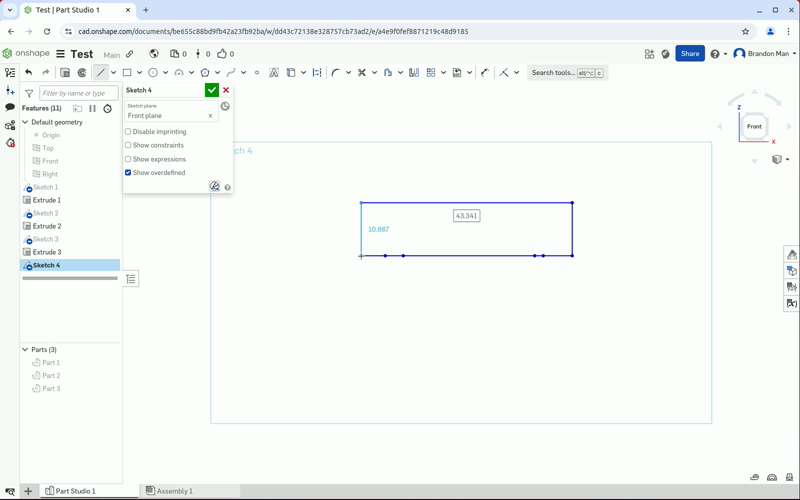
click(361, 255)
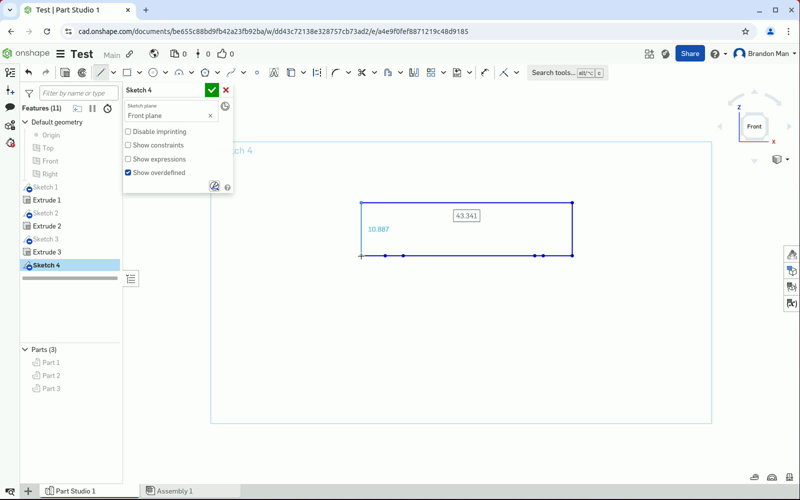
key(esc)
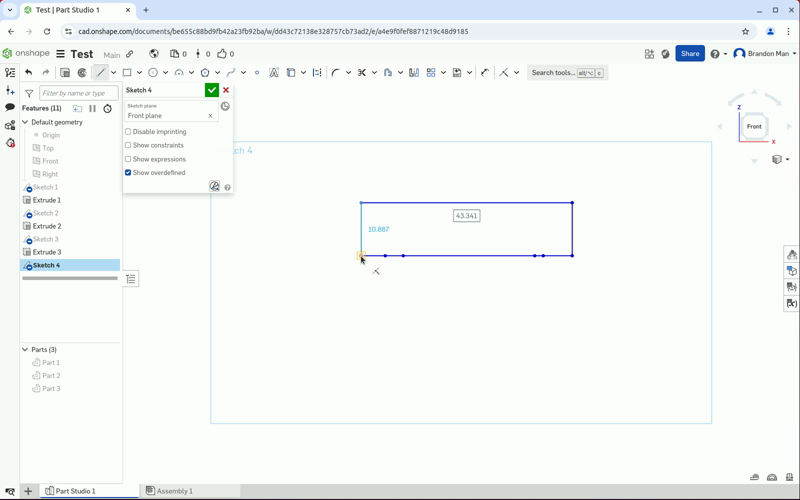
mouse_move(480, 211)
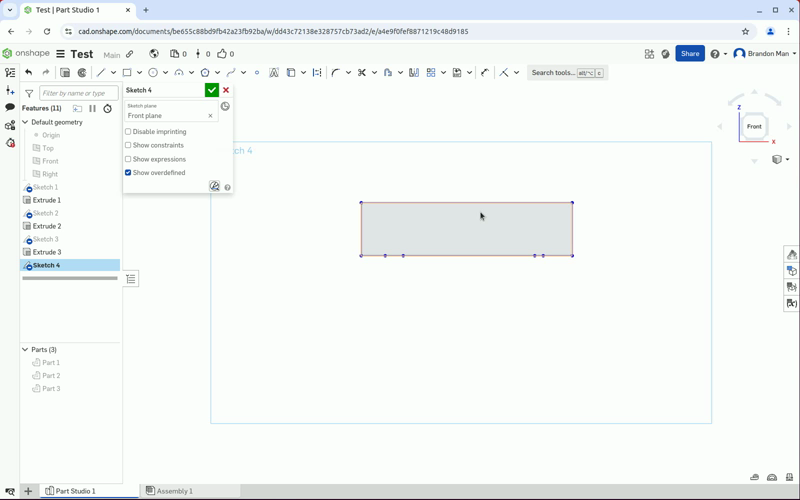
click(480, 211)
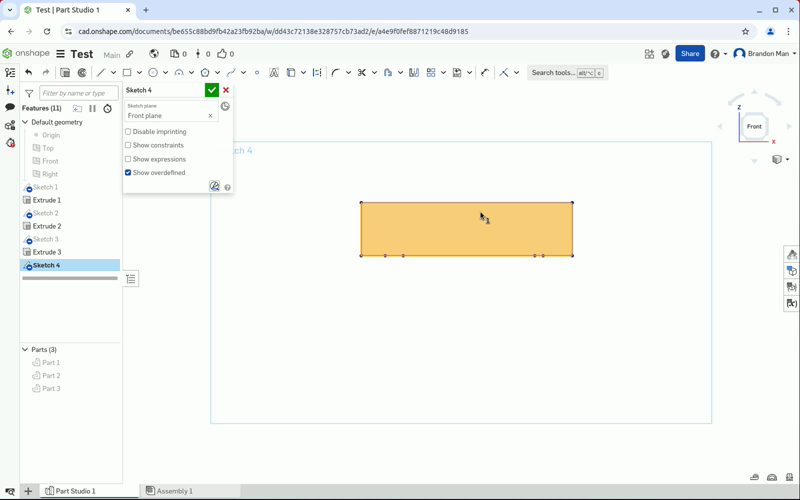
mouse_move(73, 352)
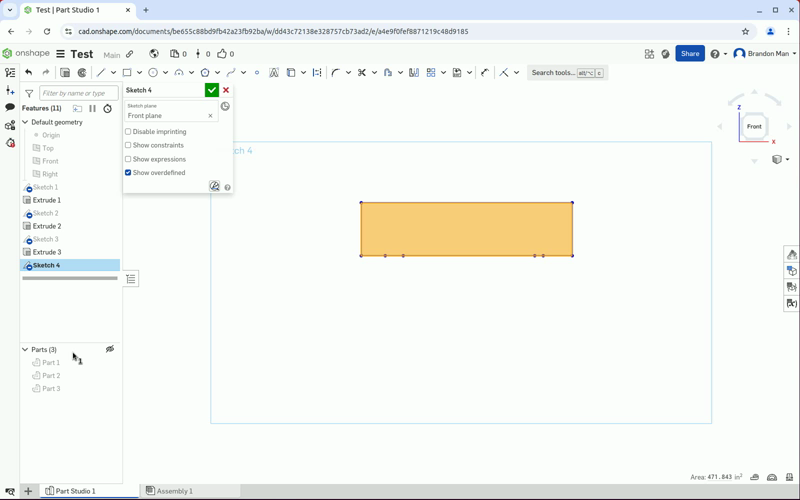
key(shift+y)
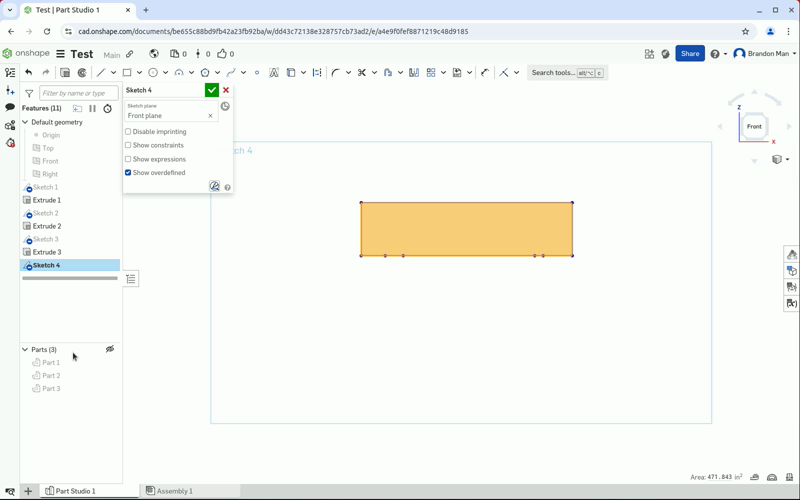
key(shift+e)
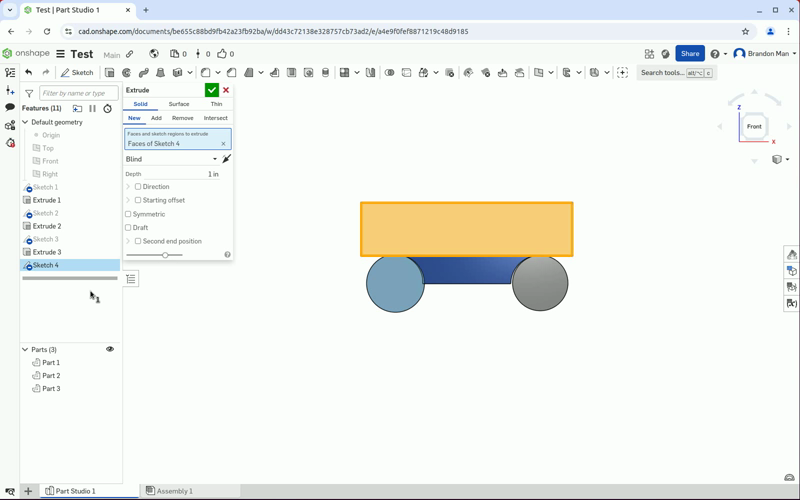
mouse_move(143, 106)
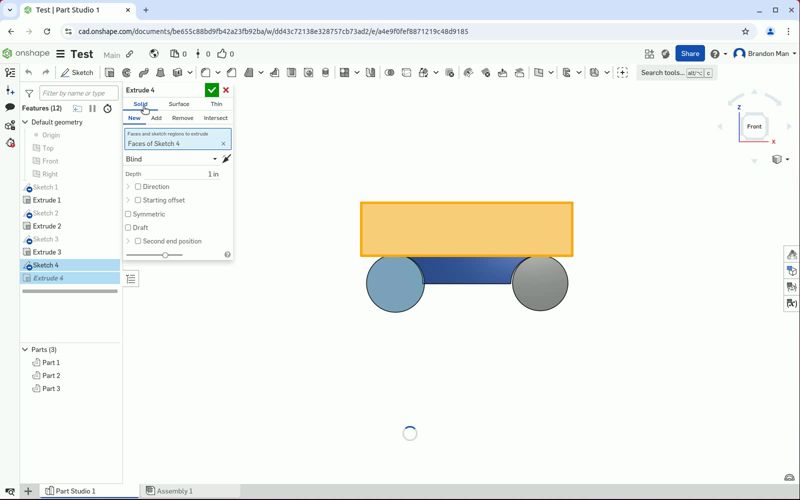
click(143, 106)
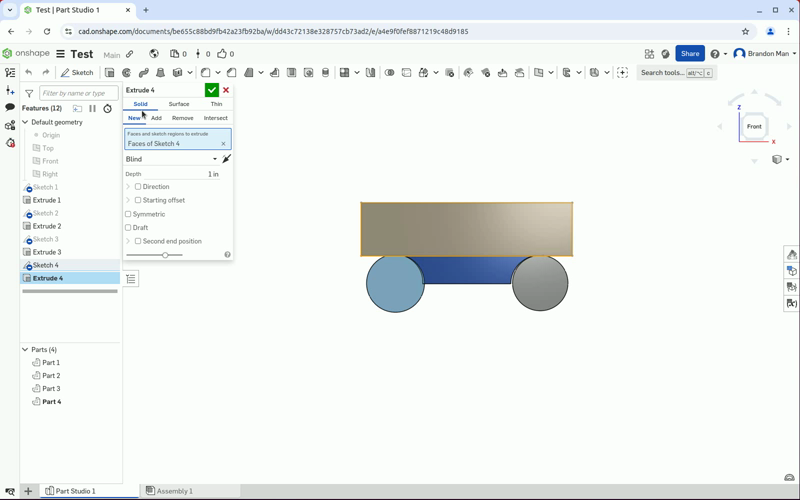
mouse_move(137, 120)
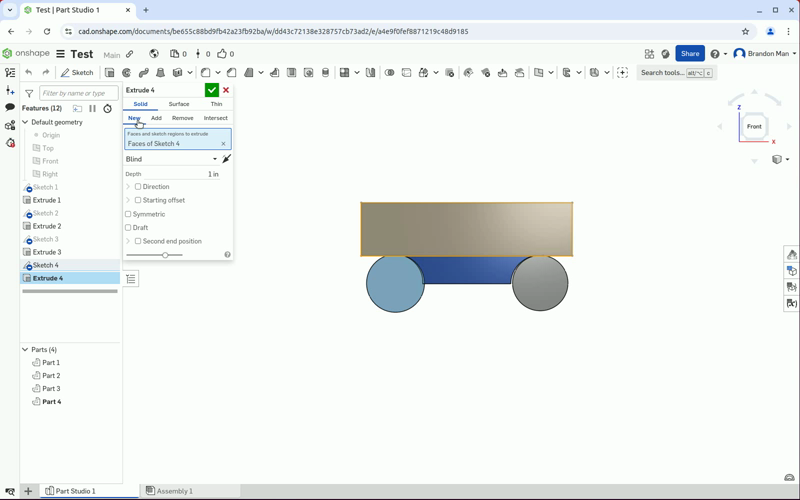
click(137, 120)
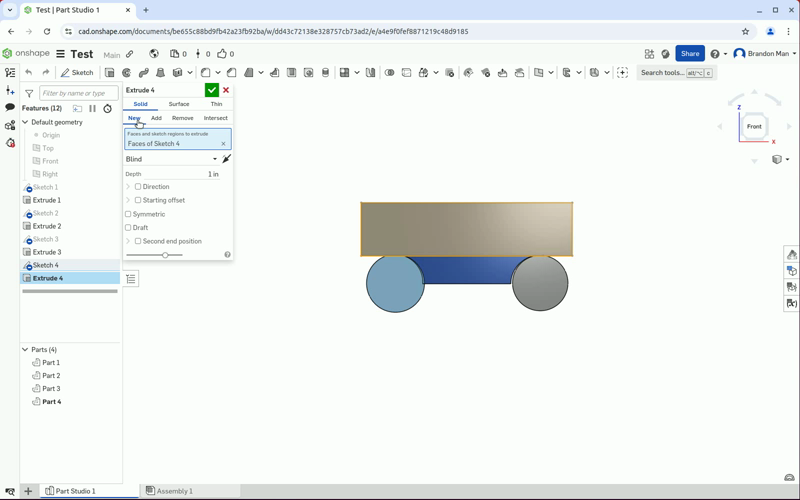
key(tab, 4)
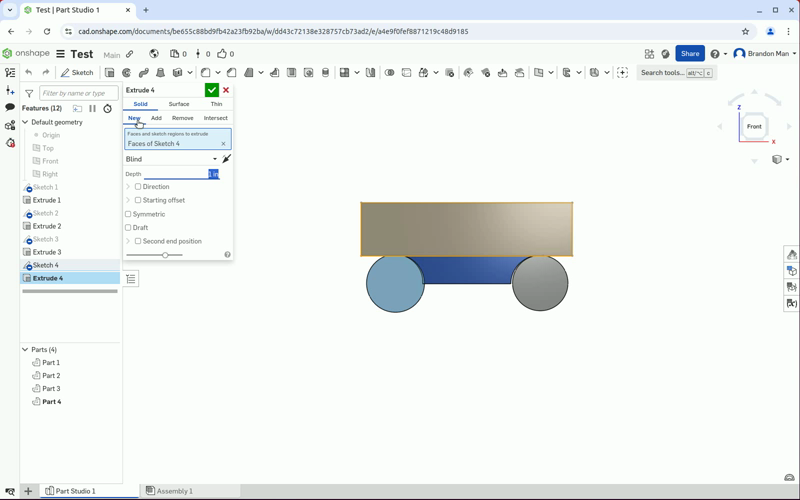
text(7.943)
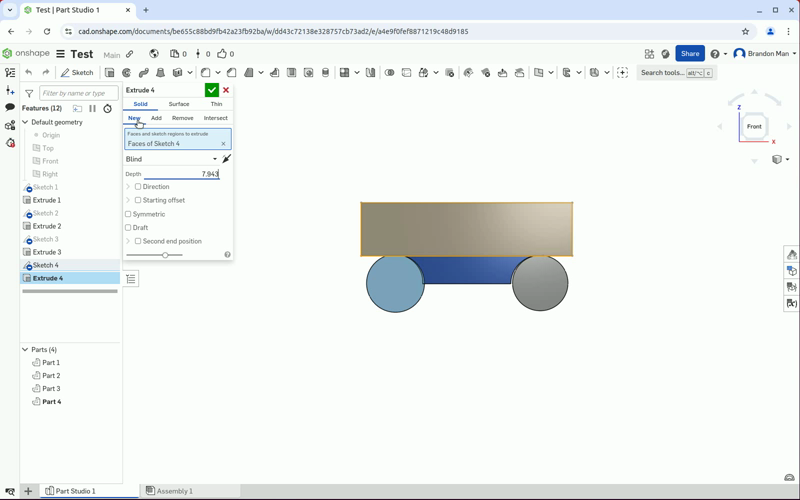
key(enter)
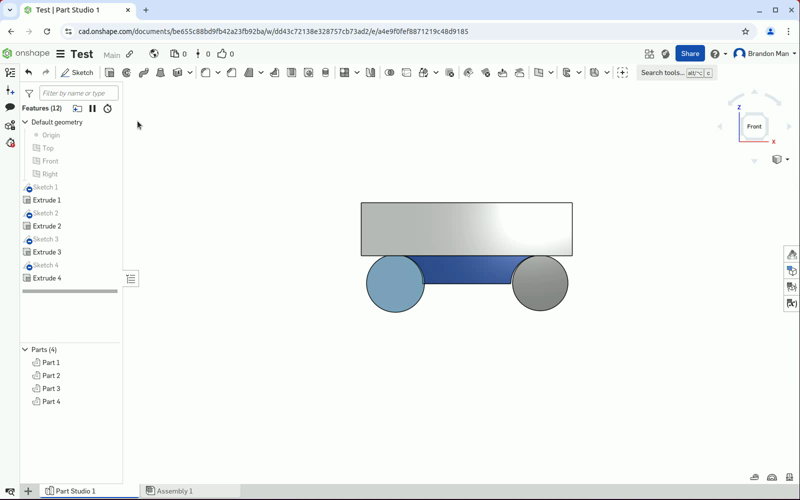
key(shift+h)
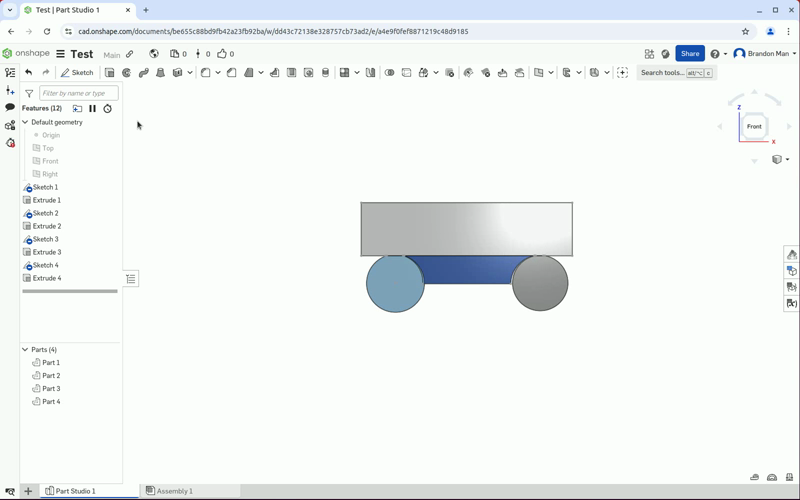
key(shift+h)
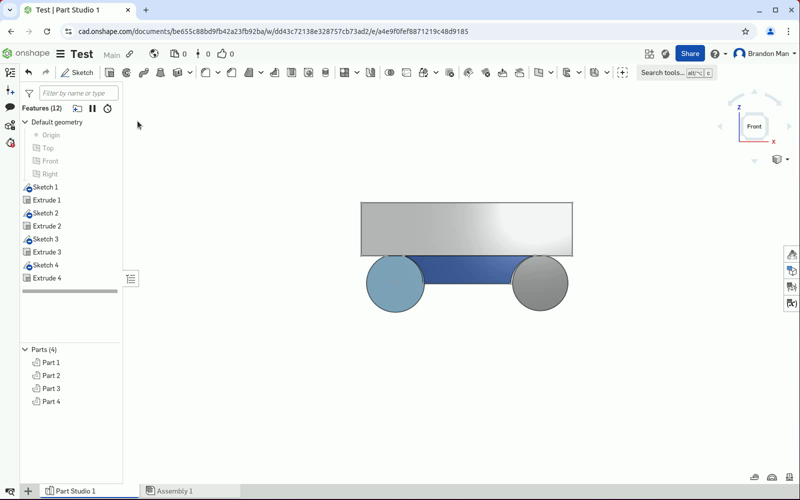
key(shift+7)
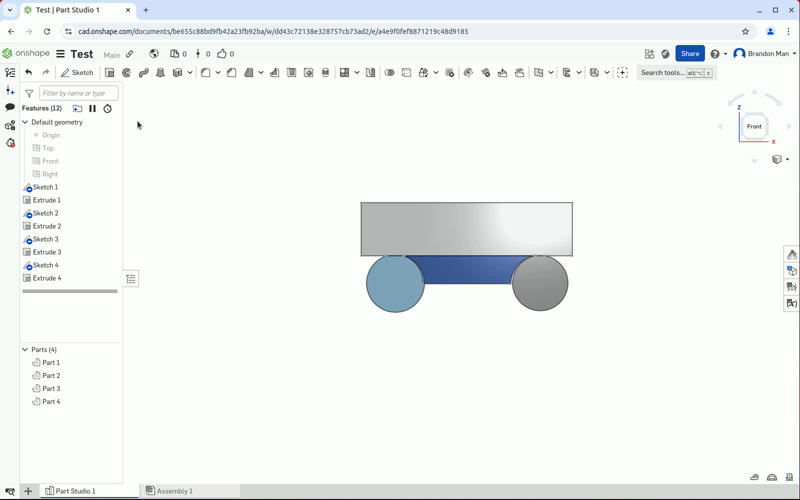
key(left, 2)
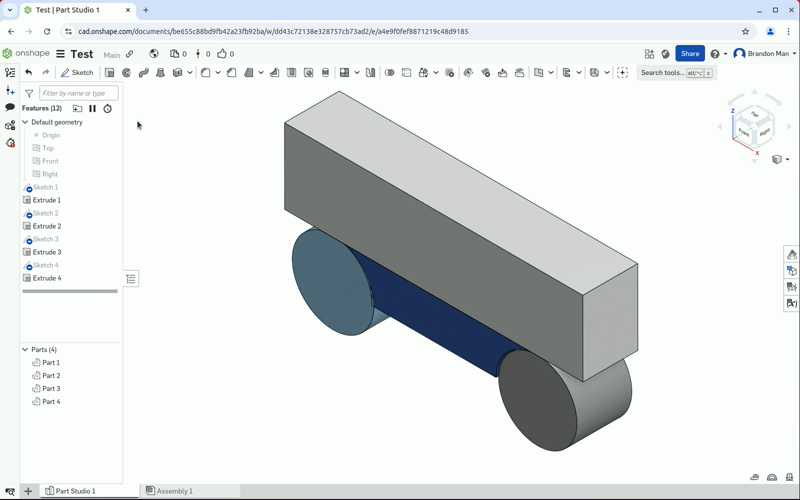
key(down, 2)
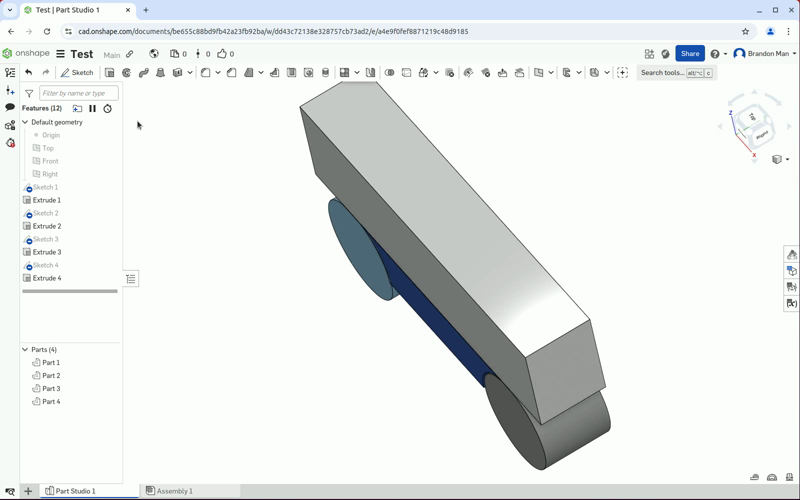
key(up, 2)
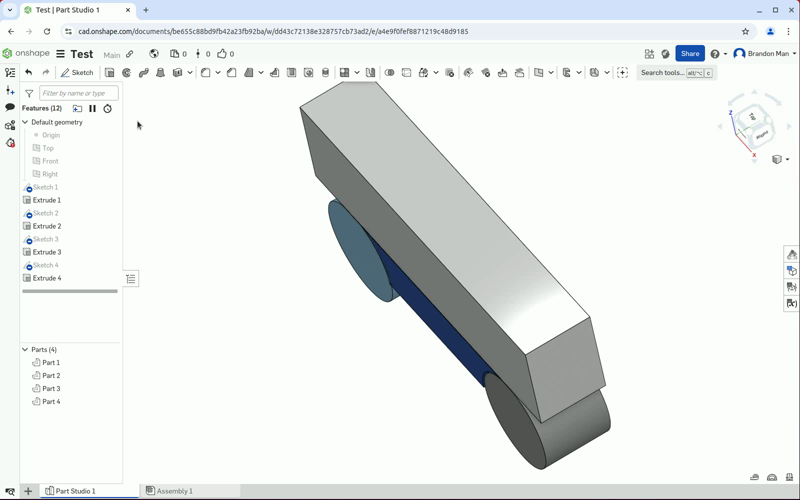
key(right, 2)
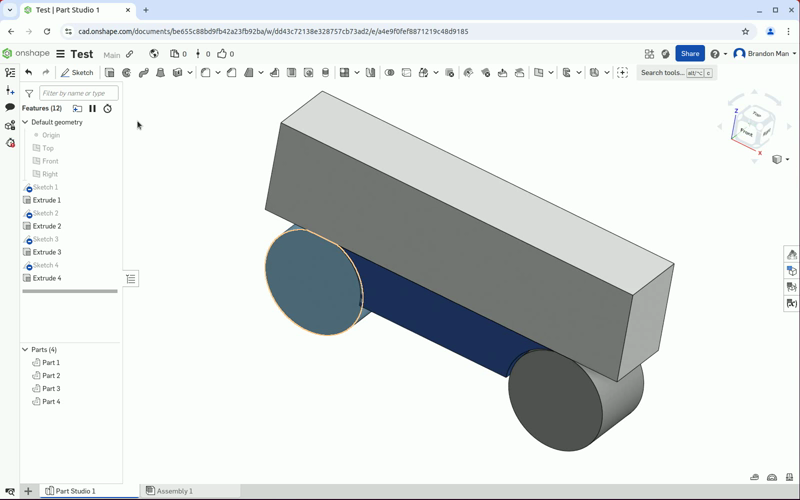
mouse_move(73, 189)
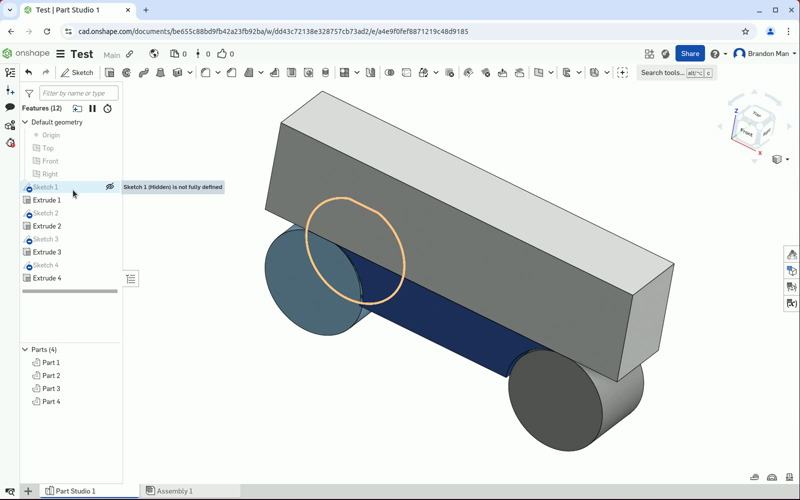
click(73, 189)